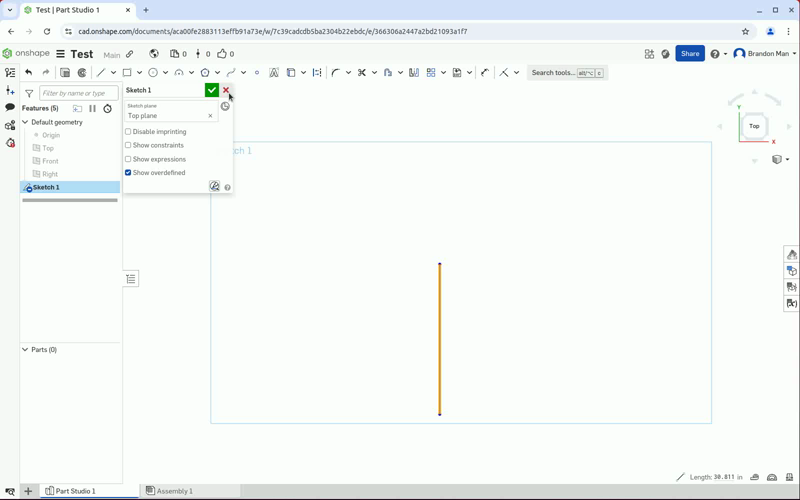
key(shift+h)
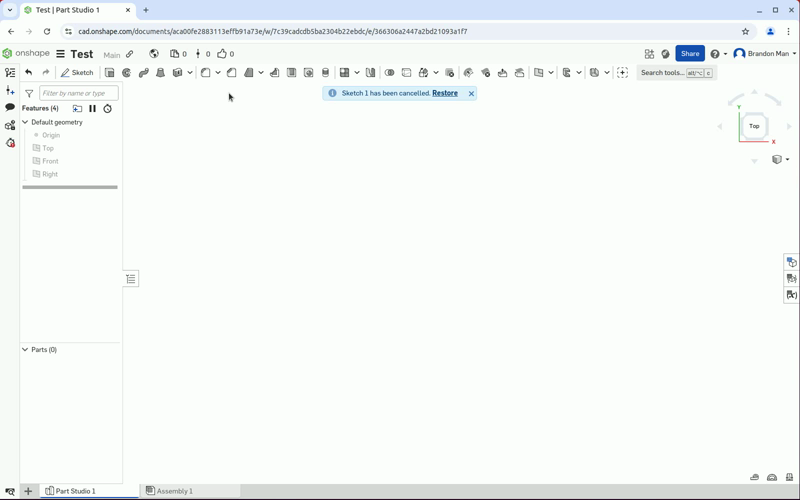
mouse_move(73, 352)
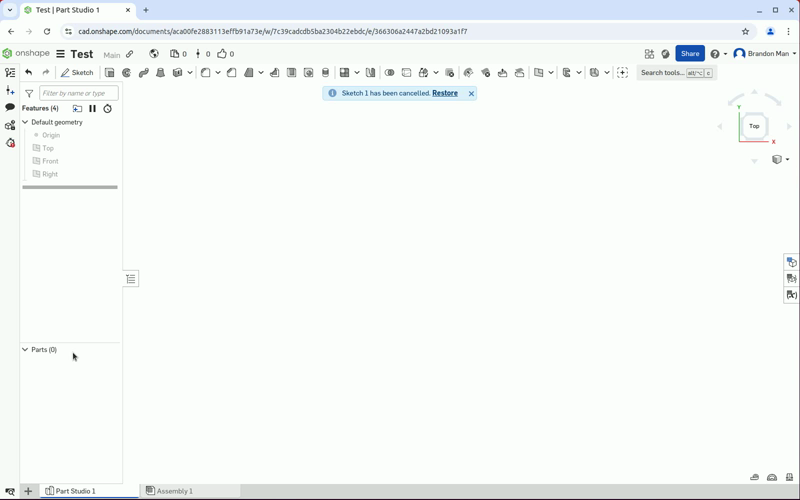
key(y)
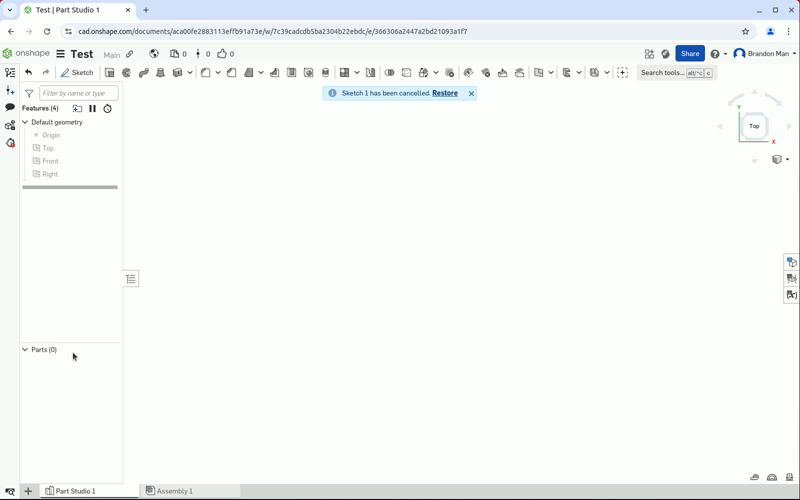
key(shift+p)
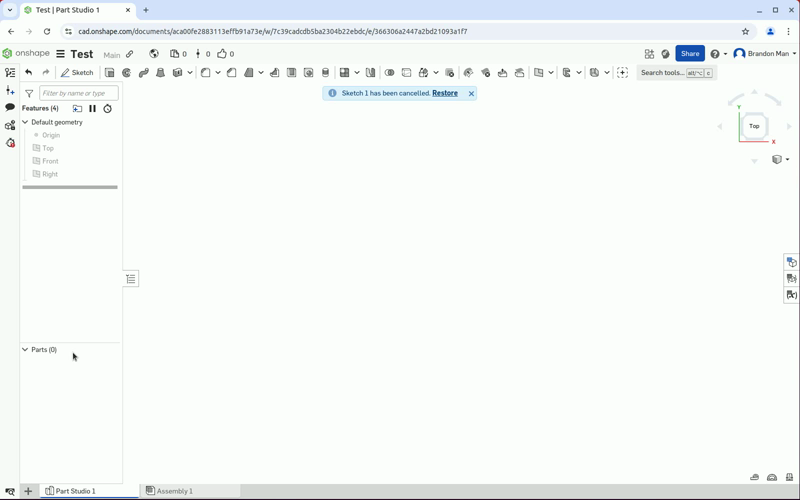
key(space)
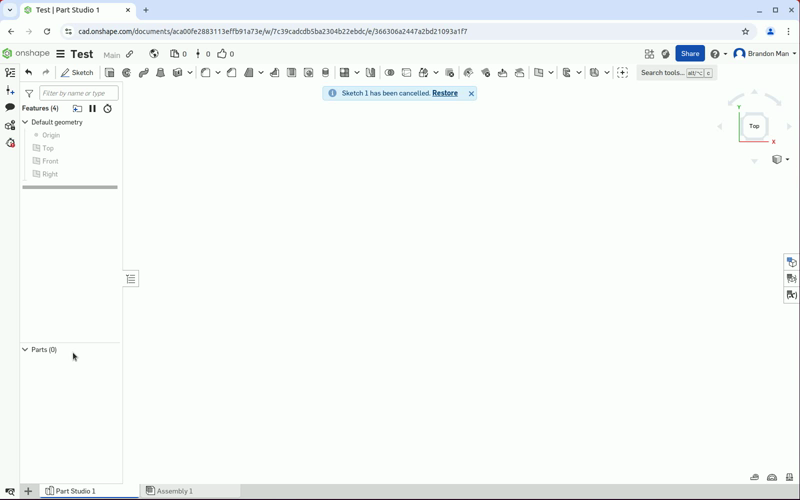
key_down(shift)
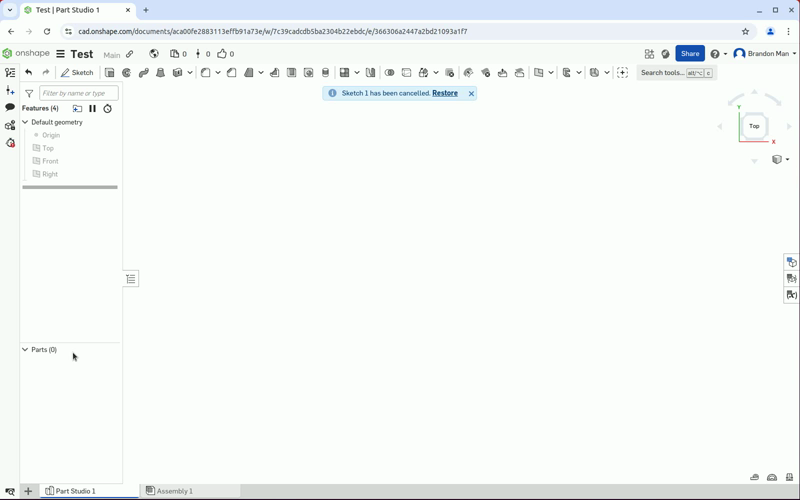
key(up)
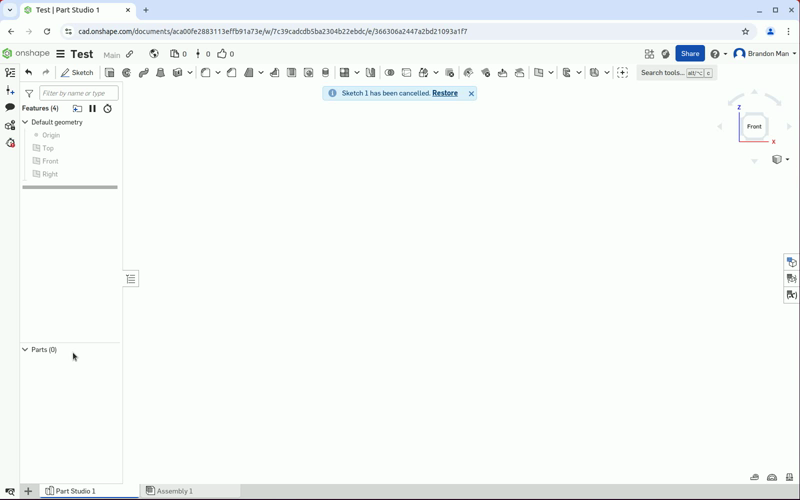
key_up(shift)
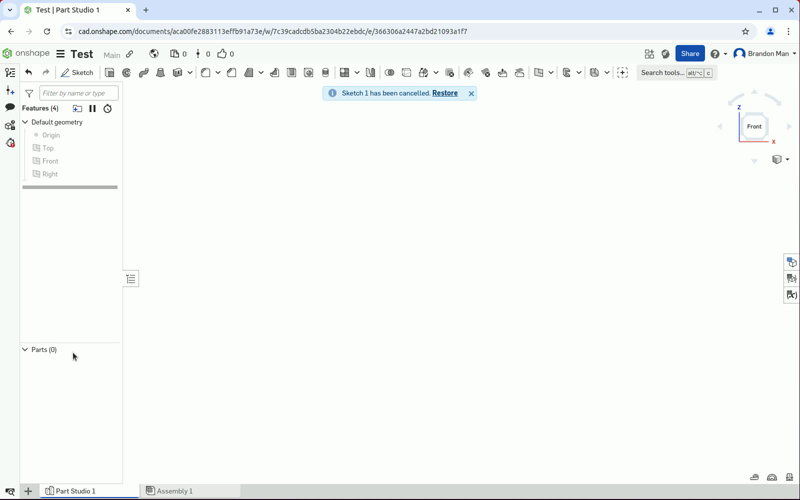
mouse_move(73, 352)
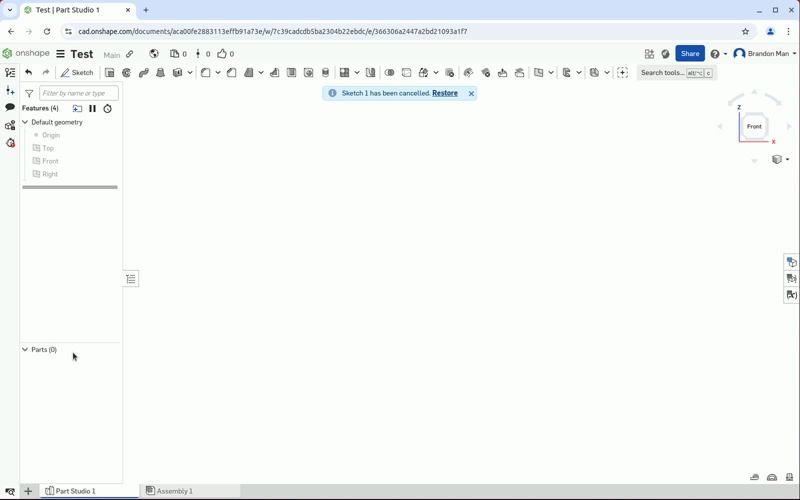
key(shift+y)
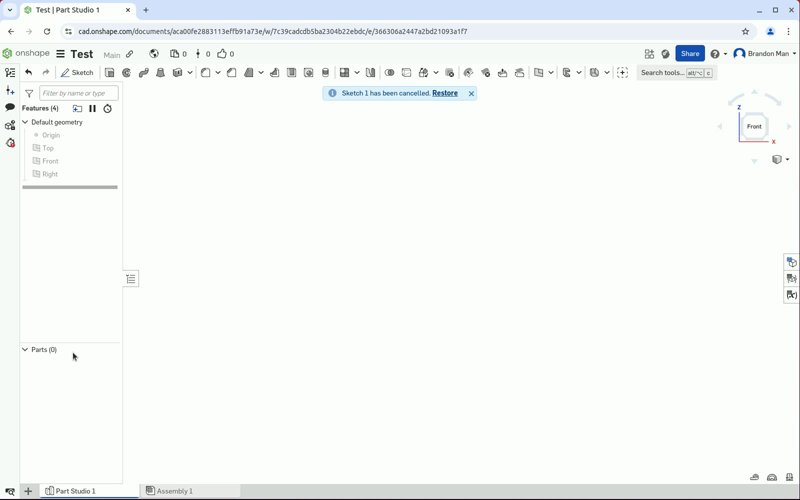
key(shift+s)
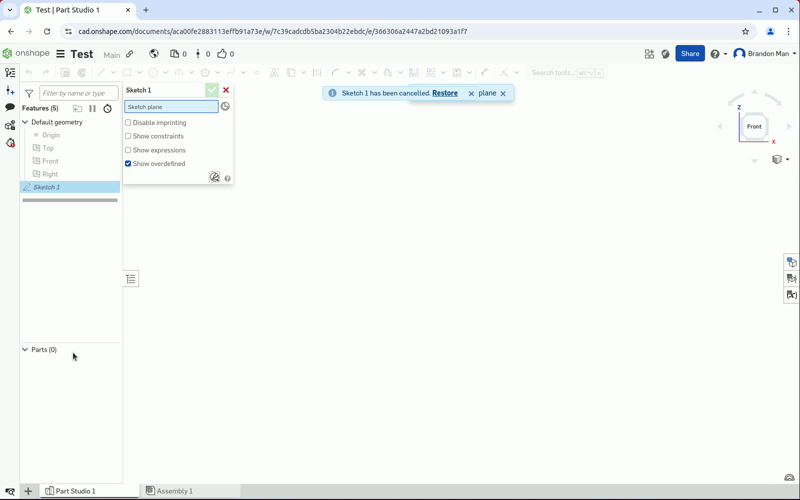
mouse_move(73, 163)
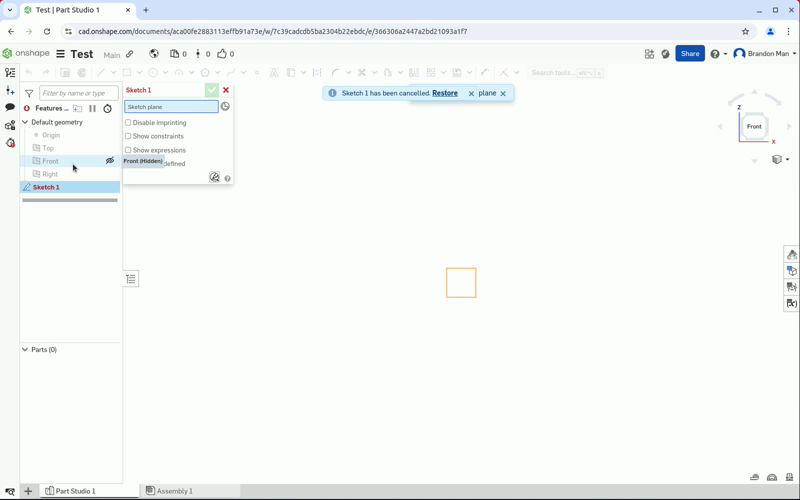
click(73, 163)
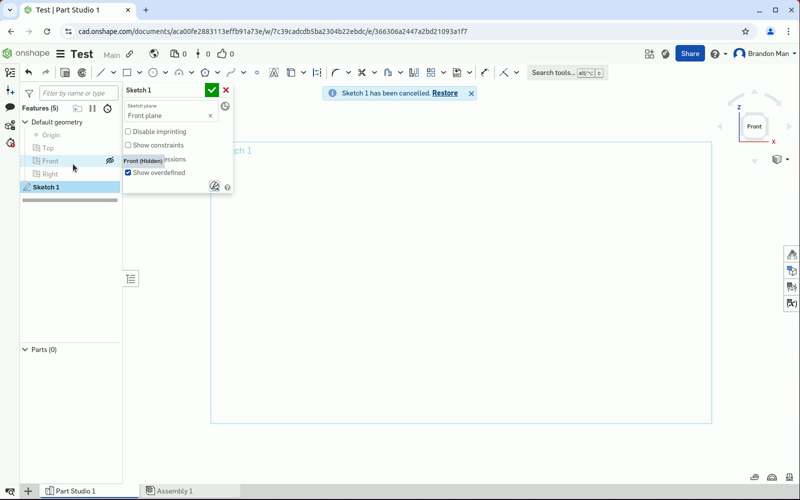
mouse_move(73, 352)
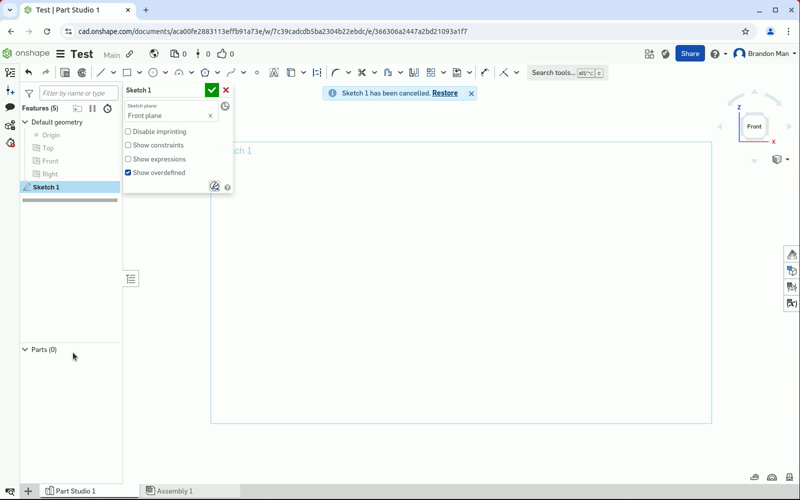
key(y)
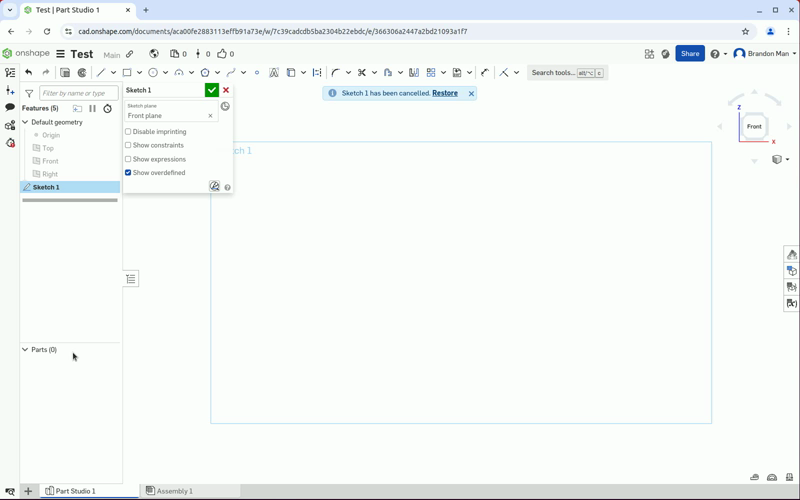
key(c)
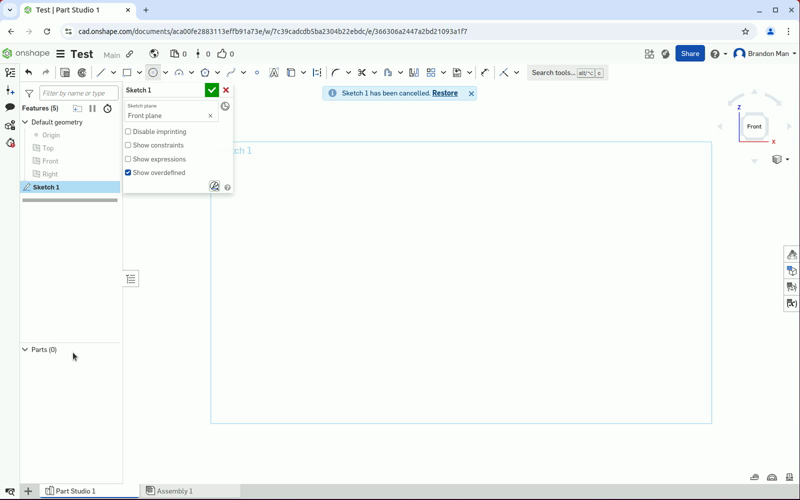
key_down(shift)
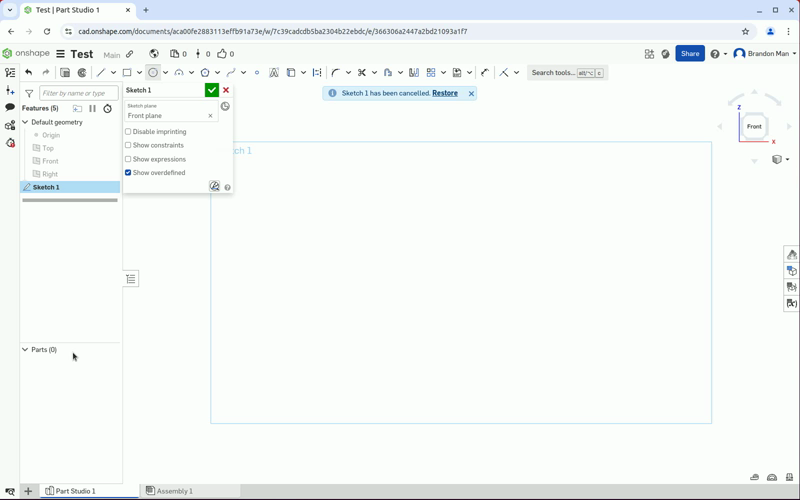
mouse_move(461, 282)
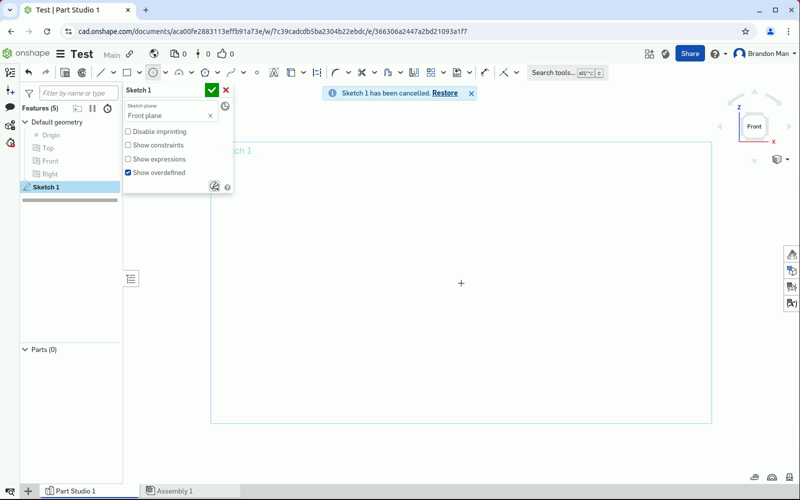
click(461, 282)
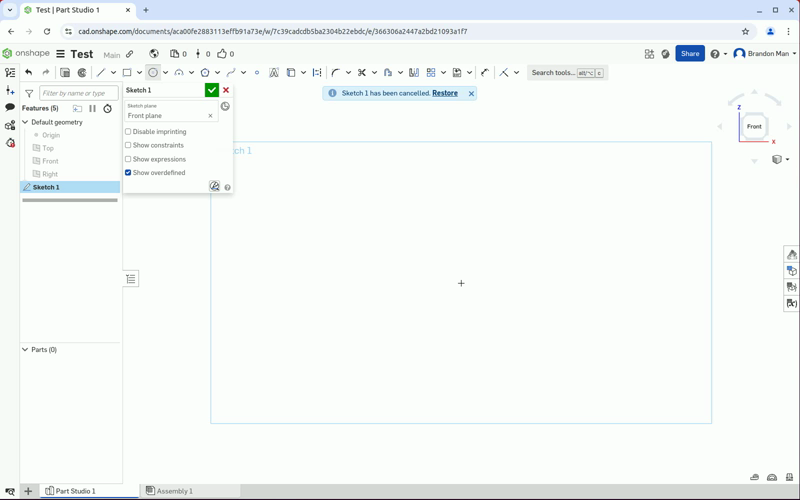
key_up(shift)
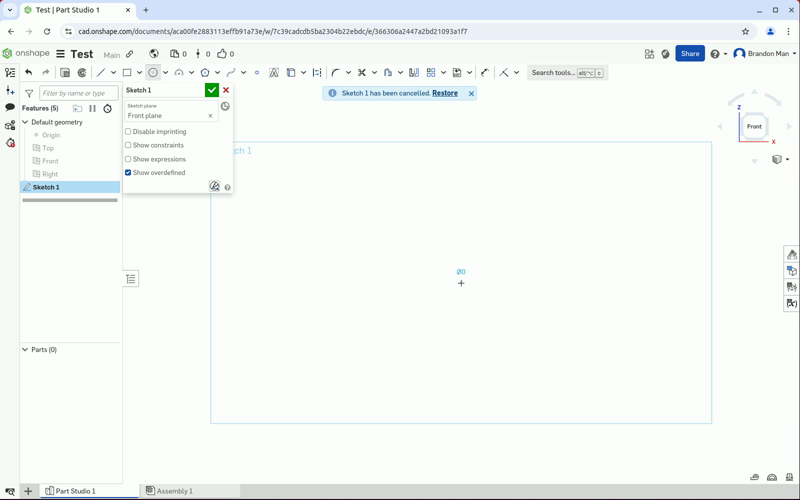
mouse_move(533, 282)
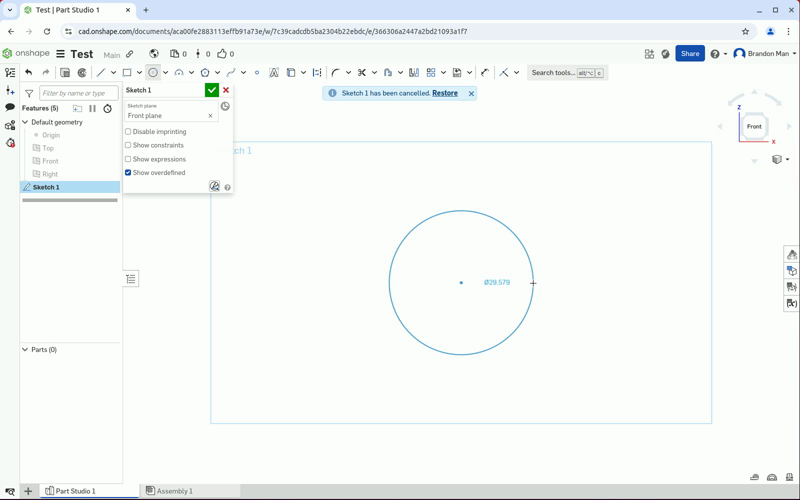
click(533, 282)
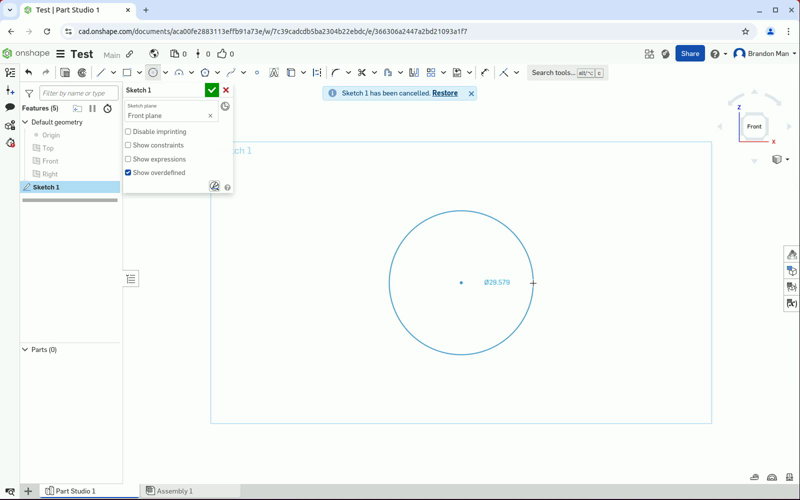
key(esc)
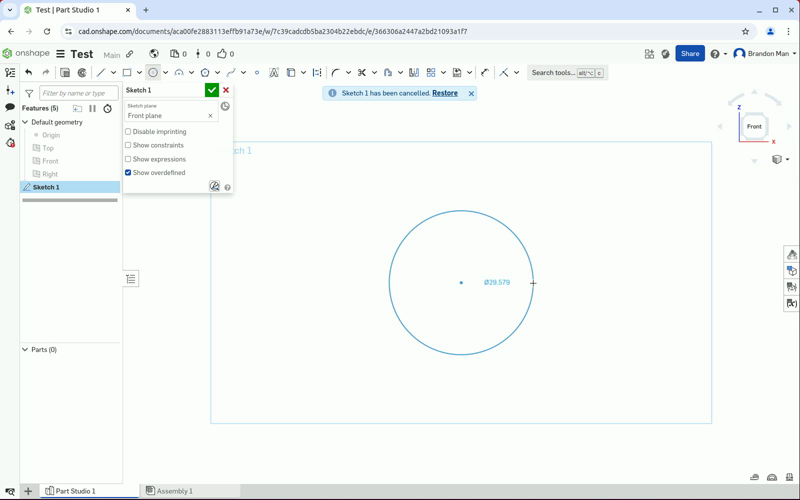
key(c)
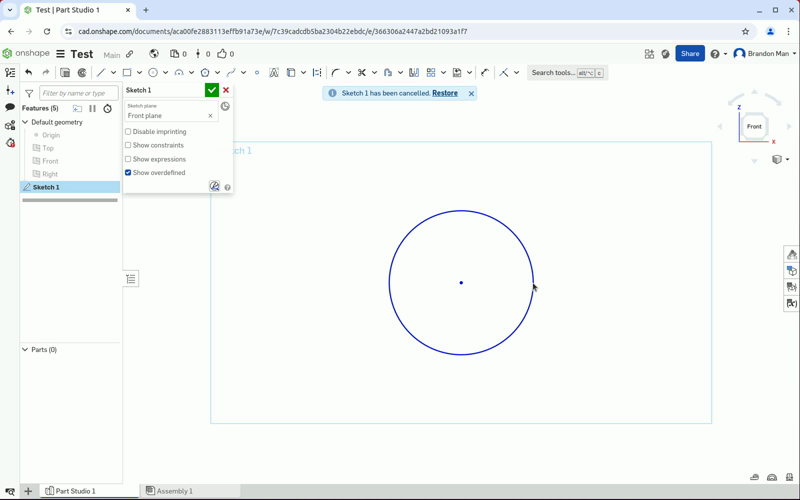
key_down(shift)
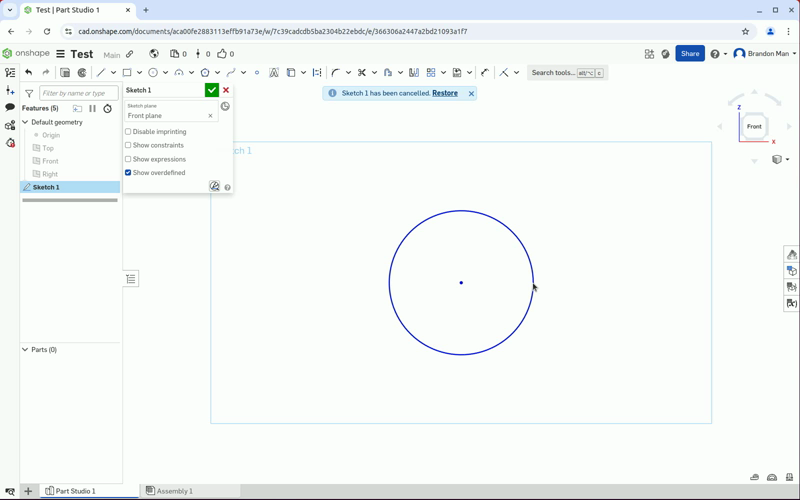
mouse_move(461, 282)
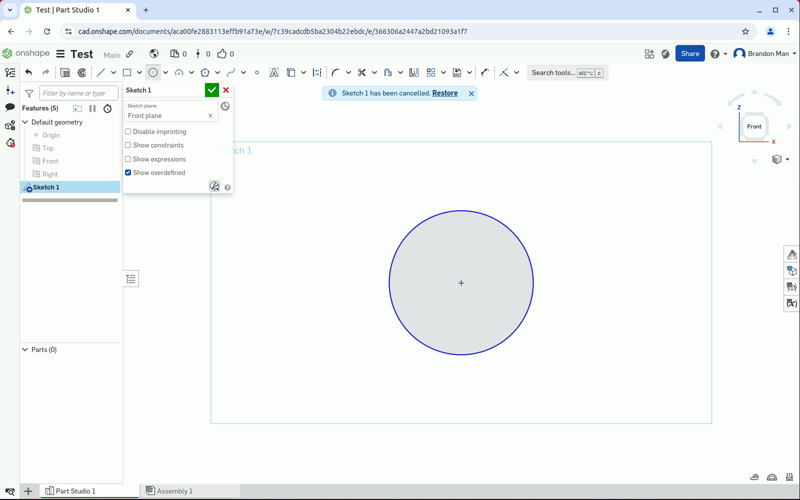
click(461, 282)
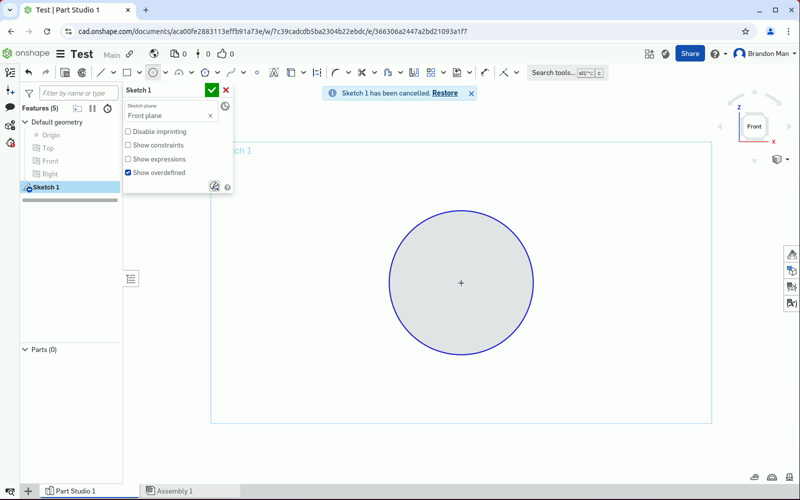
key_up(shift)
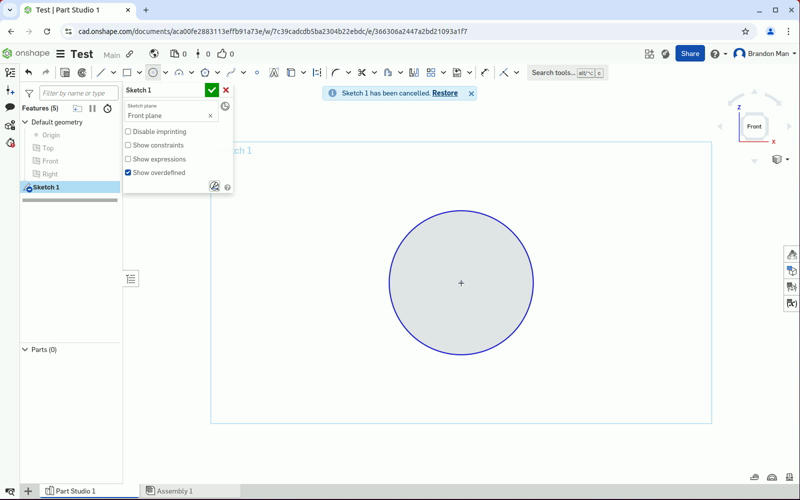
mouse_move(516, 282)
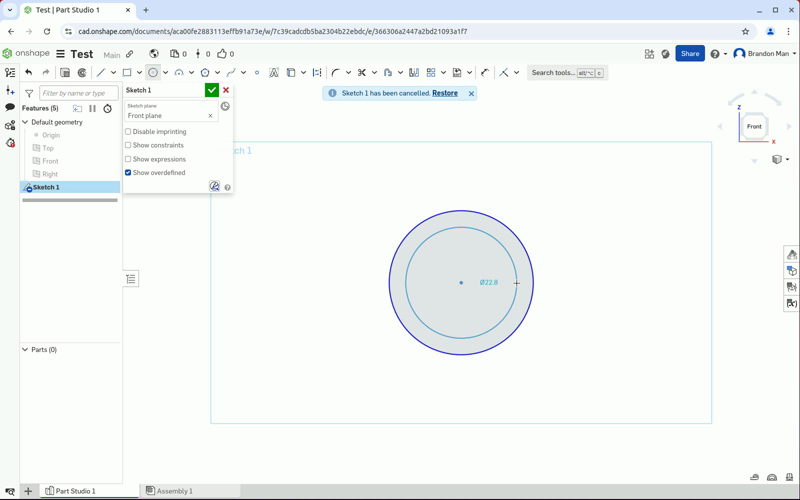
click(516, 282)
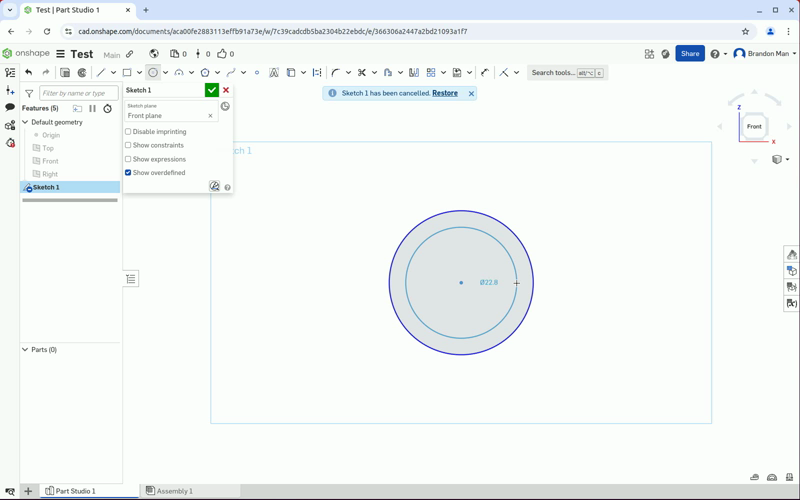
key(esc)
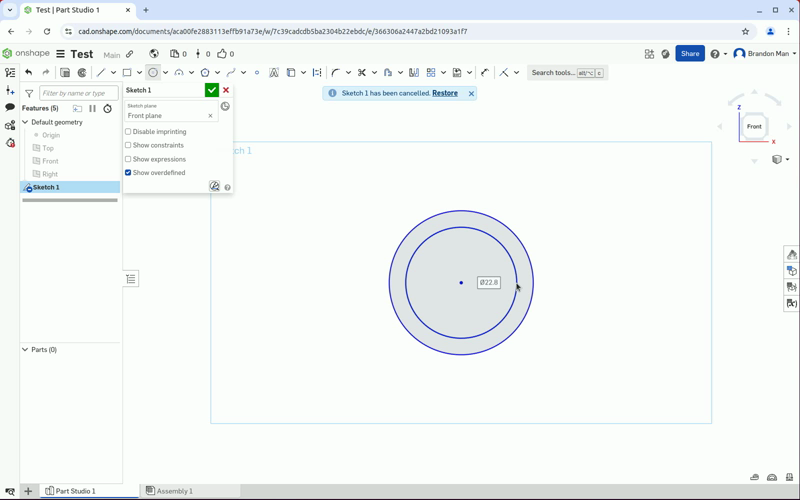
mouse_move(454, 346)
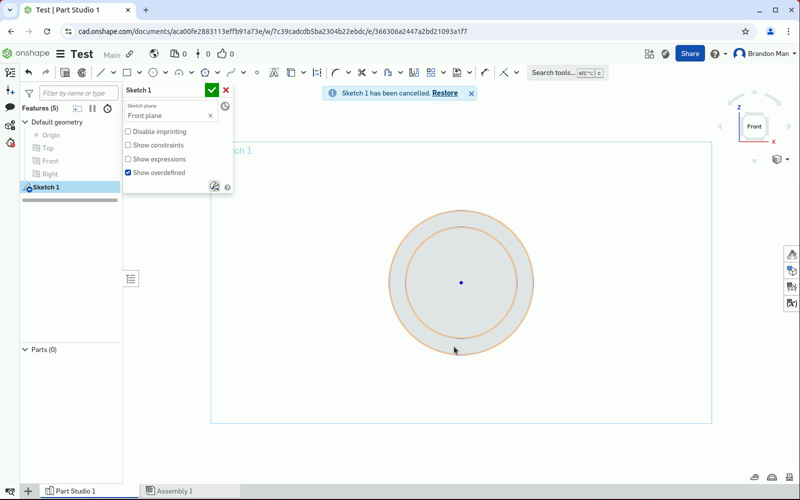
click(454, 346)
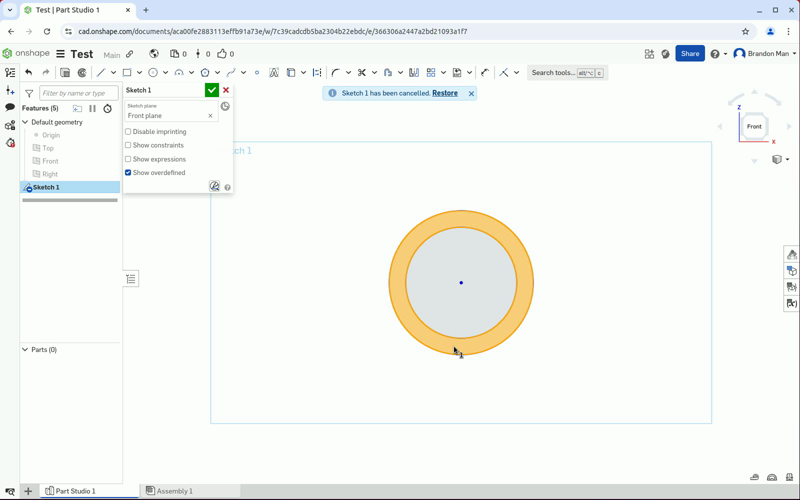
mouse_move(73, 352)
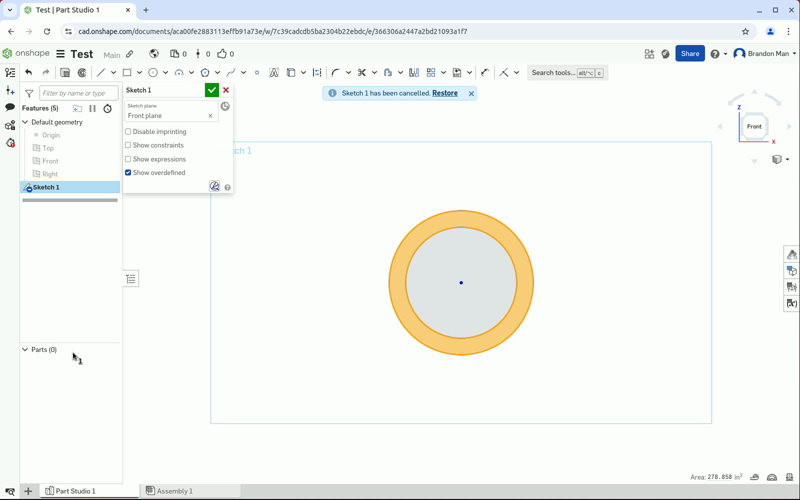
key(shift+y)
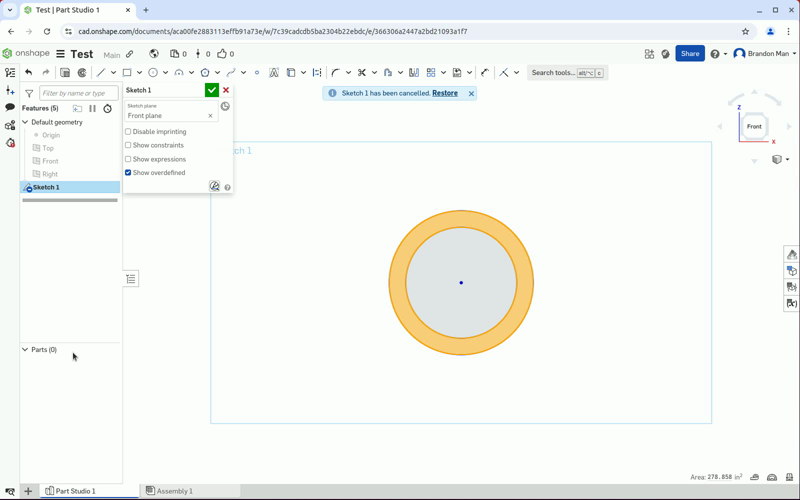
key(shift+e)
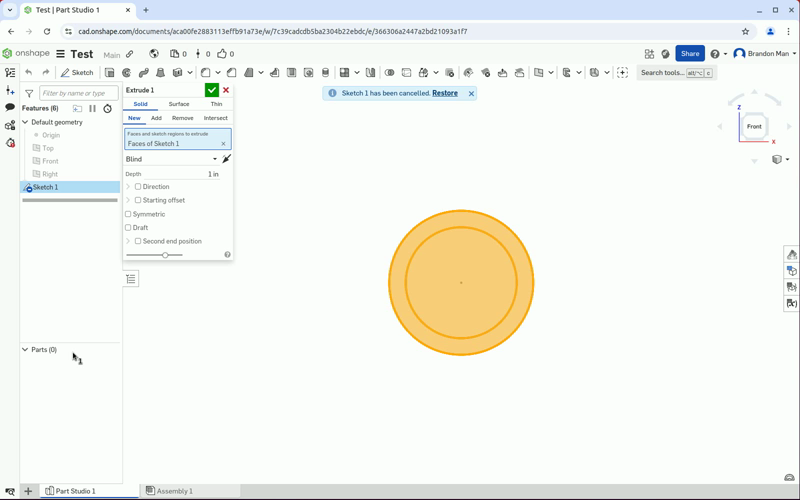
mouse_move(143, 106)
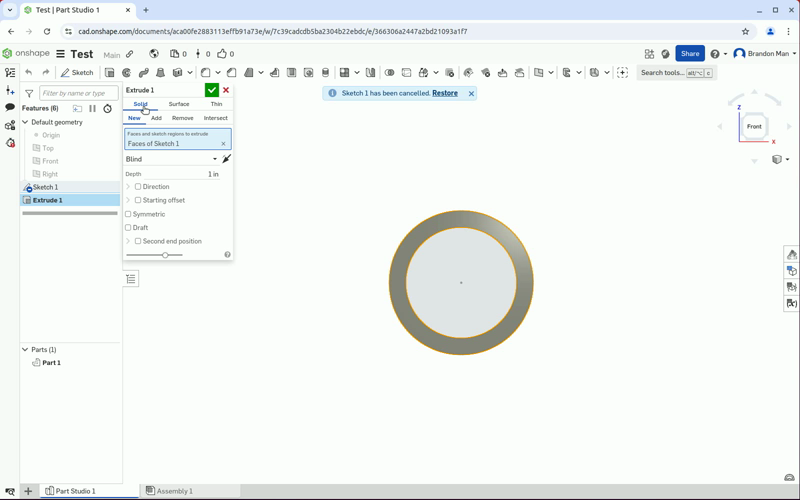
click(143, 106)
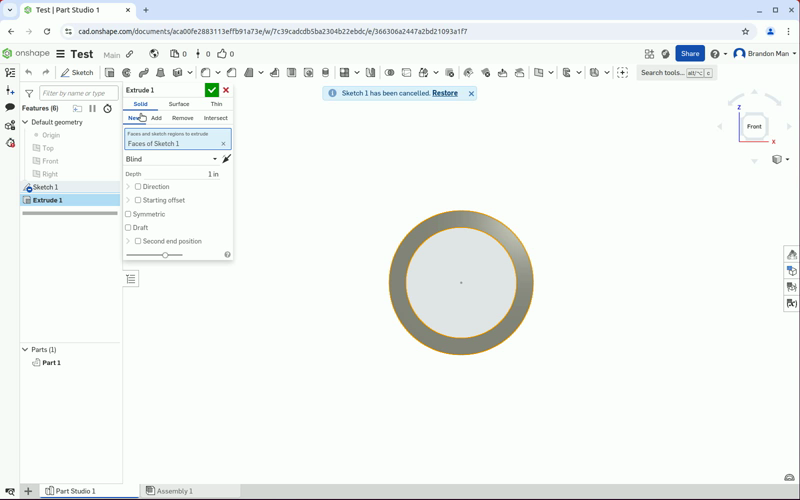
mouse_move(137, 120)
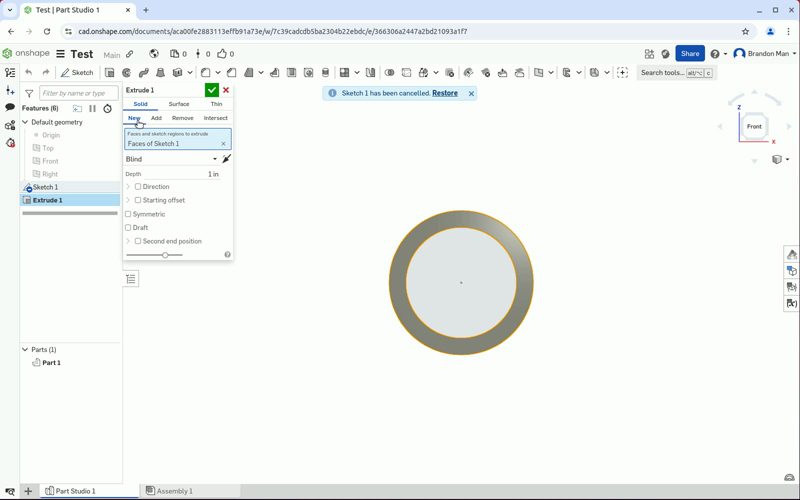
click(137, 120)
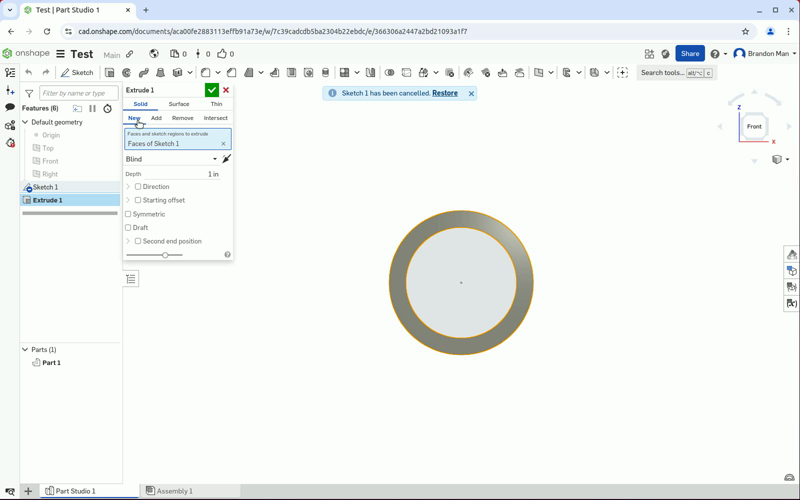
key(tab, 4)
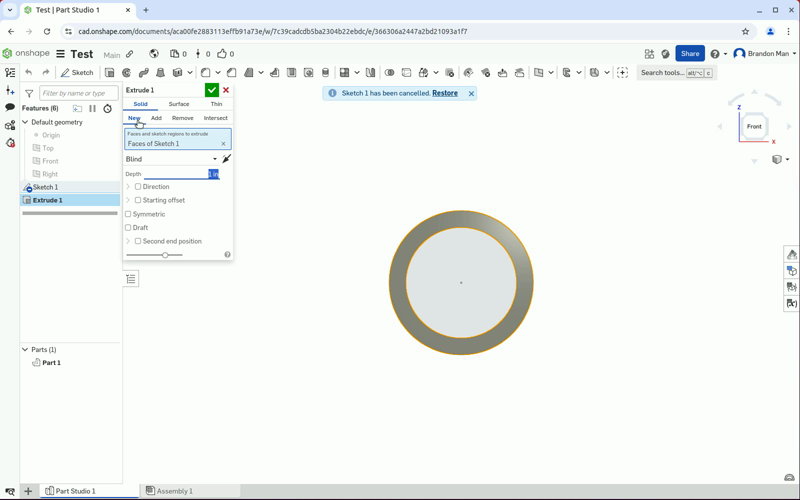
text(0.241)
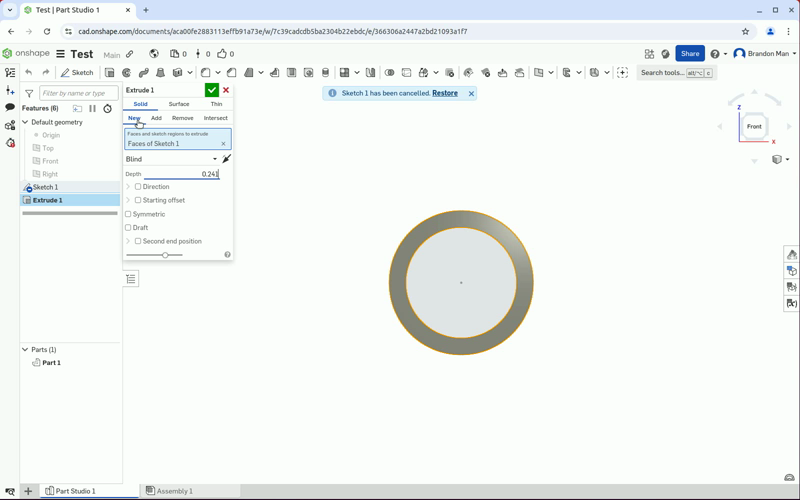
key(enter)
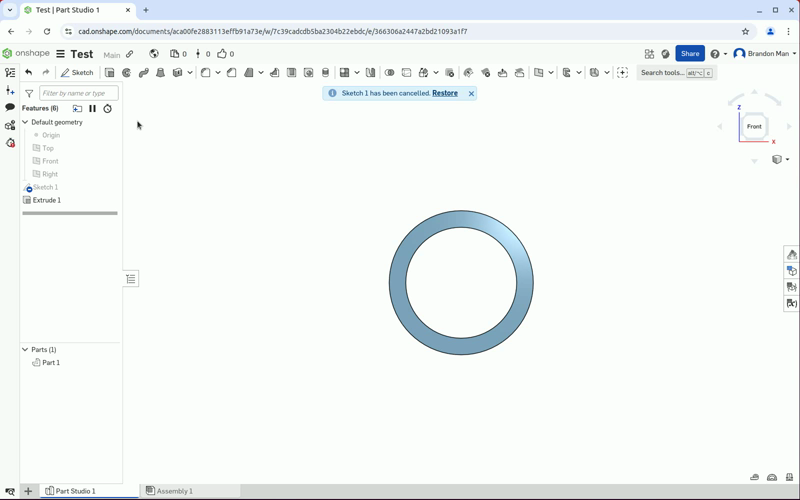
key(shift+h)
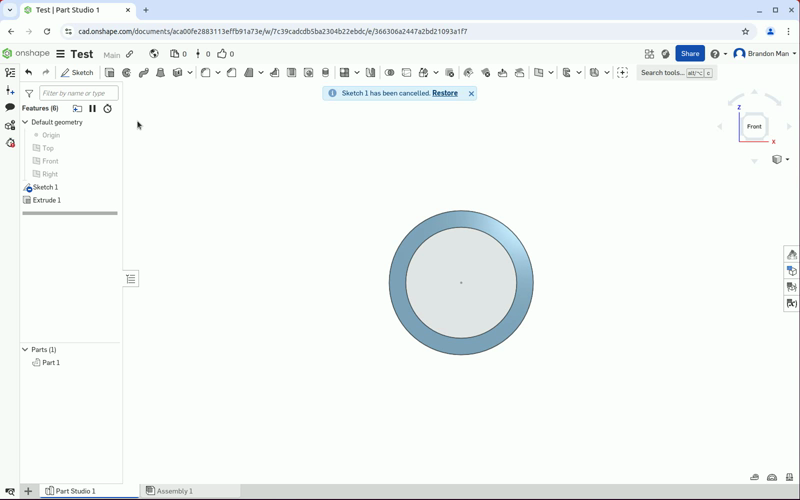
key(shift+h)
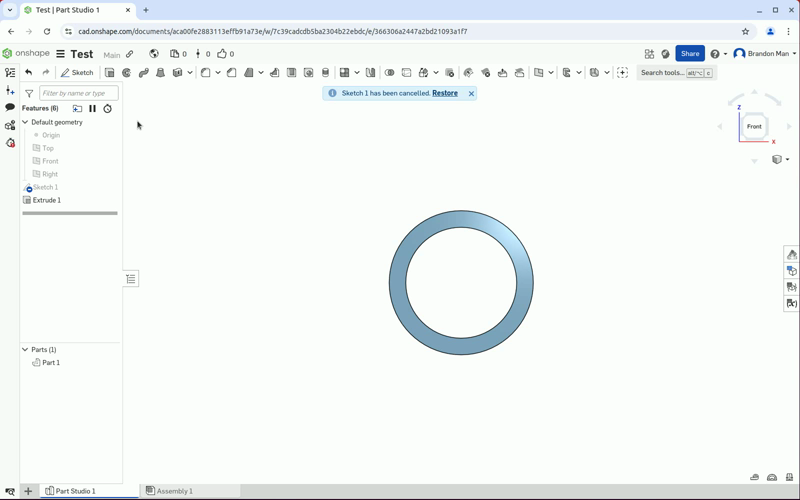
mouse_move(73, 189)
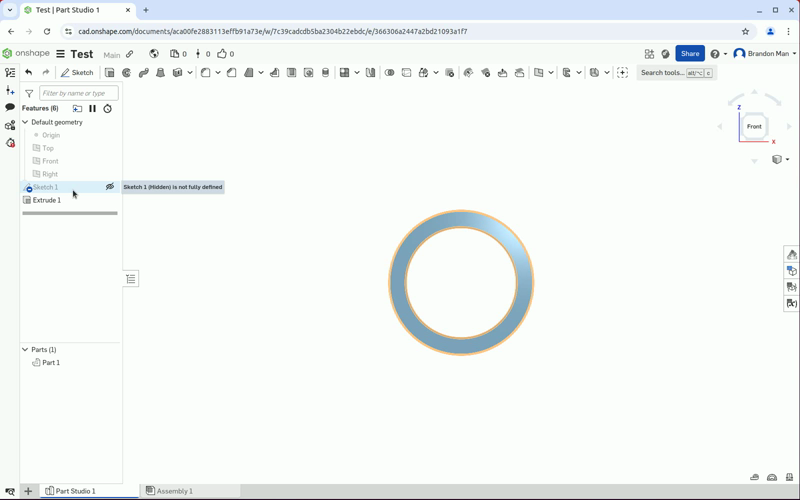
click(73, 189)
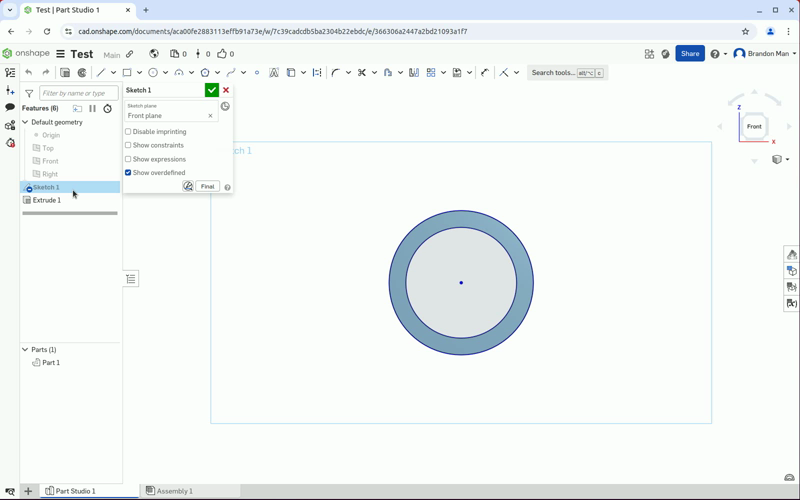
mouse_move(229, 92)
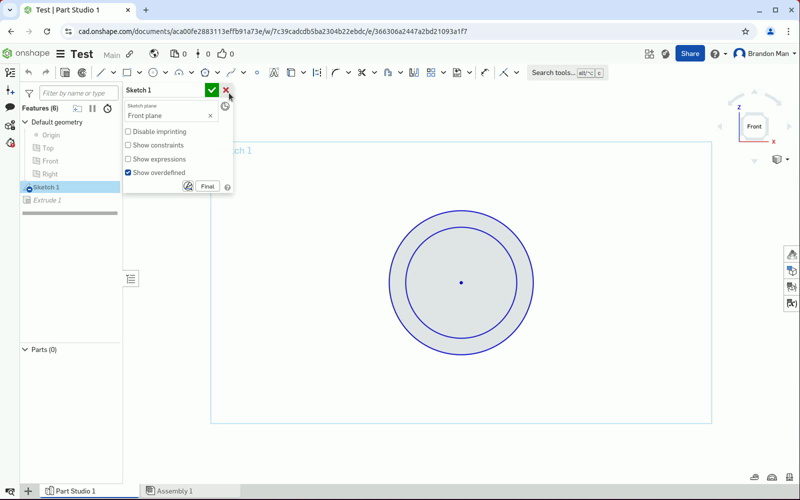
click(229, 92)
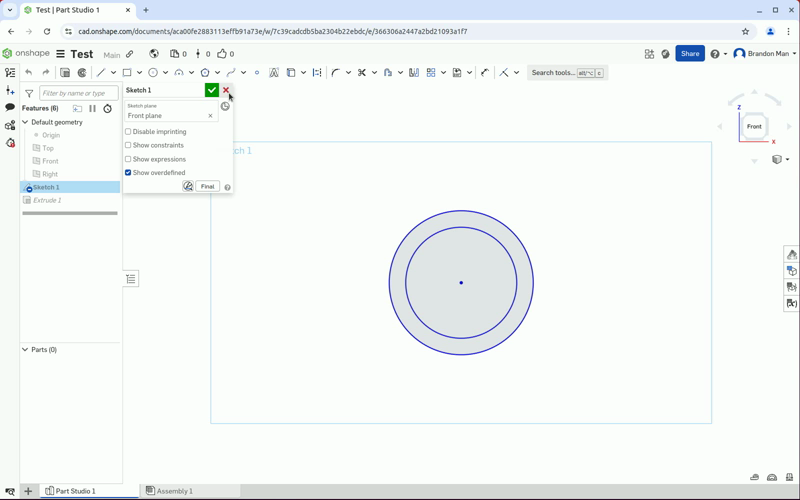
key(shift+s)
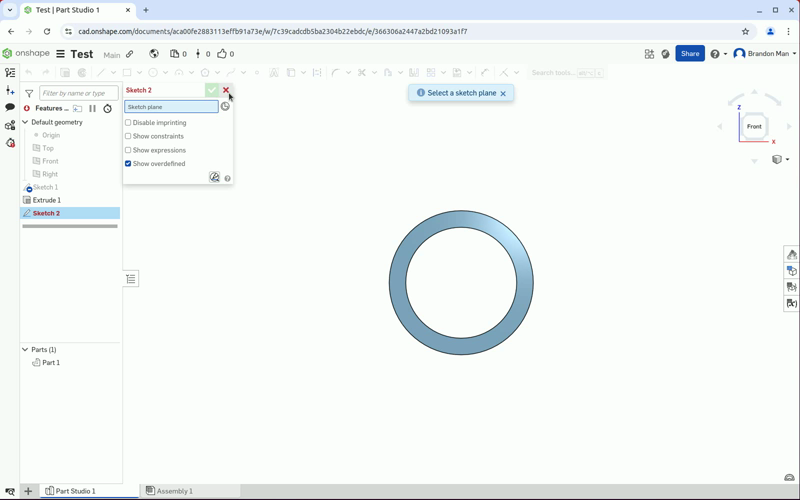
mouse_move(73, 163)
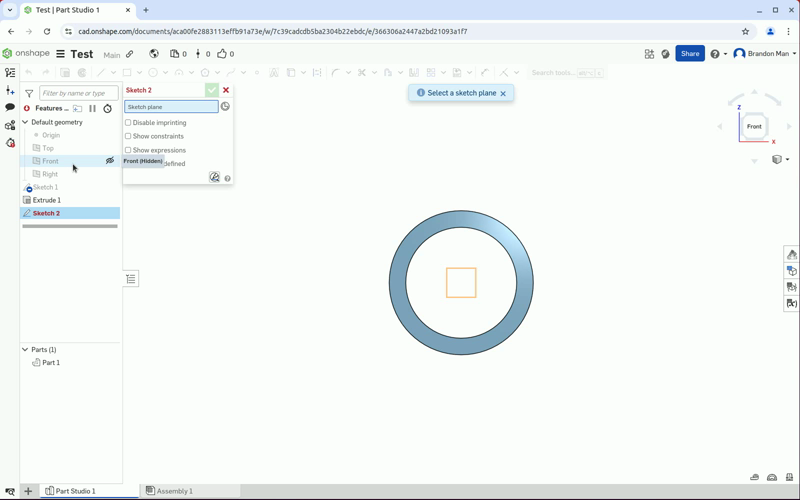
click(73, 163)
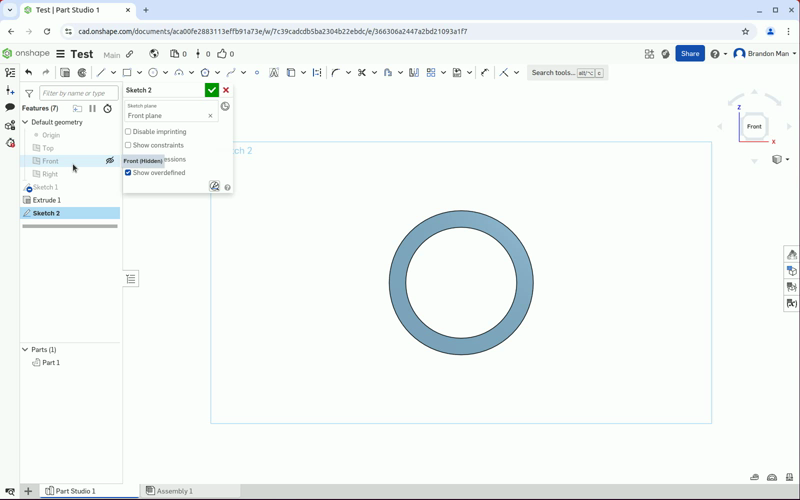
mouse_move(73, 352)
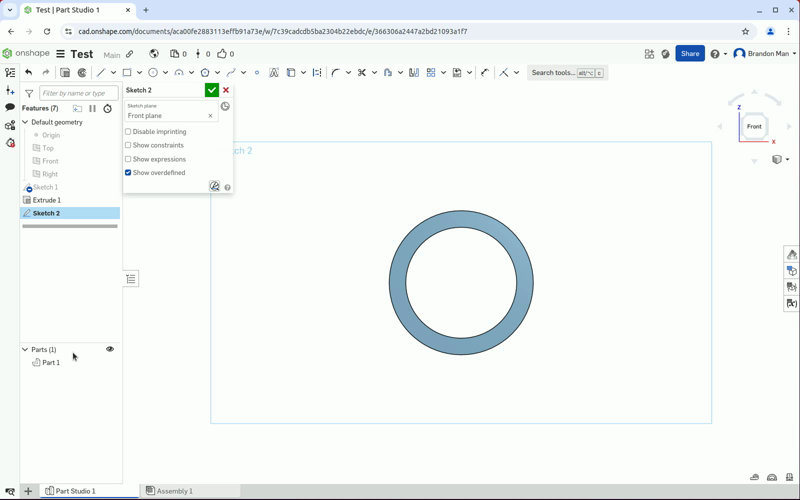
key(y)
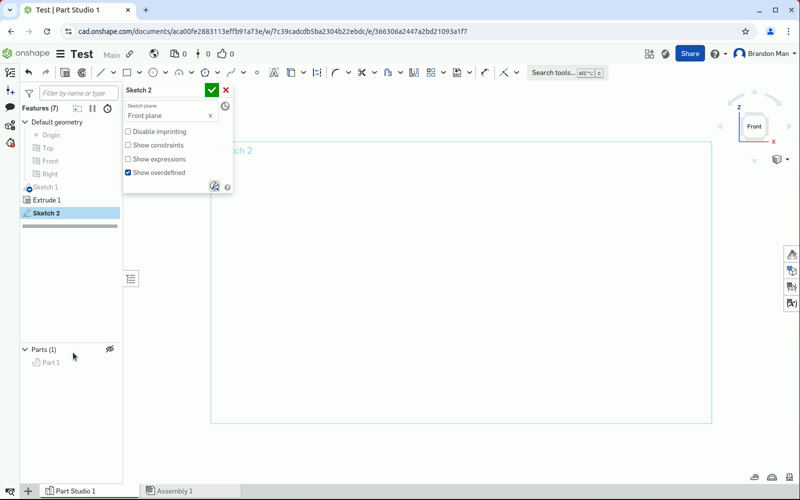
key(a)
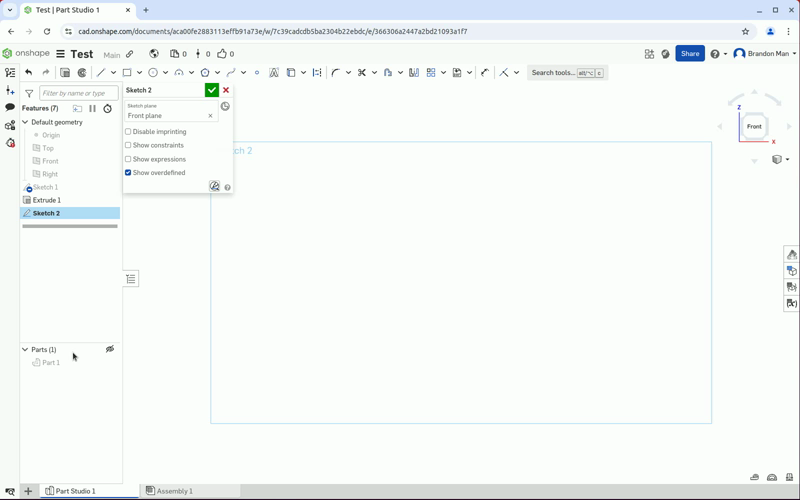
key_down(shift)
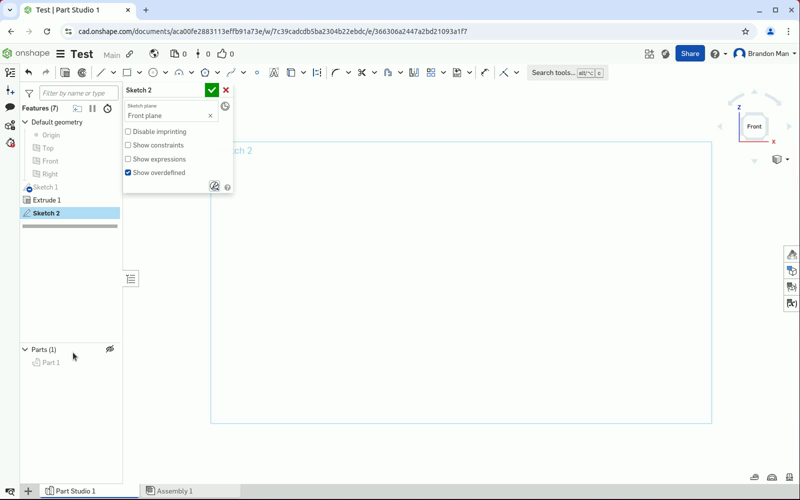
mouse_move(369, 287)
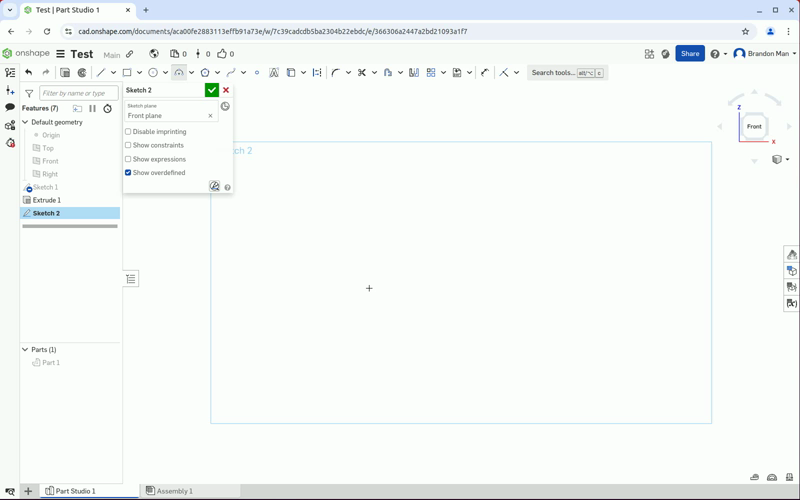
click(369, 287)
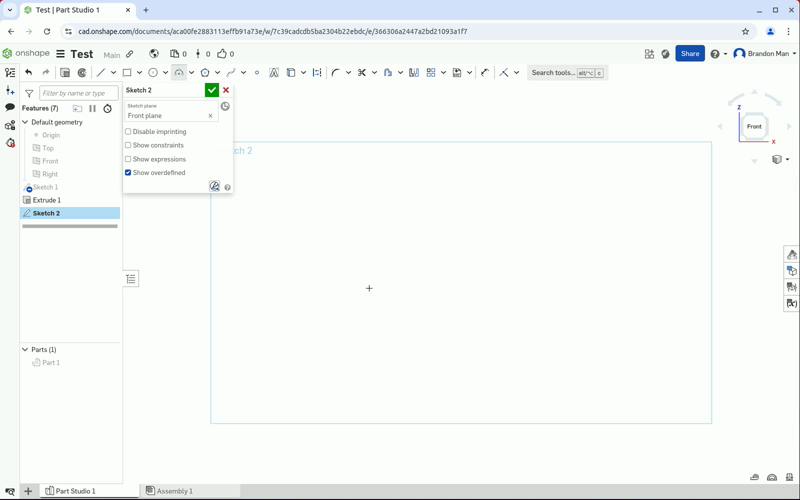
key_up(shift)
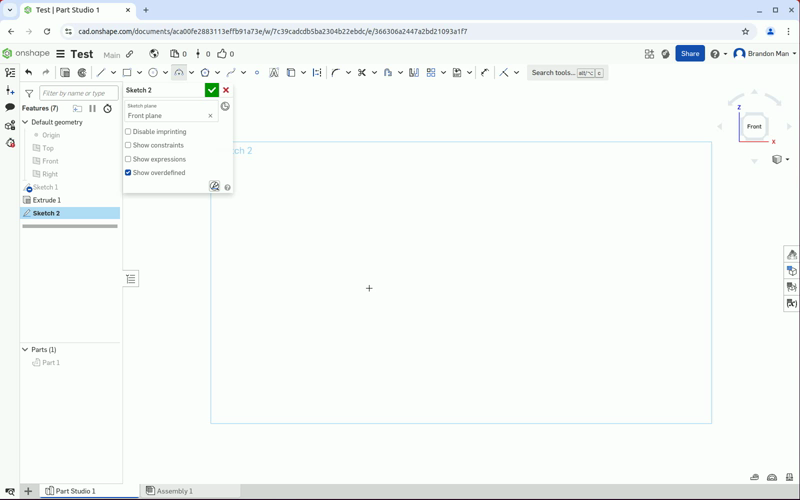
key_down(shift)
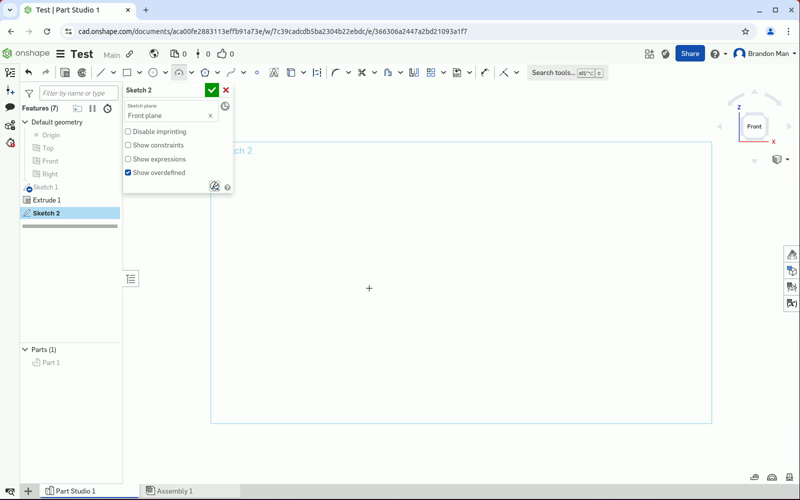
mouse_move(385, 330)
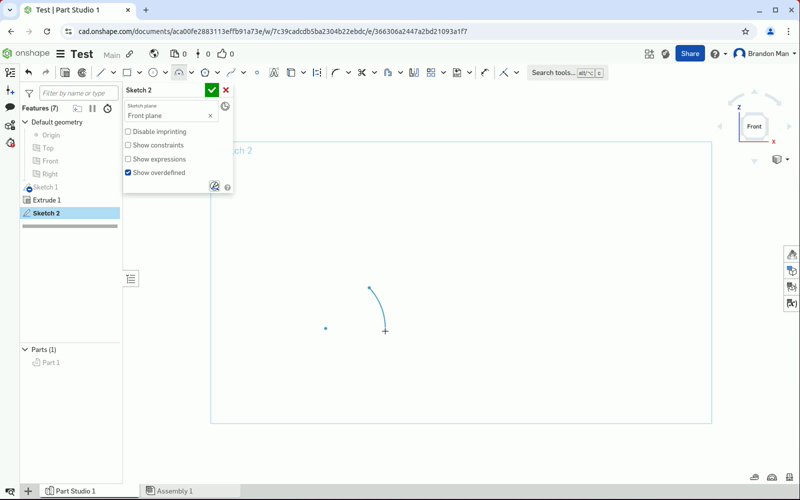
click(385, 330)
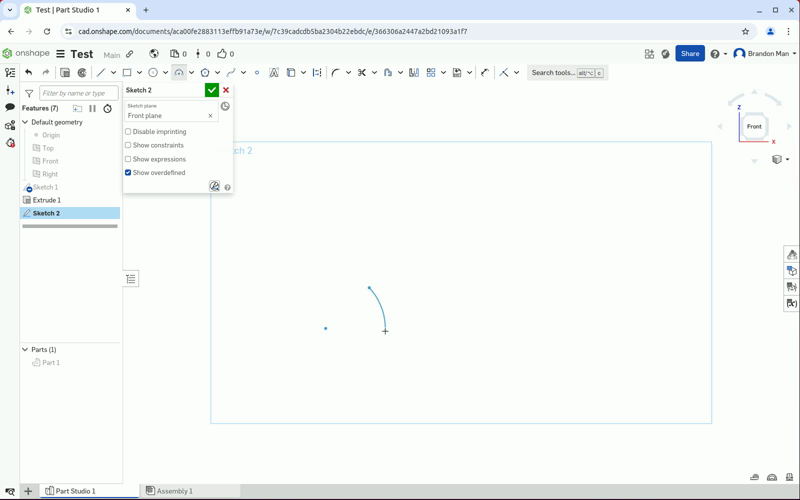
mouse_move(355, 317)
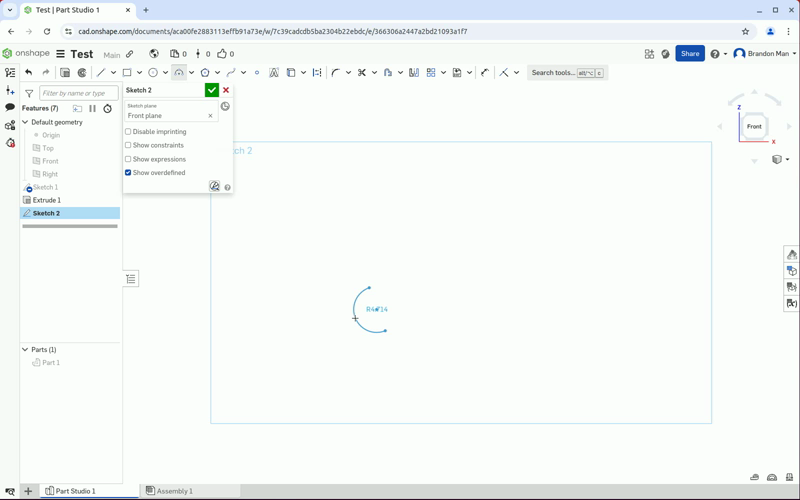
click(355, 317)
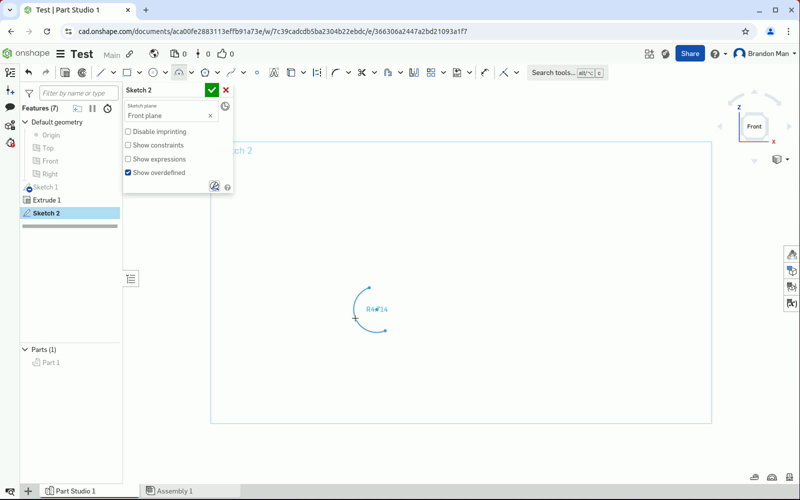
key_up(shift)
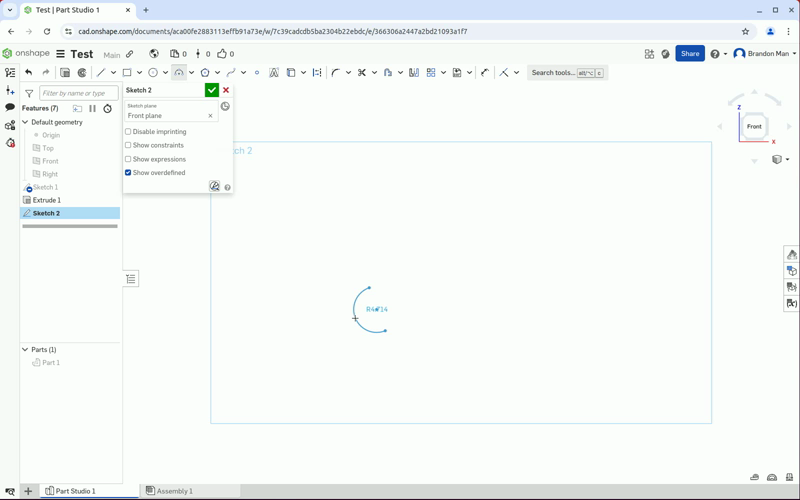
key(esc)
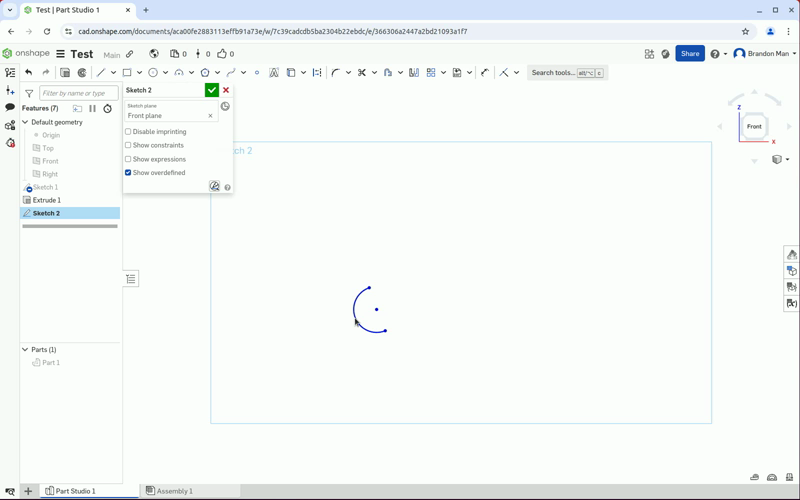
key(l)
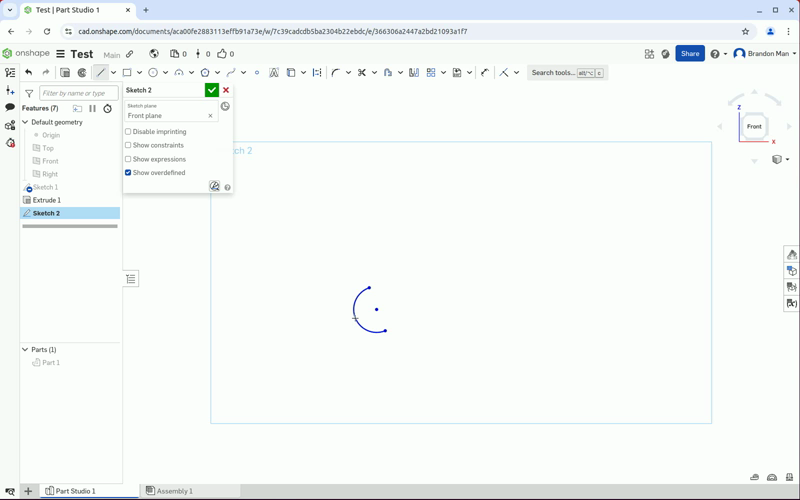
mouse_move(385, 330)
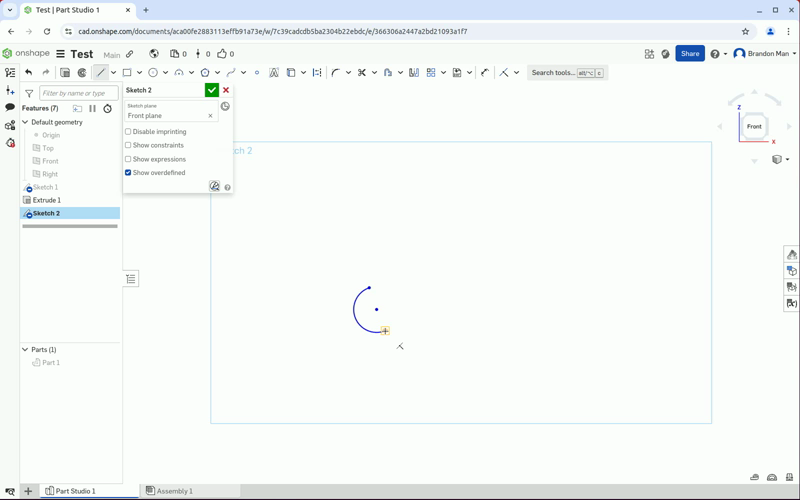
click(385, 330)
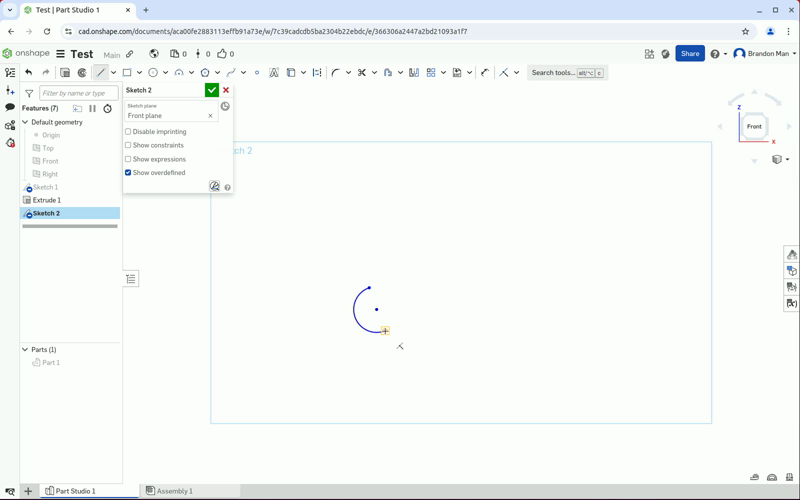
key_down(shift)
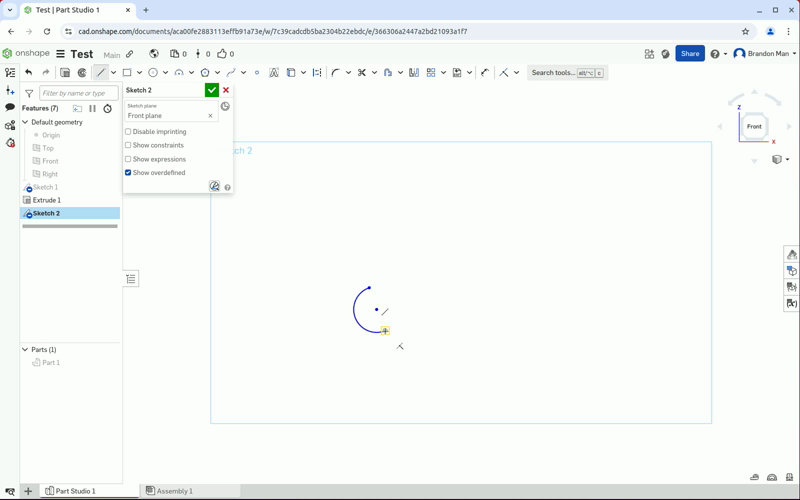
mouse_move(415, 330)
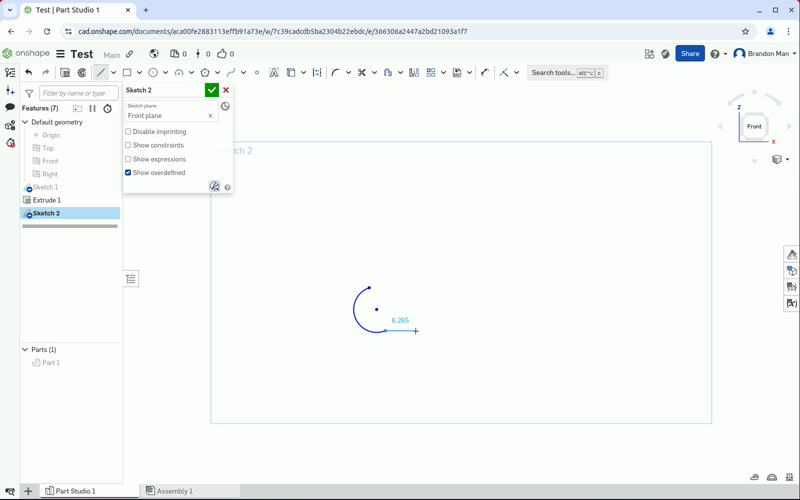
mouse_move(404, 325)
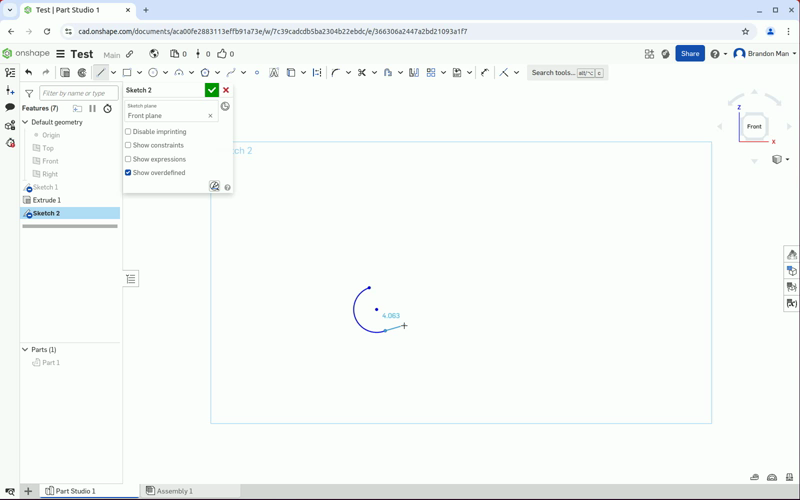
click(404, 325)
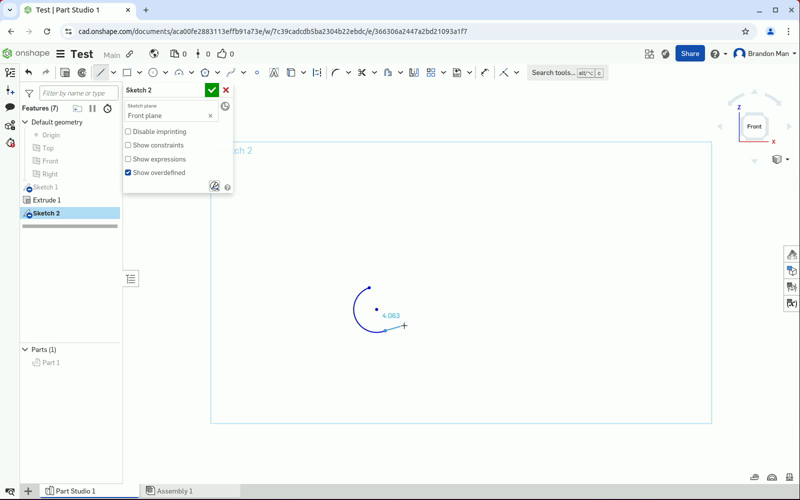
key_up(shift)
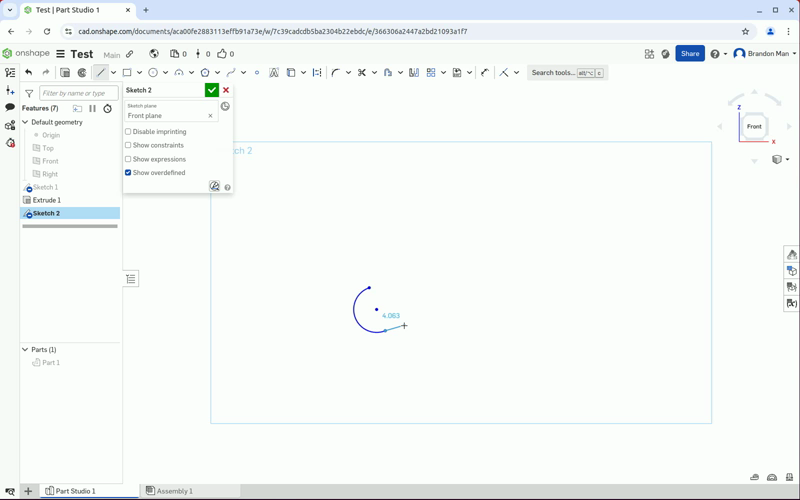
key(esc)
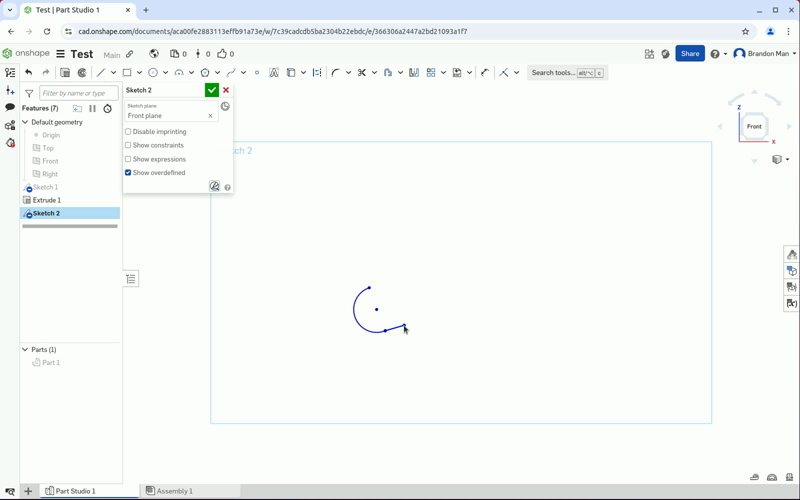
key(a)
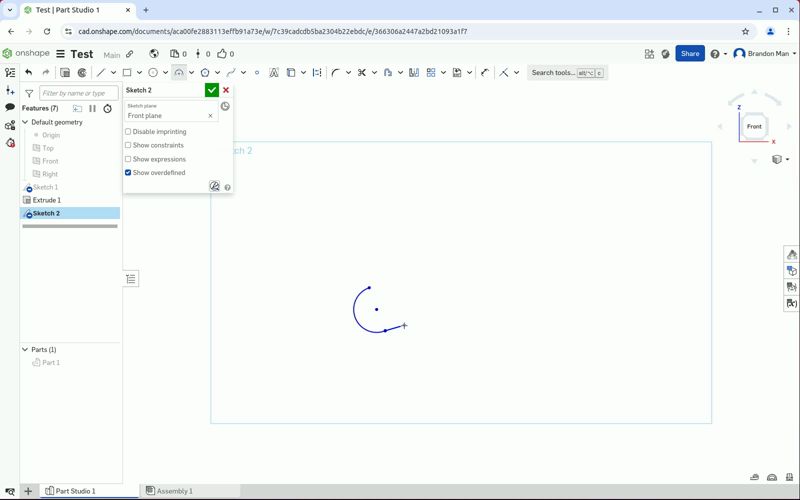
mouse_move(404, 325)
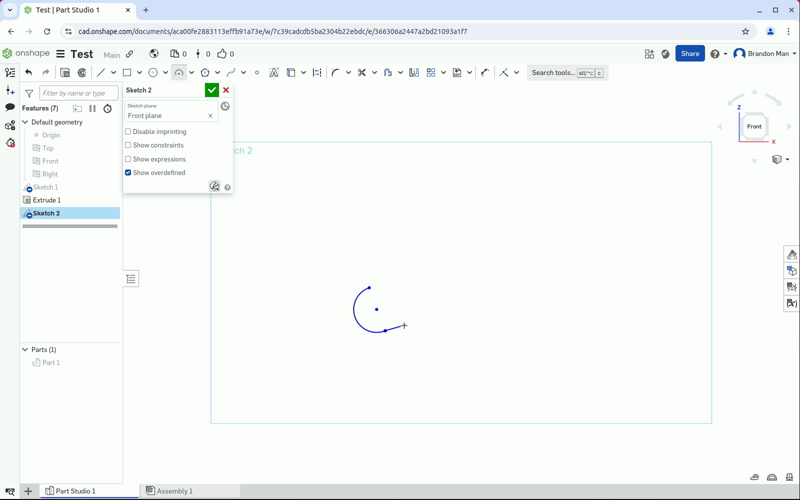
click(404, 325)
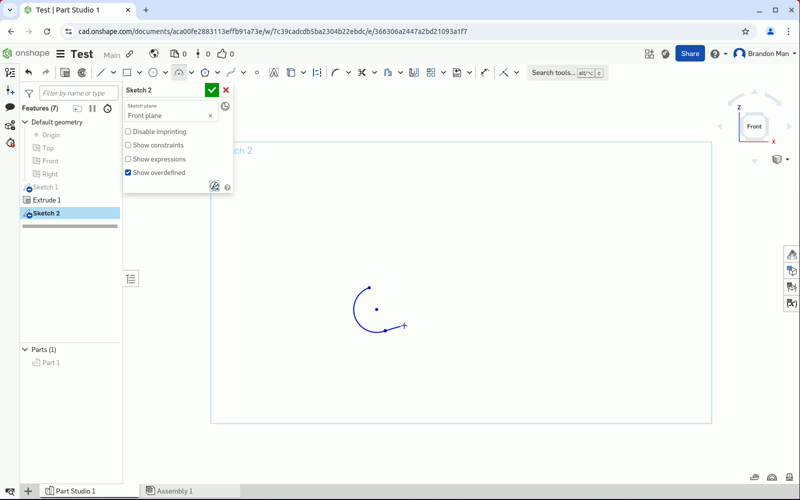
key_down(shift)
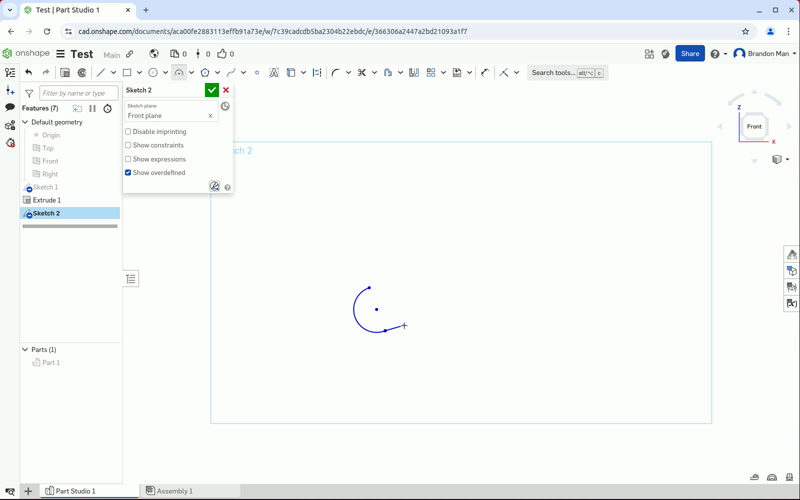
mouse_move(389, 280)
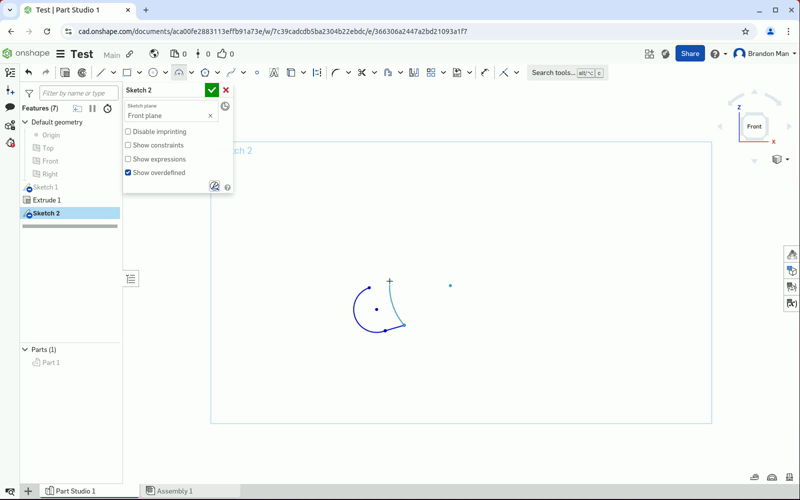
click(389, 280)
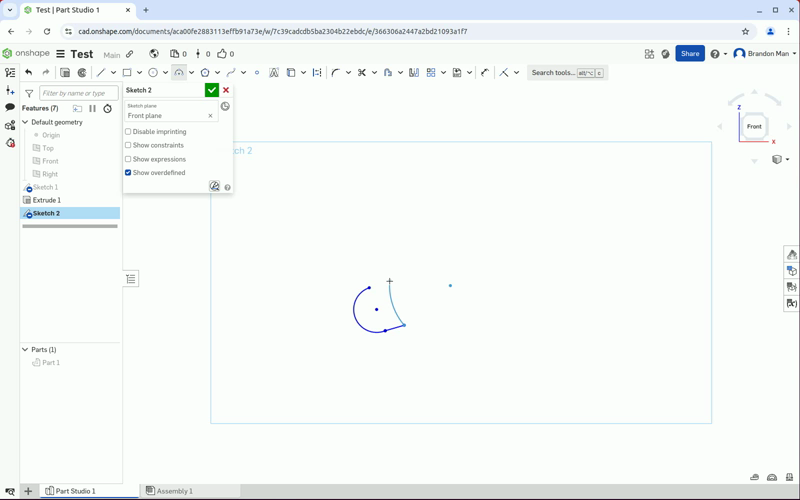
mouse_move(393, 304)
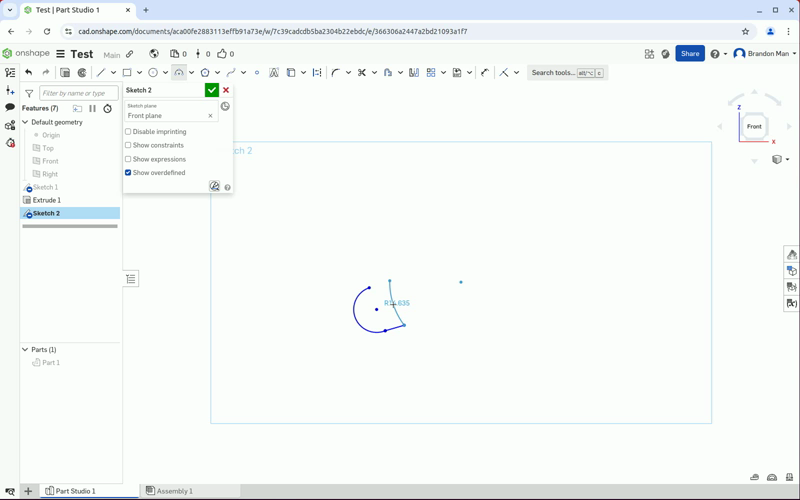
click(393, 304)
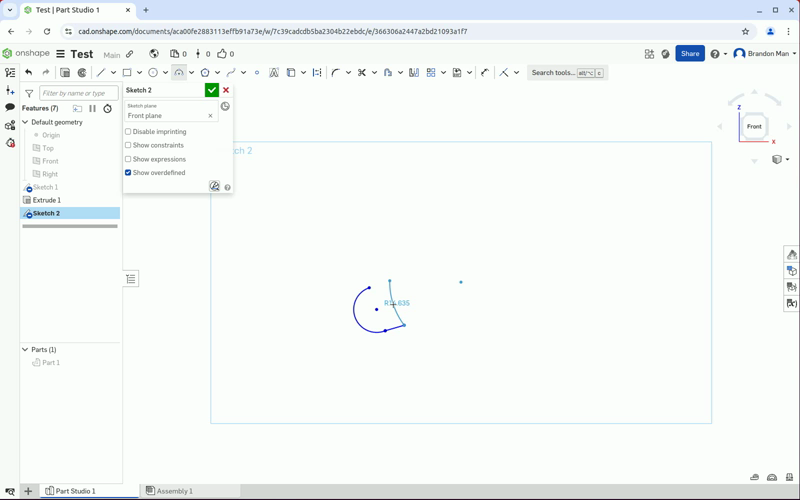
key_up(shift)
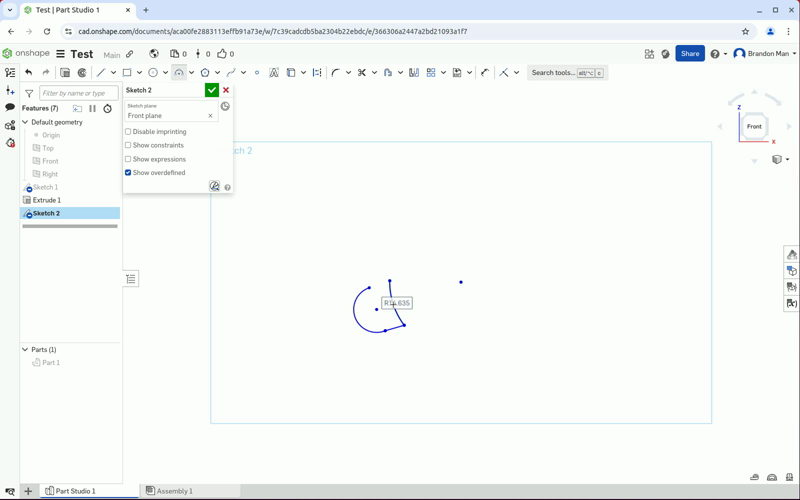
key(esc)
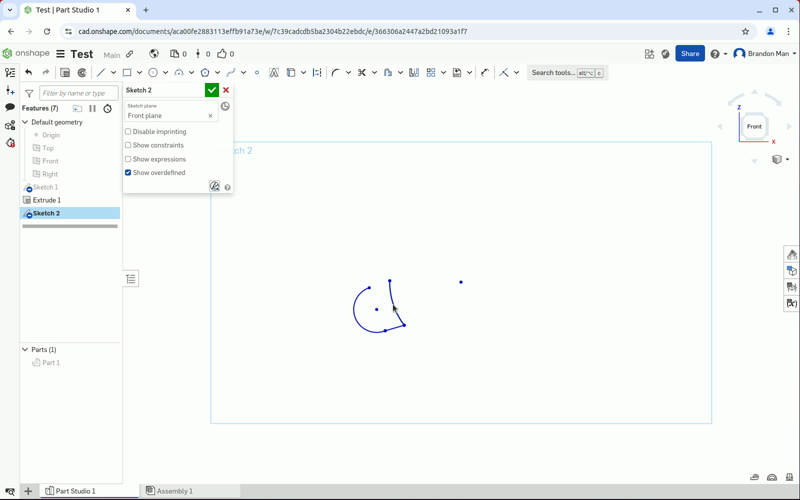
key(l)
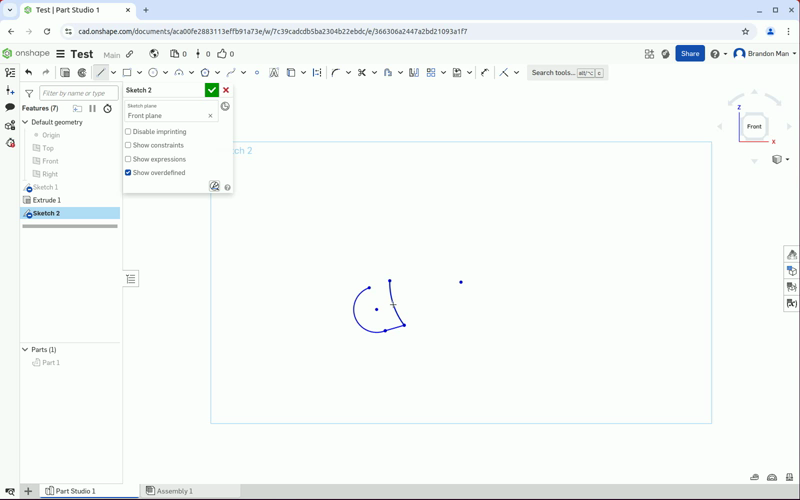
mouse_move(389, 280)
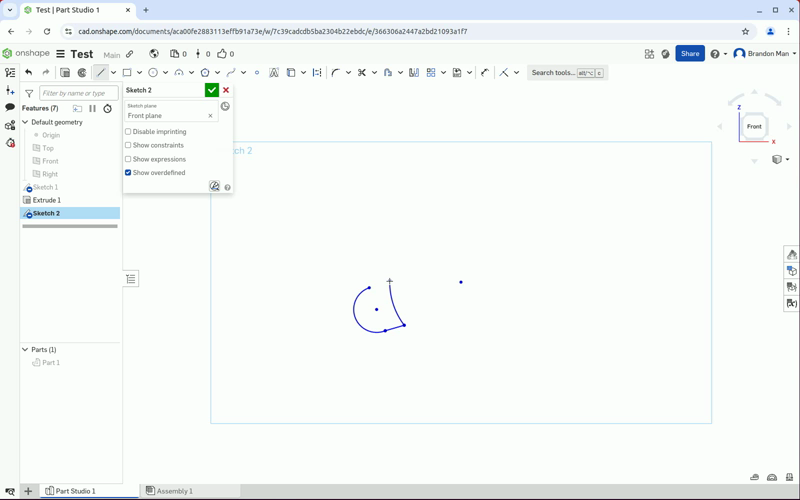
click(389, 280)
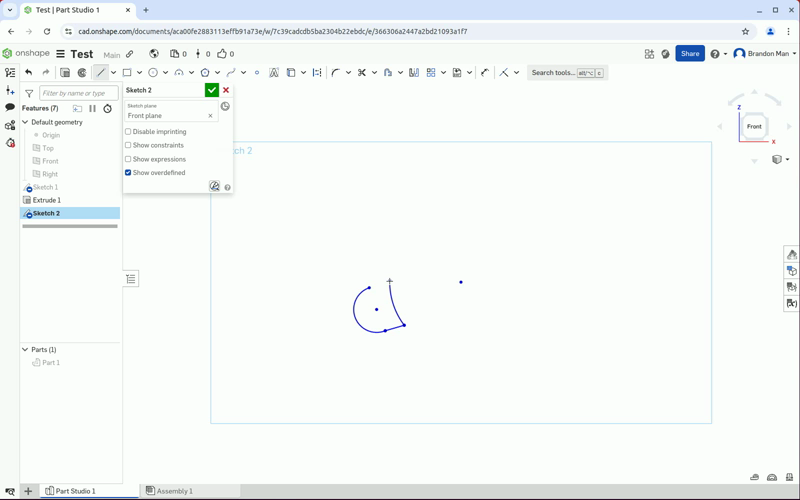
mouse_move(420, 280)
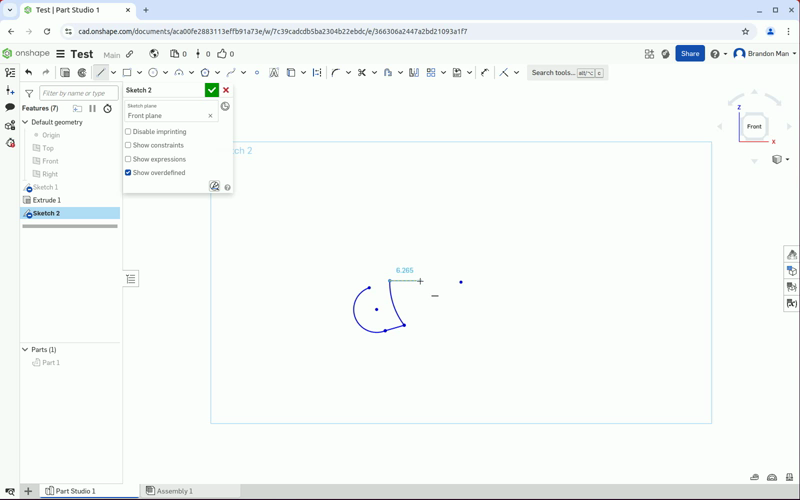
key_down(shift)
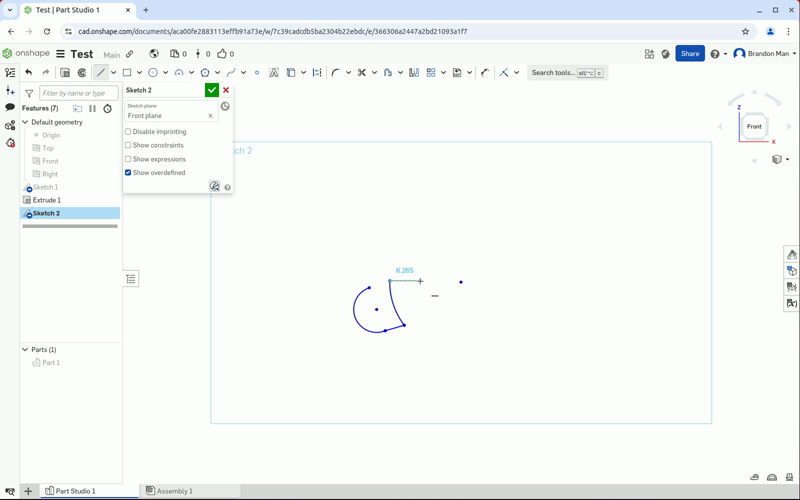
mouse_move(369, 287)
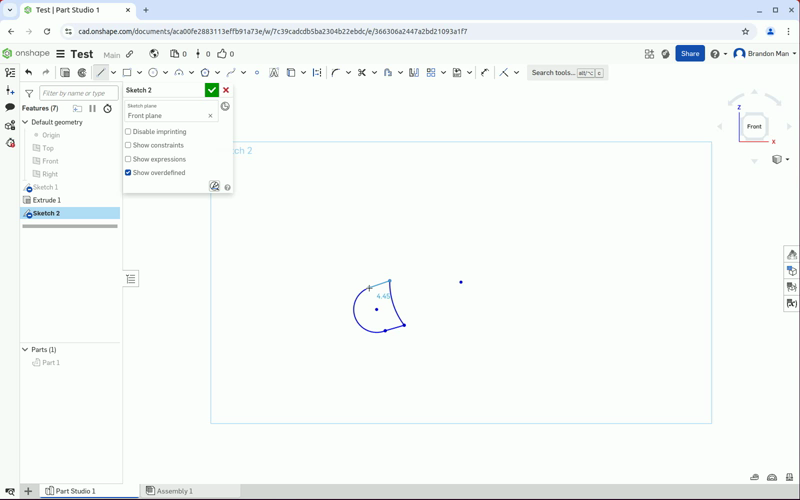
key_up(shift)
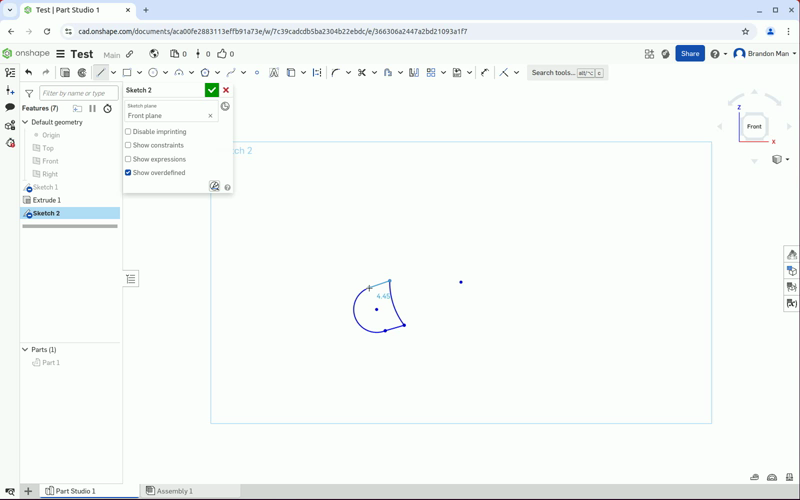
click(369, 287)
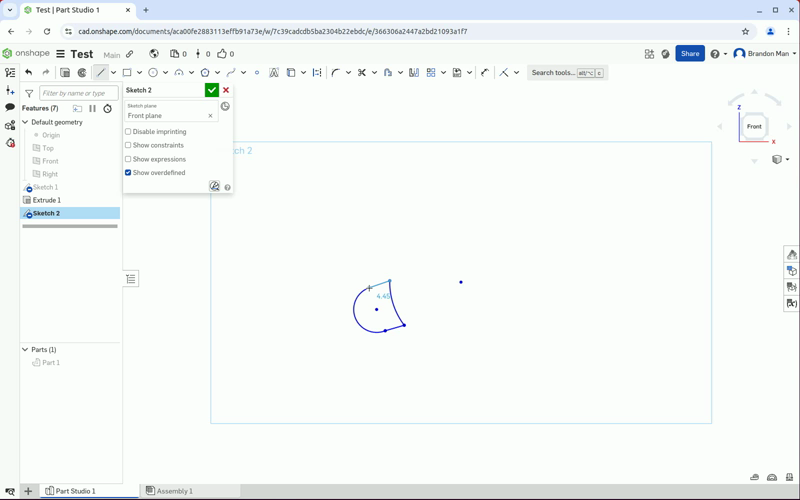
key(esc)
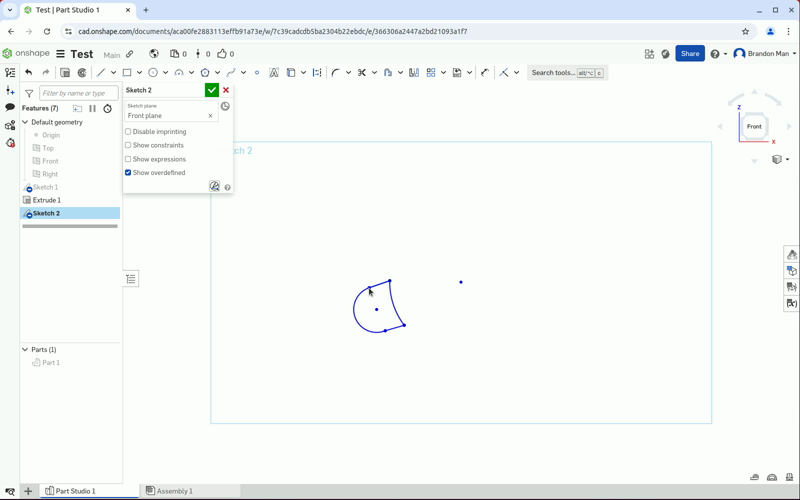
key(c)
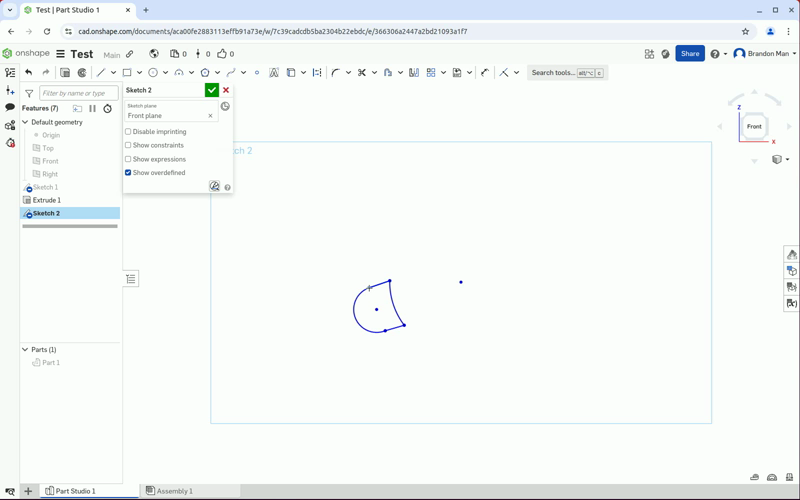
key_down(shift)
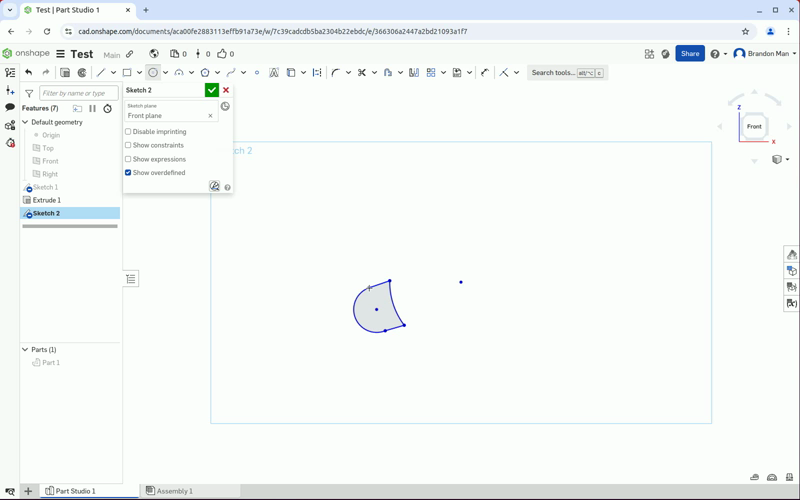
mouse_move(376, 309)
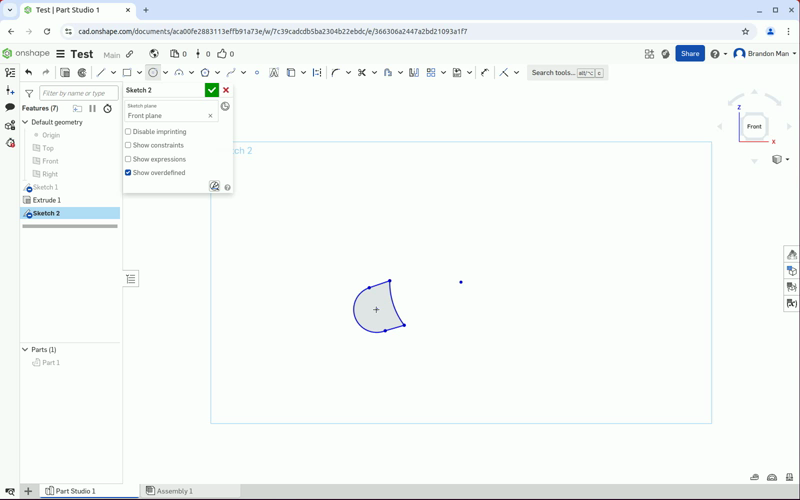
click(376, 309)
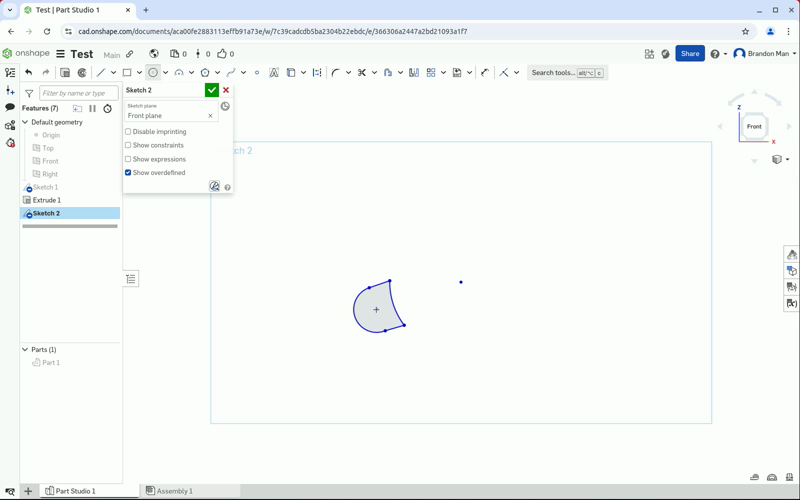
key_up(shift)
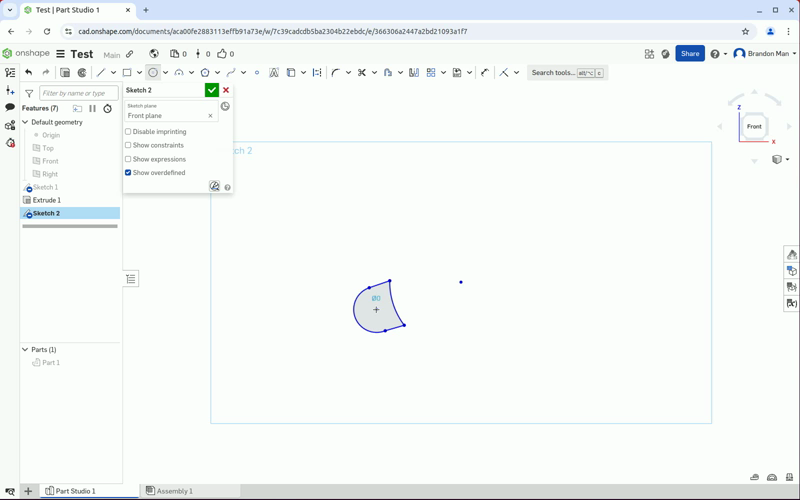
mouse_move(386, 309)
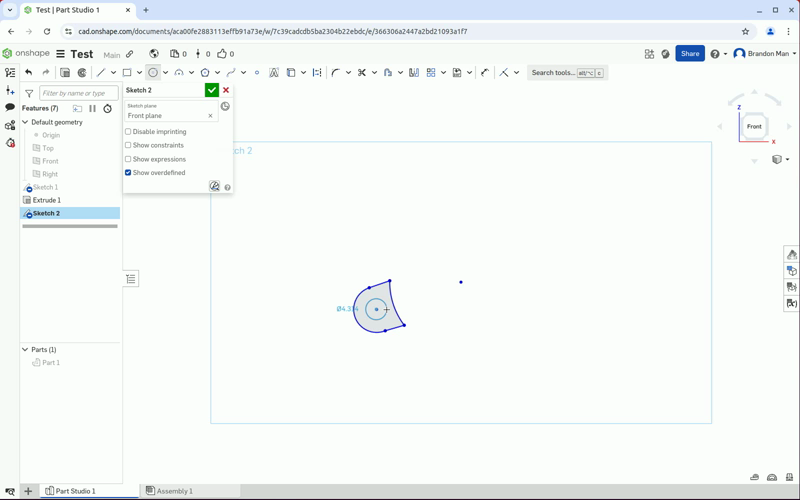
click(386, 309)
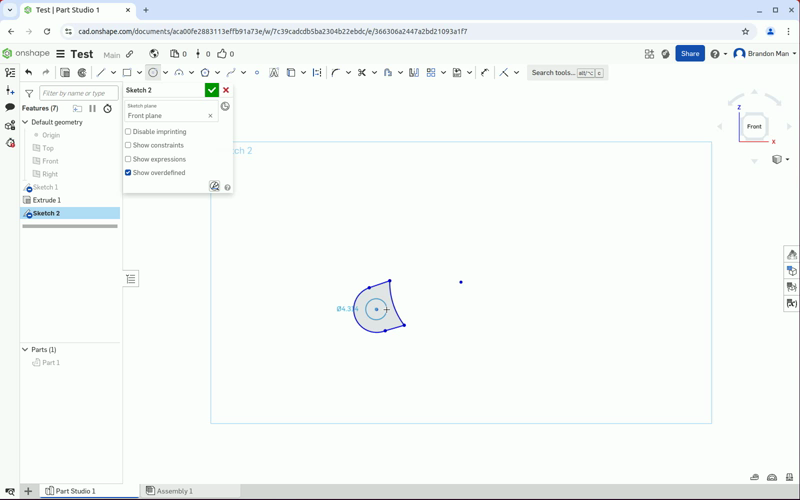
key(esc)
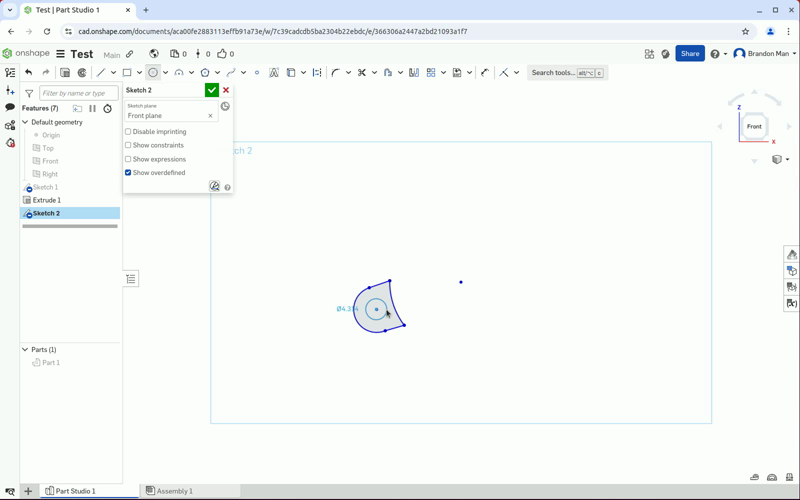
mouse_move(357, 301)
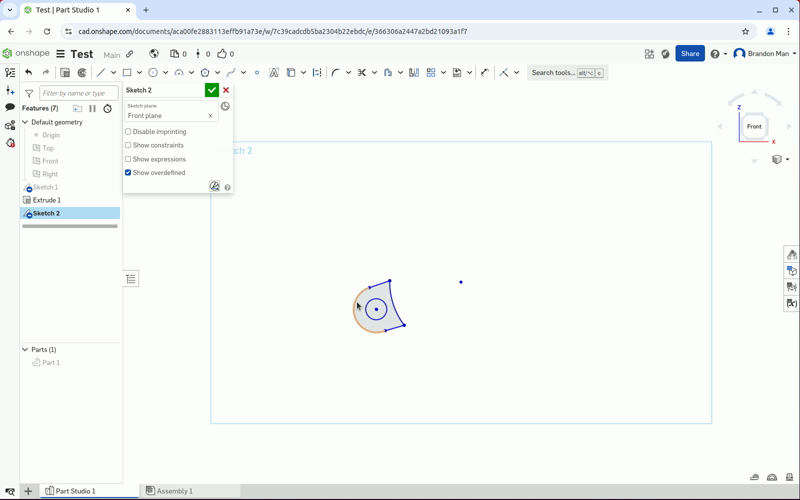
scroll(6)
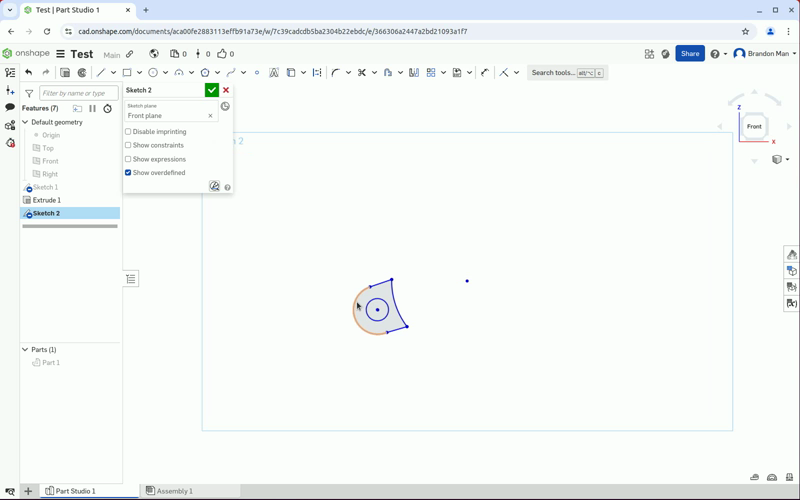
scroll(6)
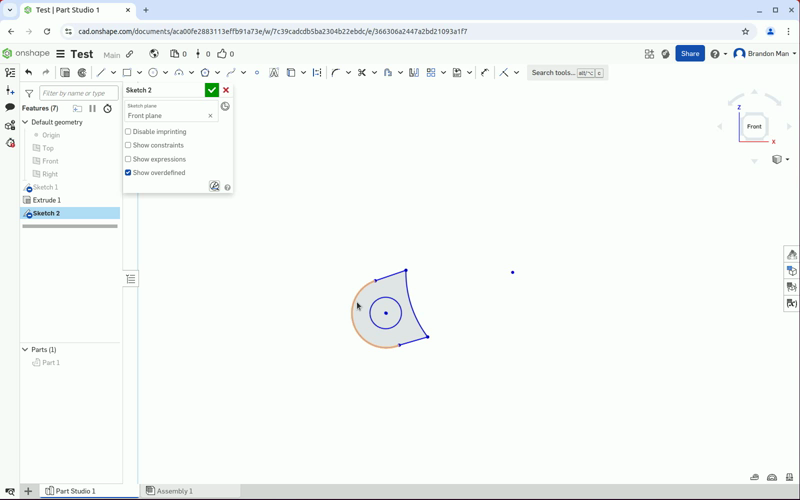
scroll(6)
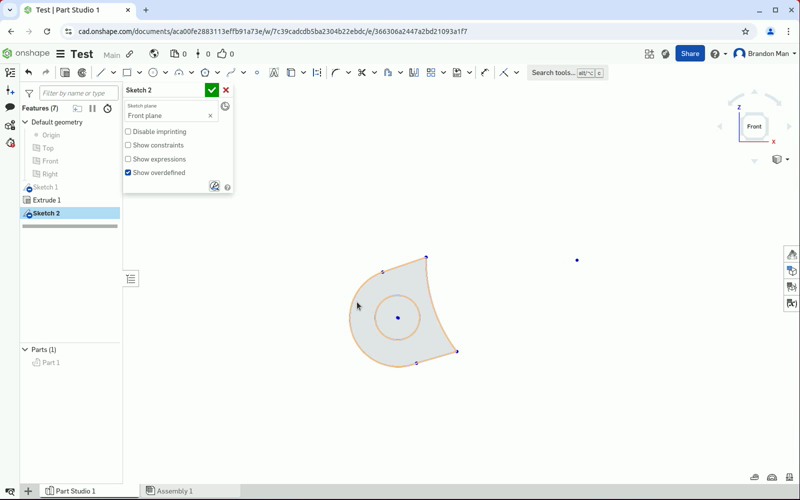
scroll(6)
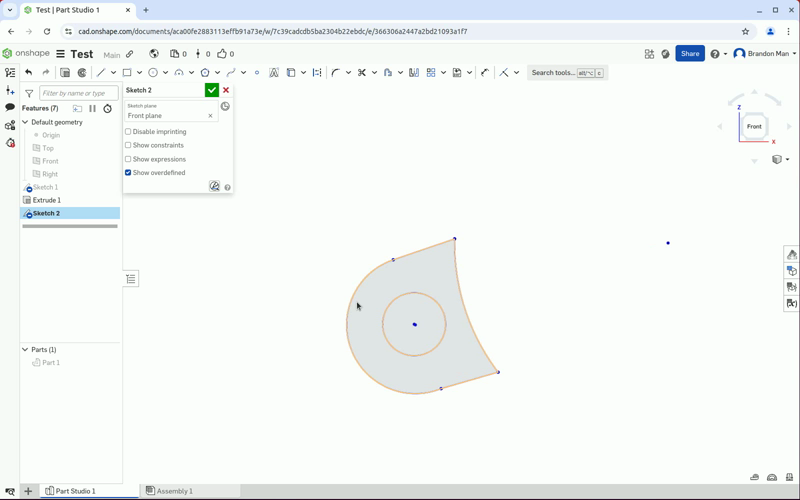
scroll(6)
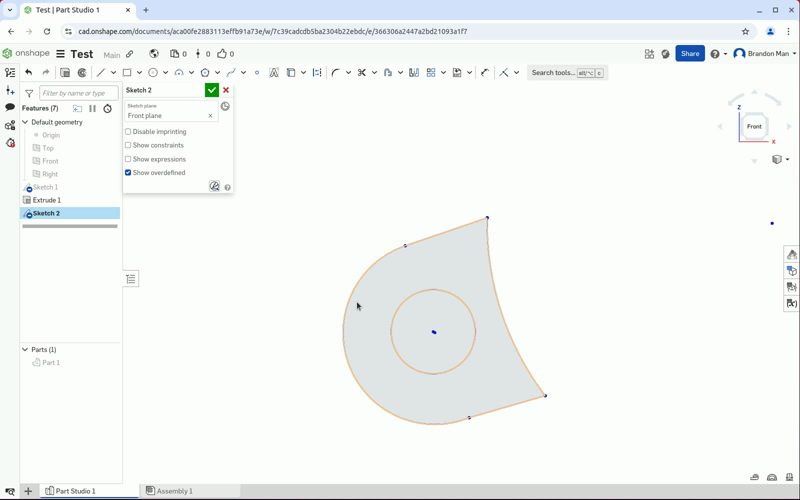
scroll(6)
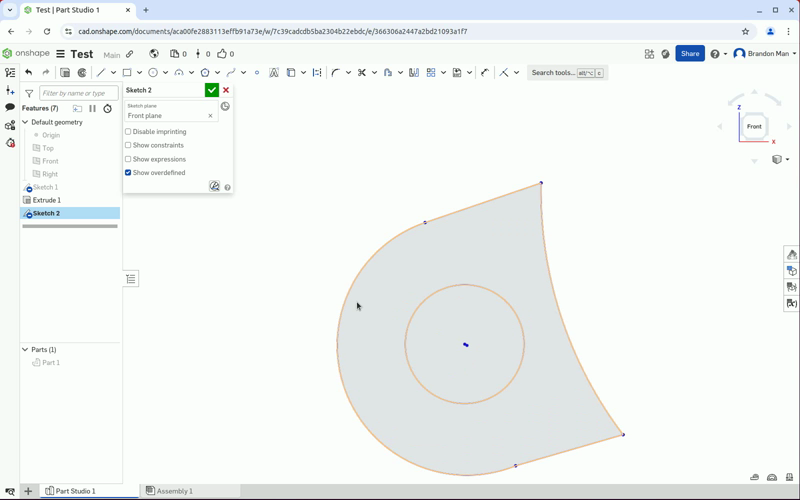
scroll(6)
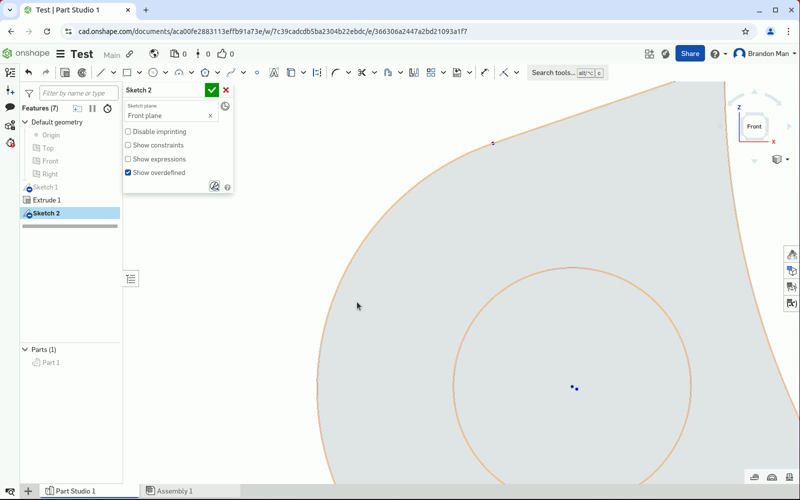
click(357, 301)
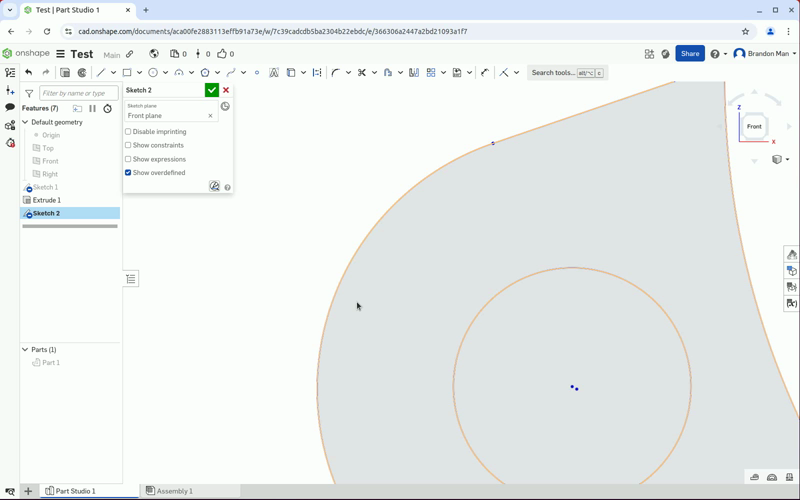
scroll(-6)
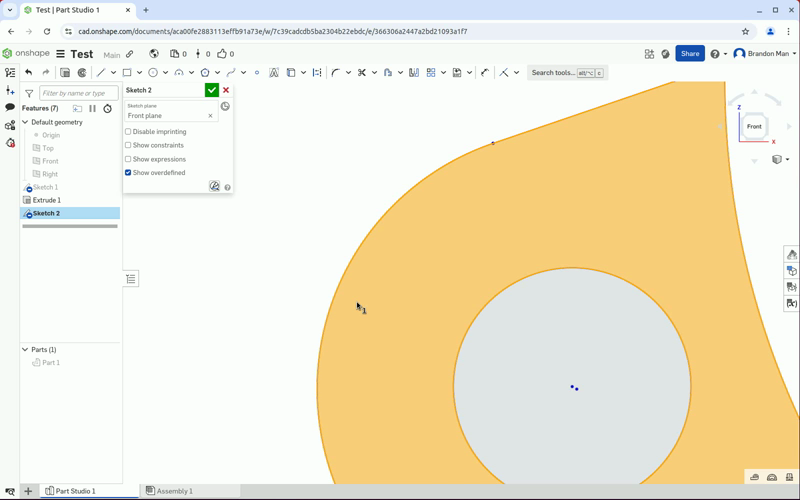
scroll(-6)
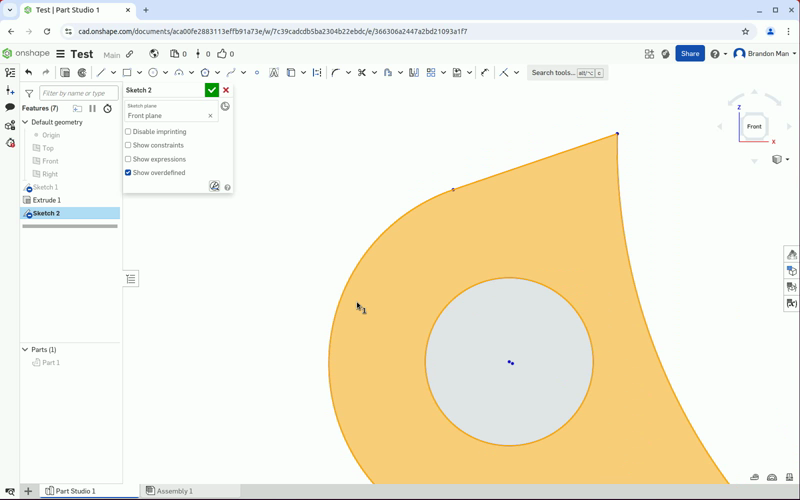
scroll(-6)
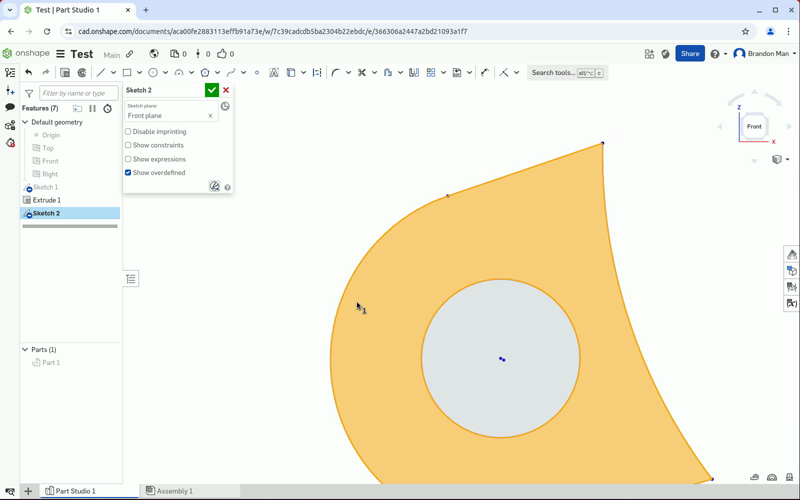
scroll(-6)
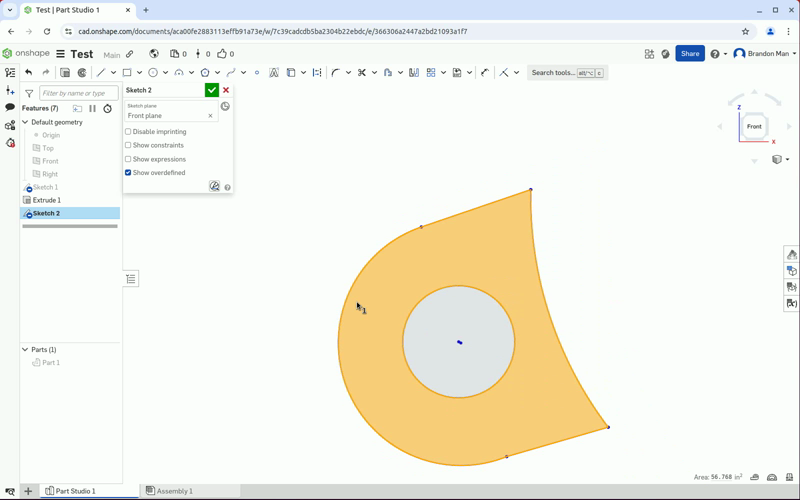
scroll(-6)
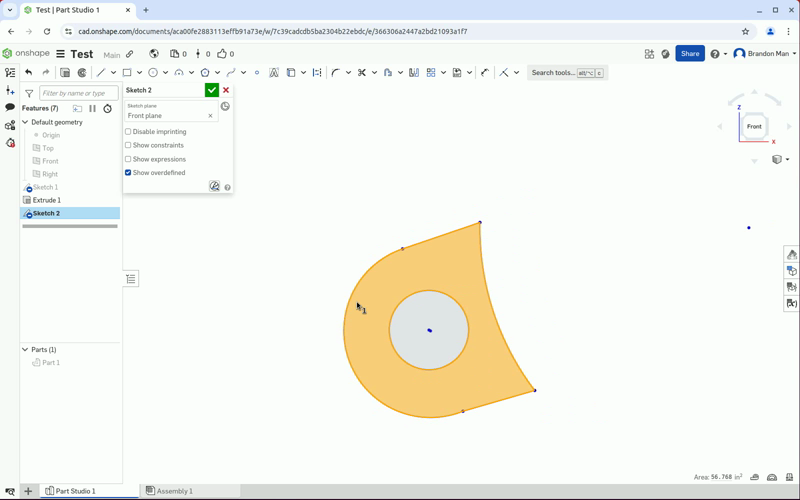
scroll(-6)
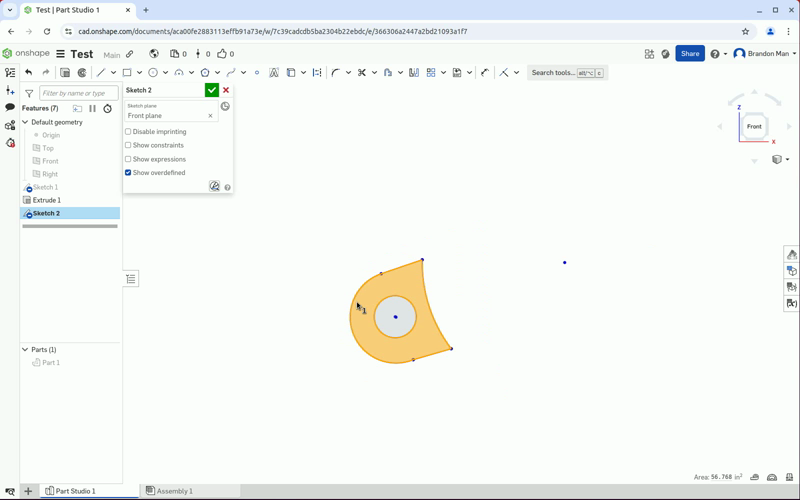
scroll(-6)
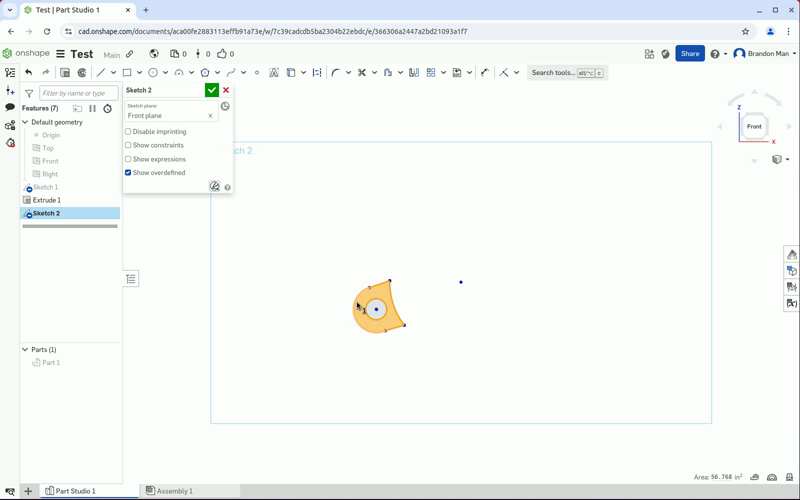
mouse_move(73, 352)
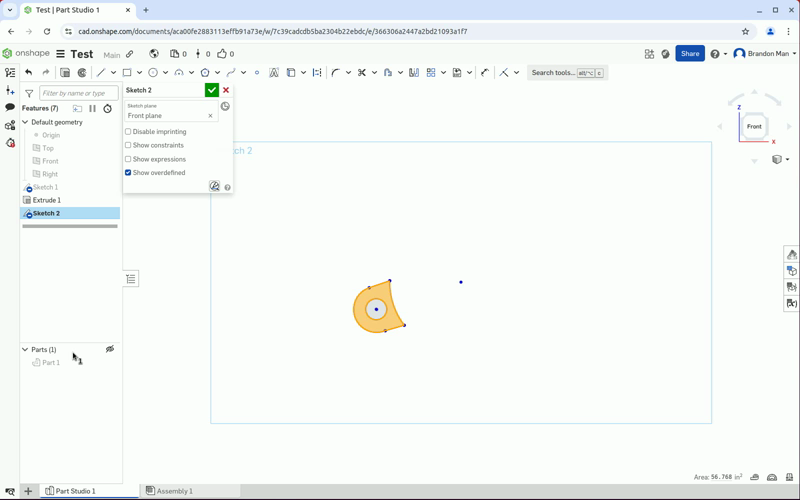
key(shift+y)
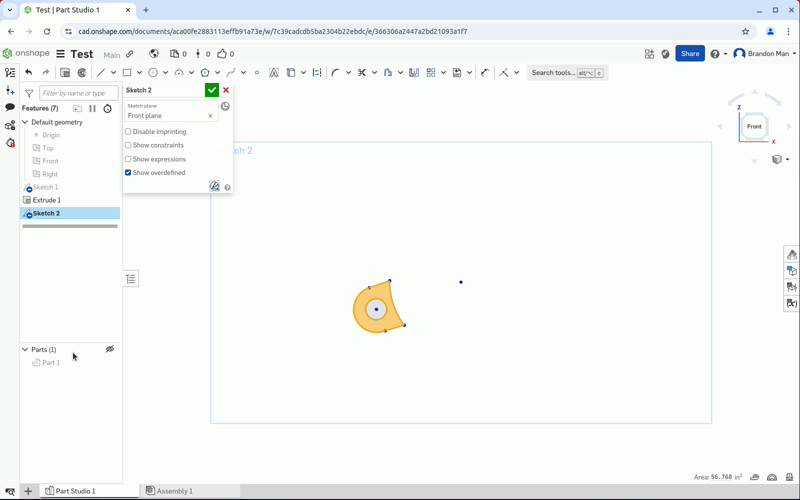
key(shift+e)
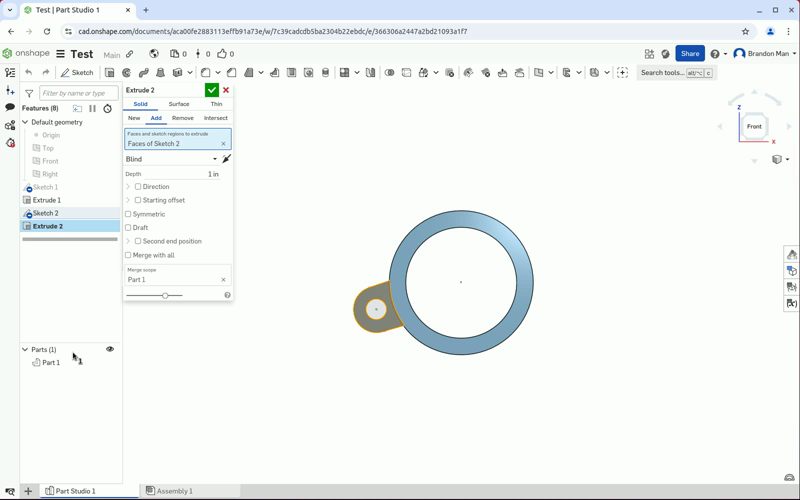
mouse_move(143, 106)
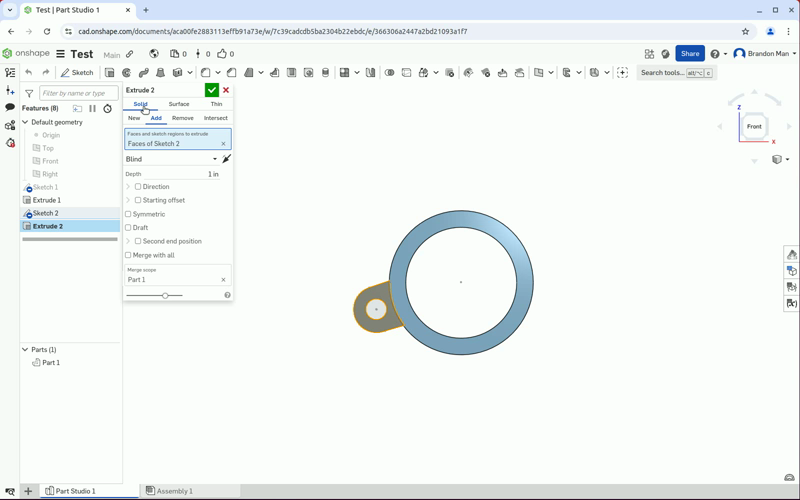
click(143, 106)
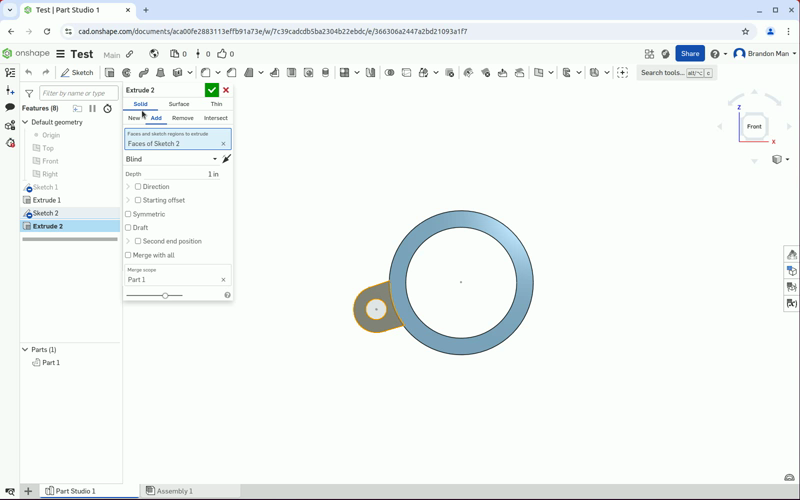
mouse_move(137, 120)
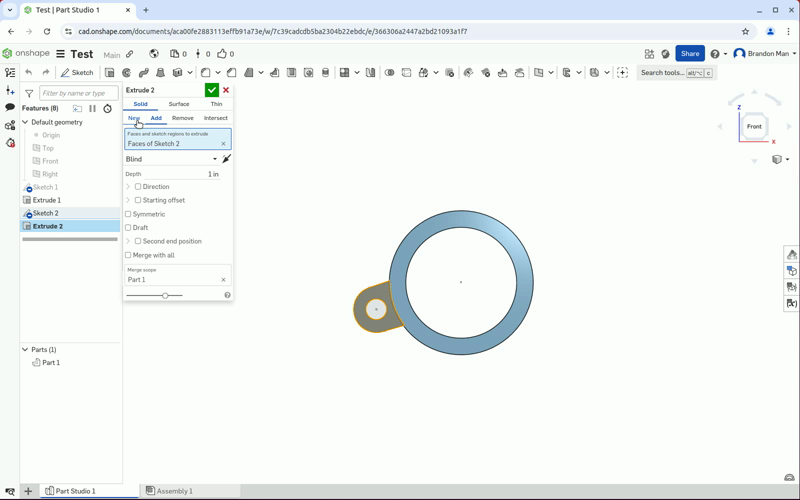
click(137, 120)
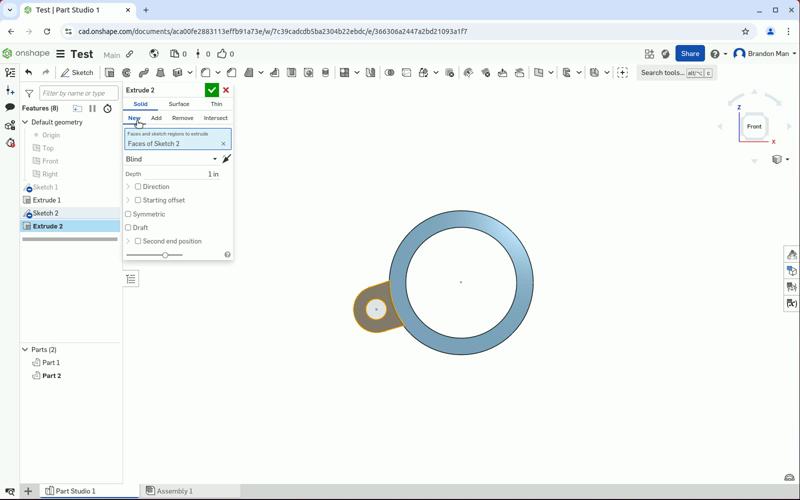
key(tab, 4)
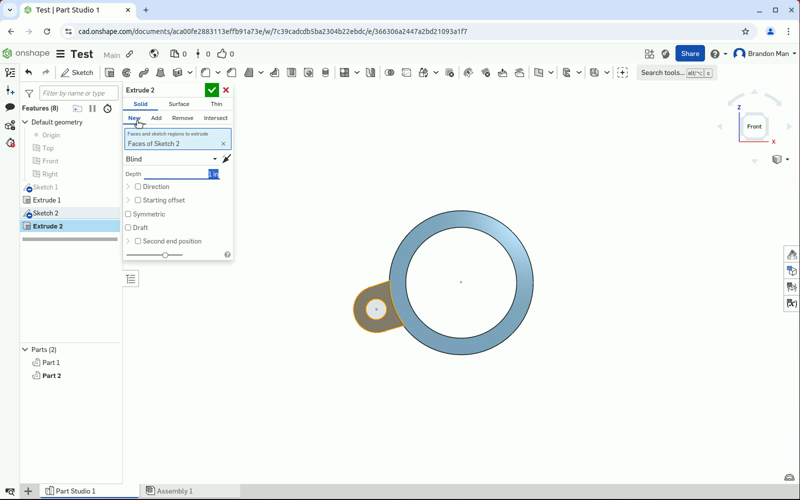
text(0.241)
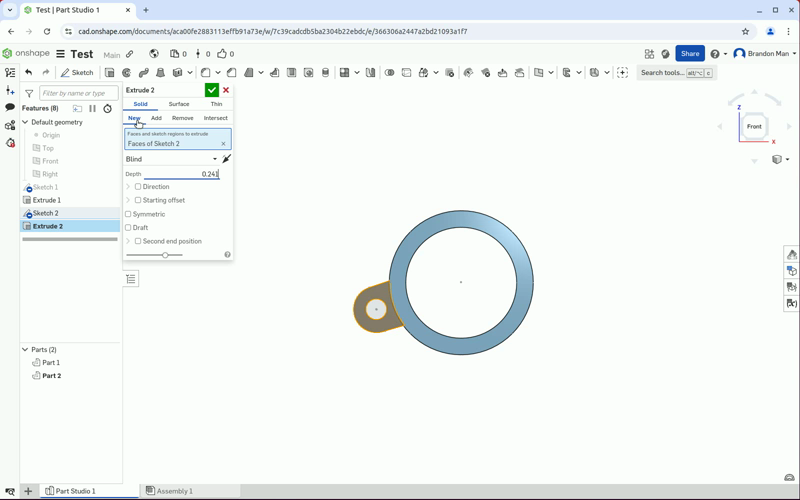
key(enter)
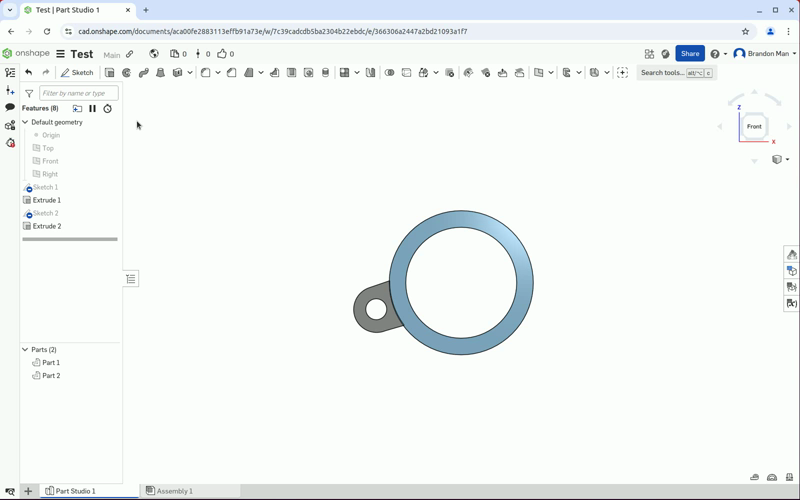
key(shift+h)
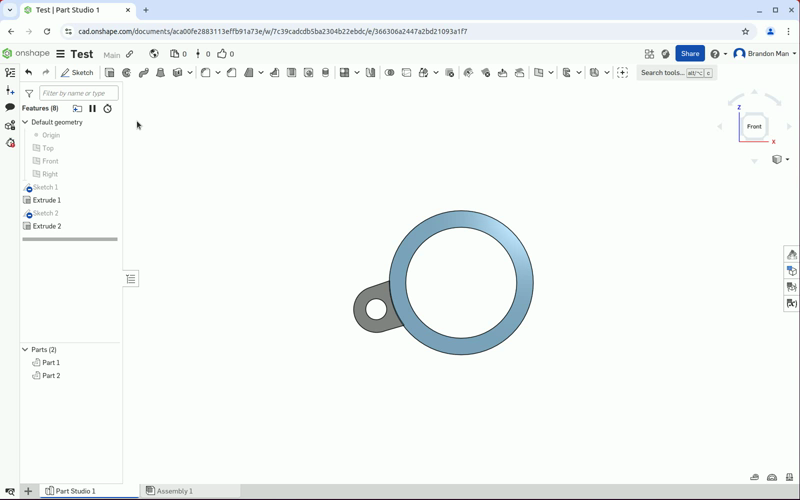
key(shift+h)
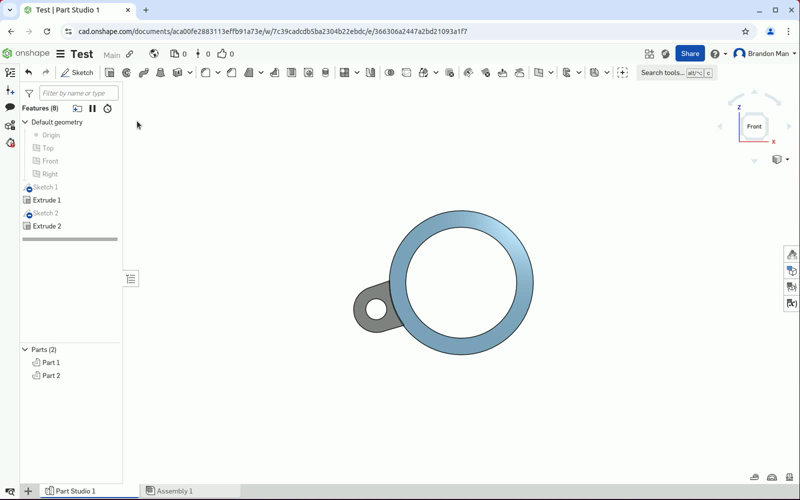
mouse_move(73, 189)
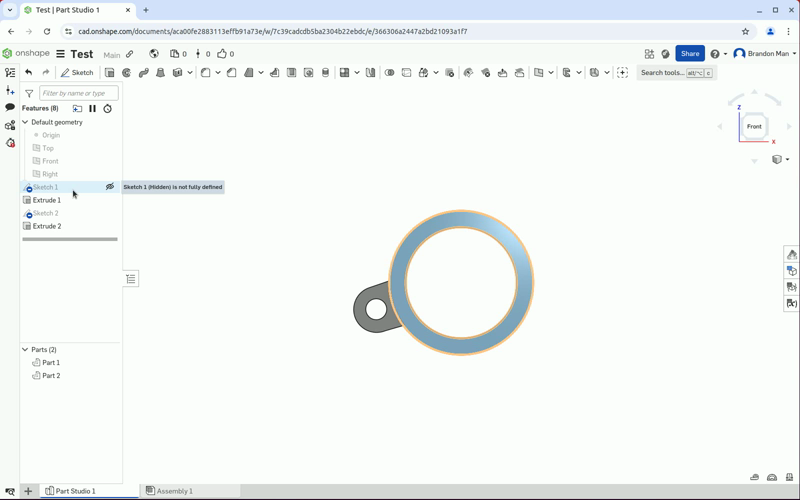
click(73, 189)
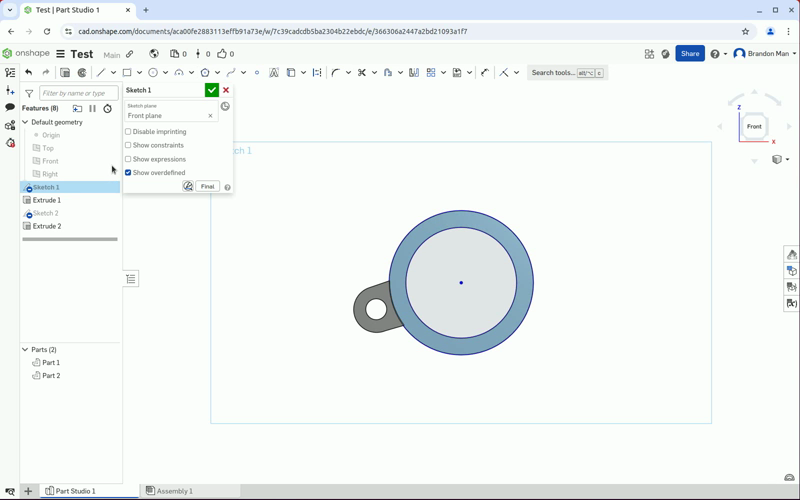
mouse_move(229, 92)
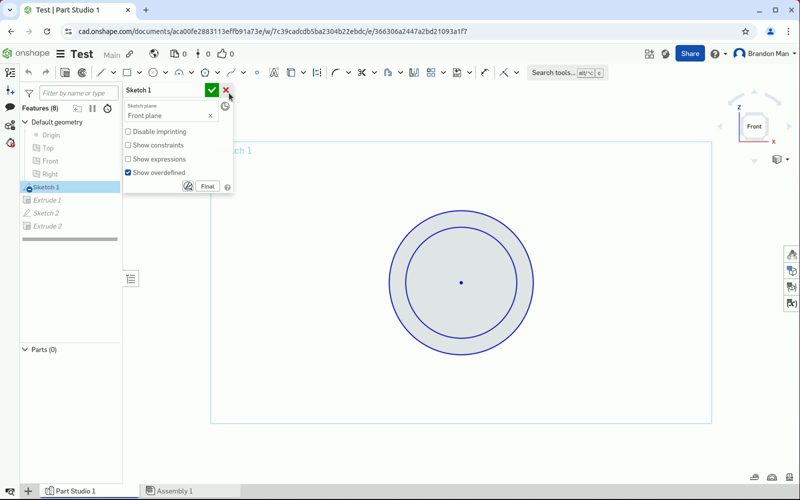
click(229, 92)
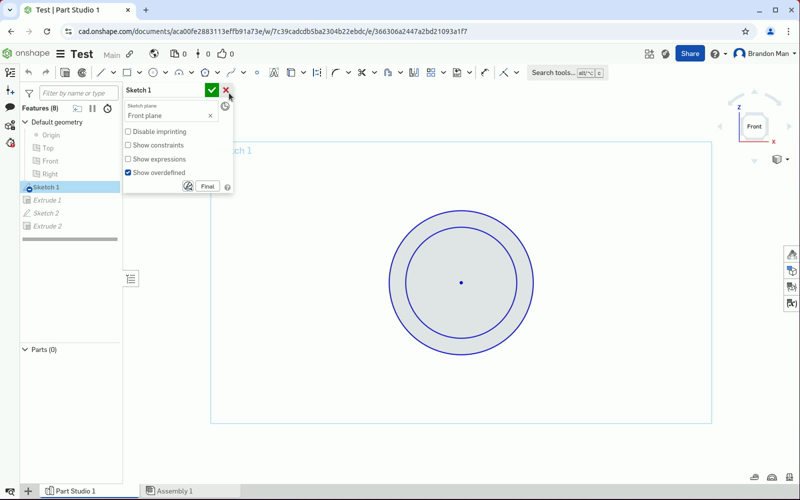
key(shift+s)
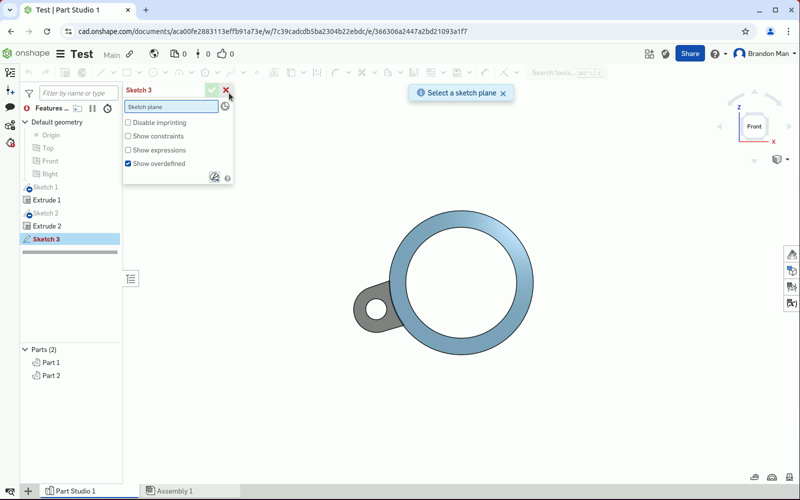
mouse_move(73, 163)
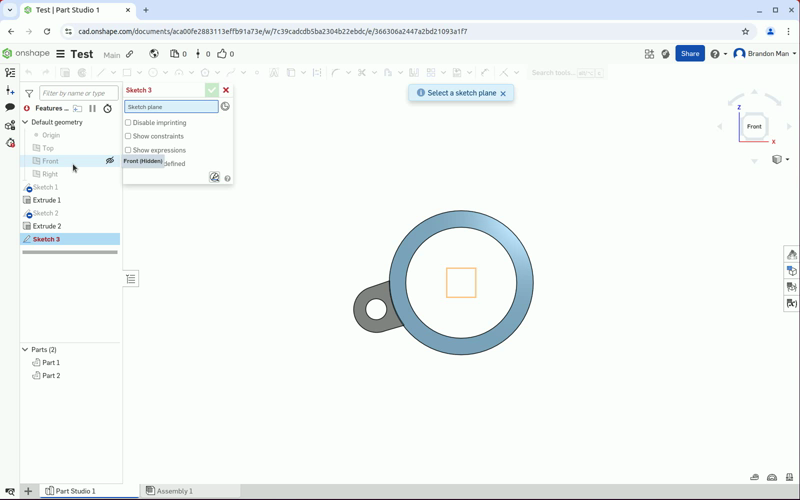
click(73, 163)
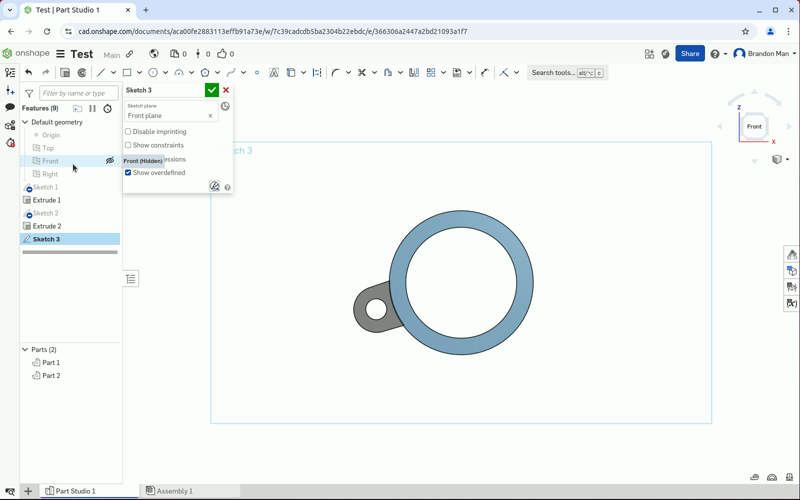
mouse_move(73, 352)
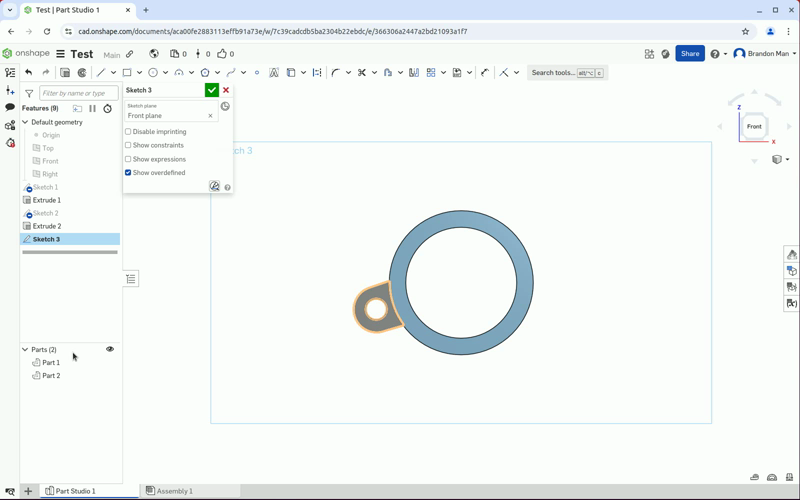
key(y)
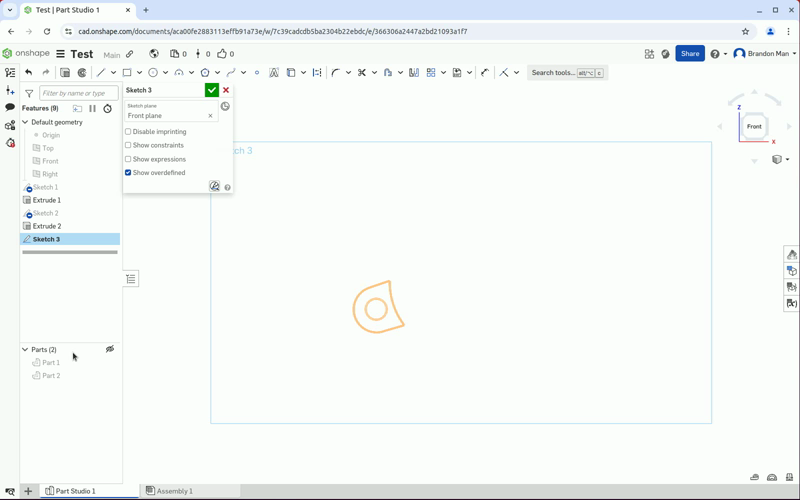
key(l)
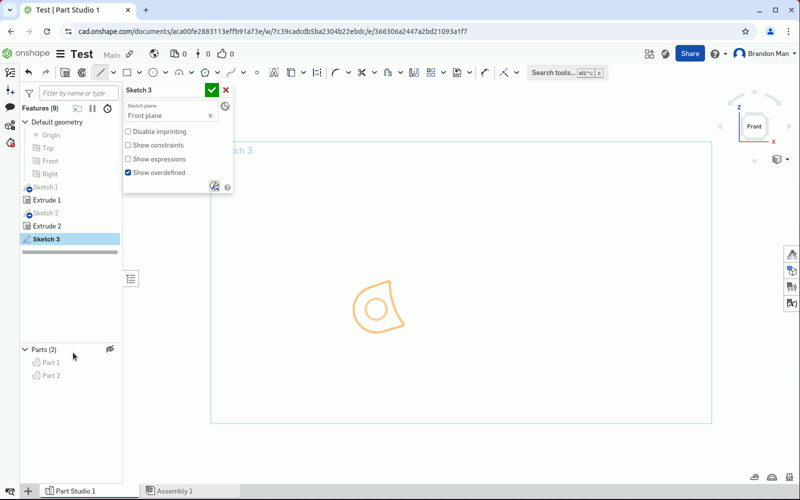
key_down(shift)
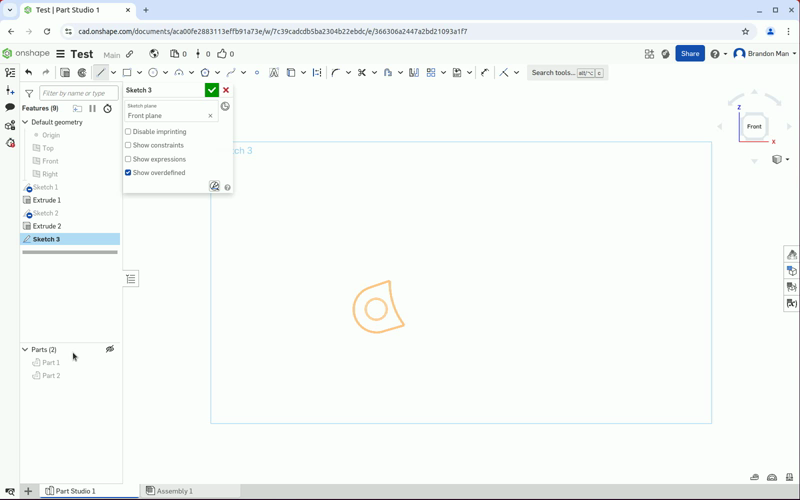
mouse_move(519, 325)
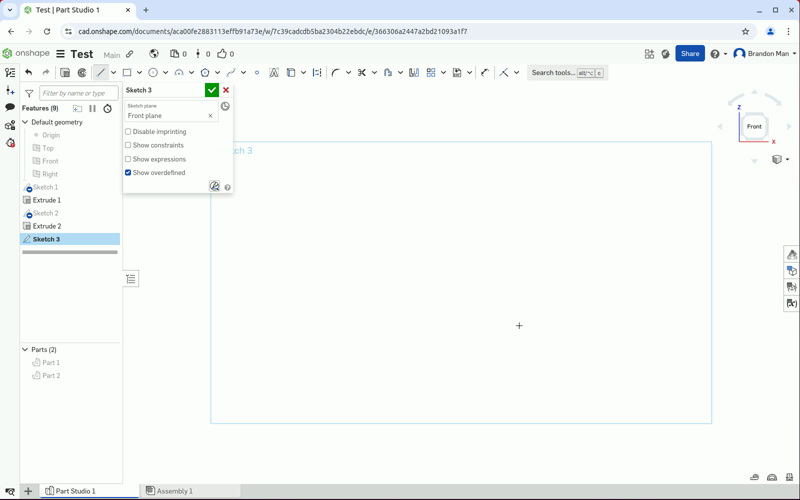
click(519, 325)
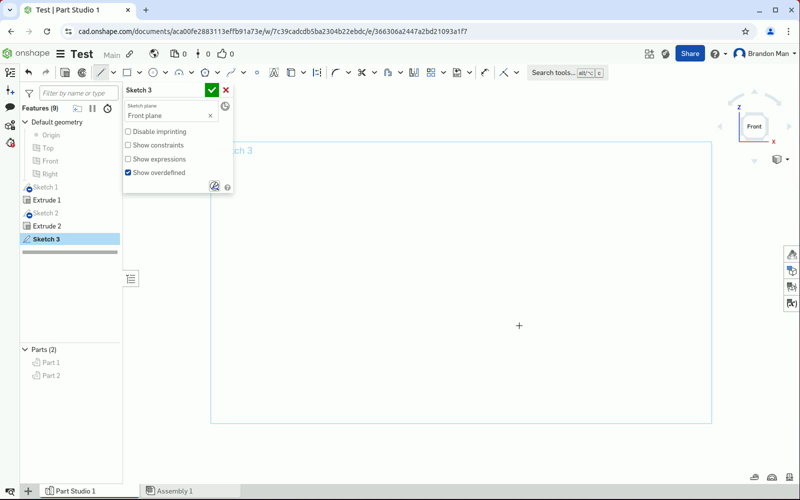
key_up(shift)
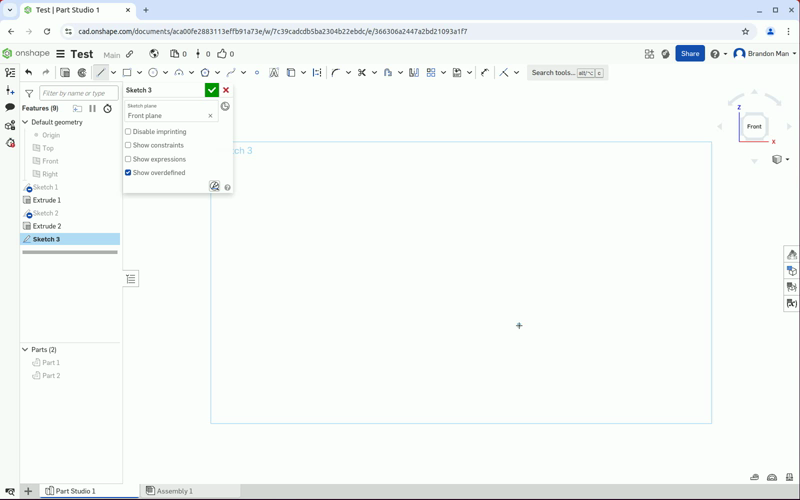
key_down(shift)
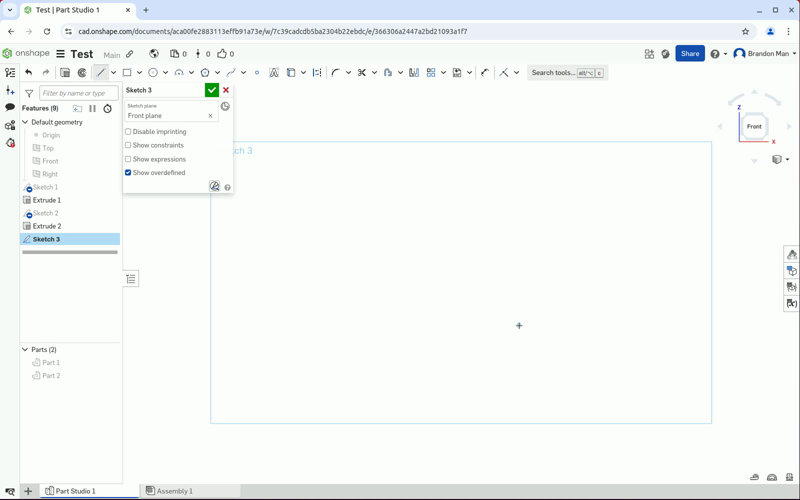
mouse_move(549, 325)
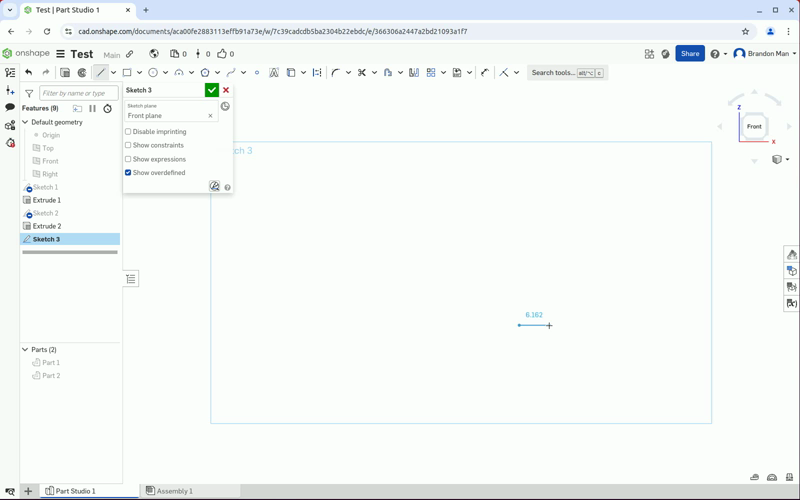
mouse_move(540, 331)
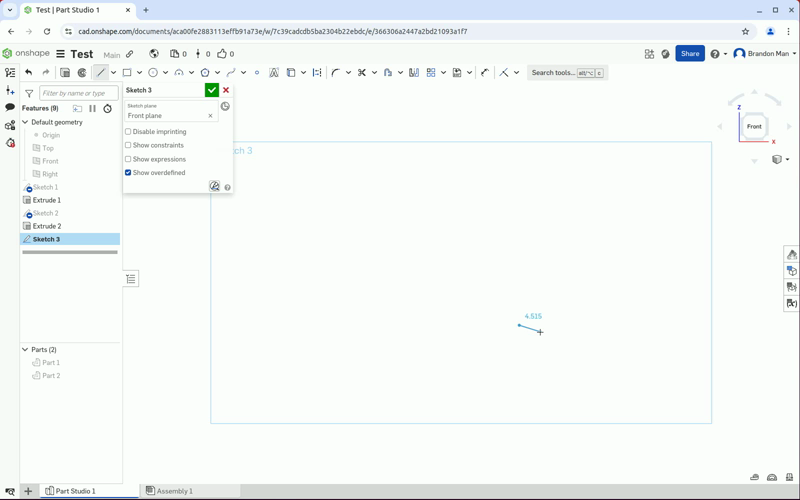
click(540, 331)
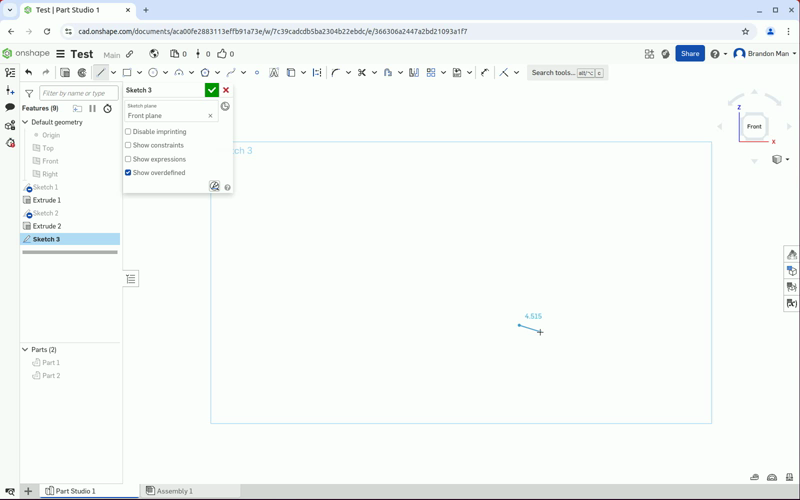
key_up(shift)
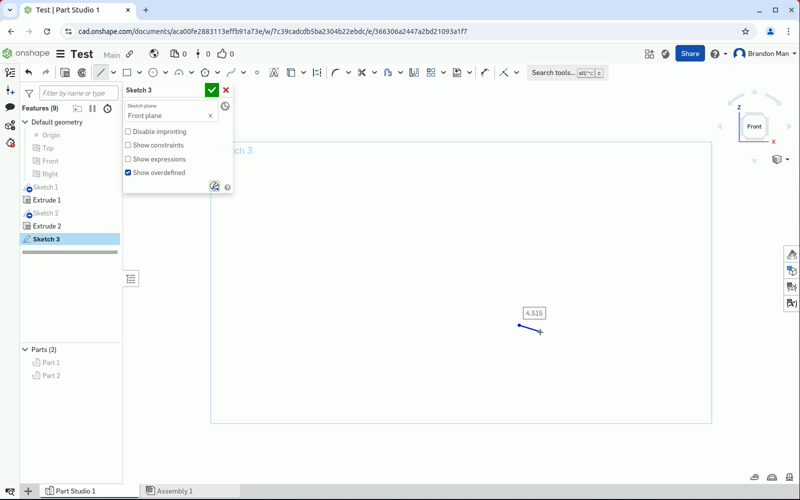
key(esc)
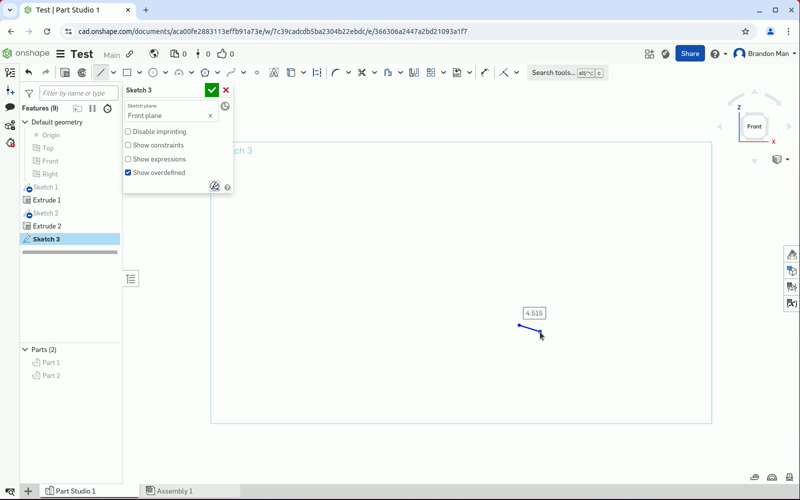
key(a)
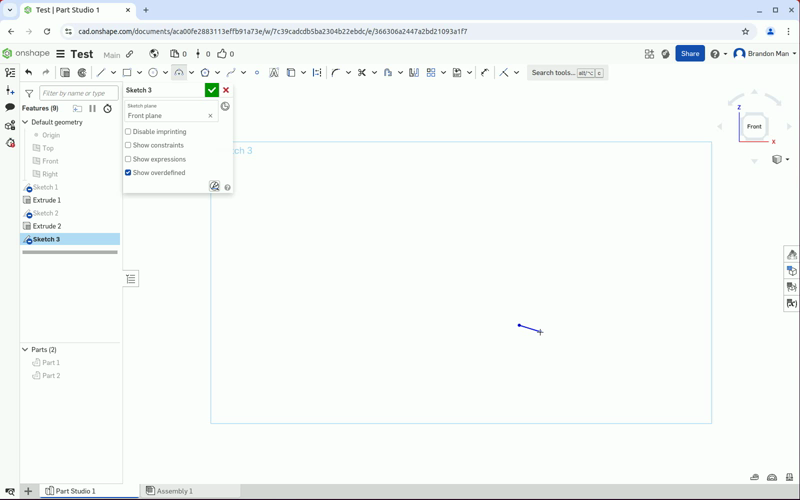
mouse_move(540, 331)
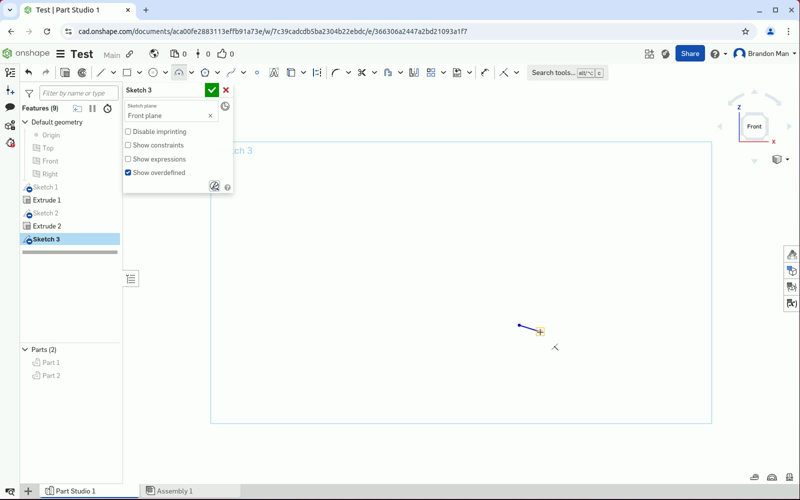
click(540, 331)
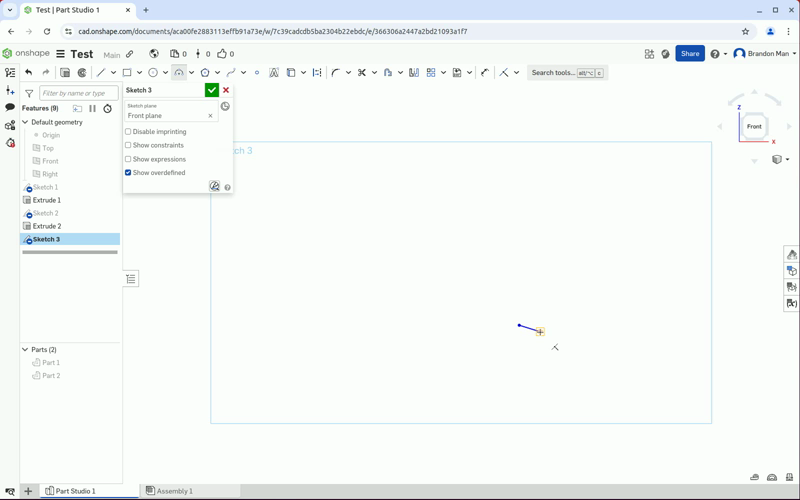
key_down(shift)
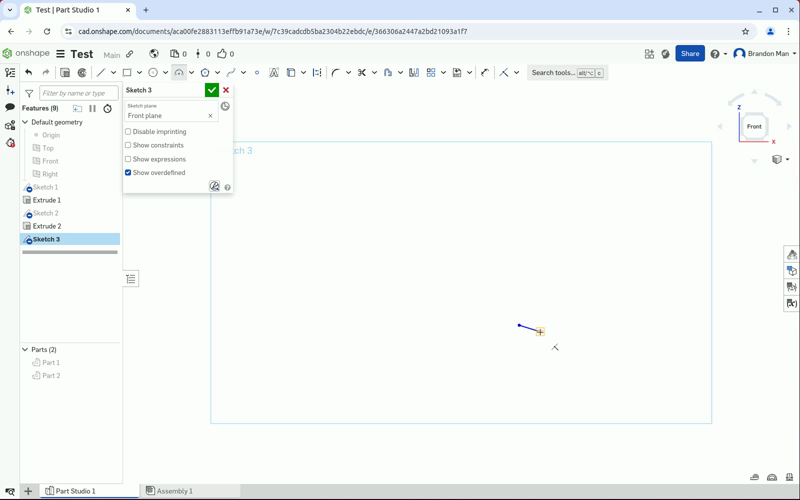
mouse_move(554, 287)
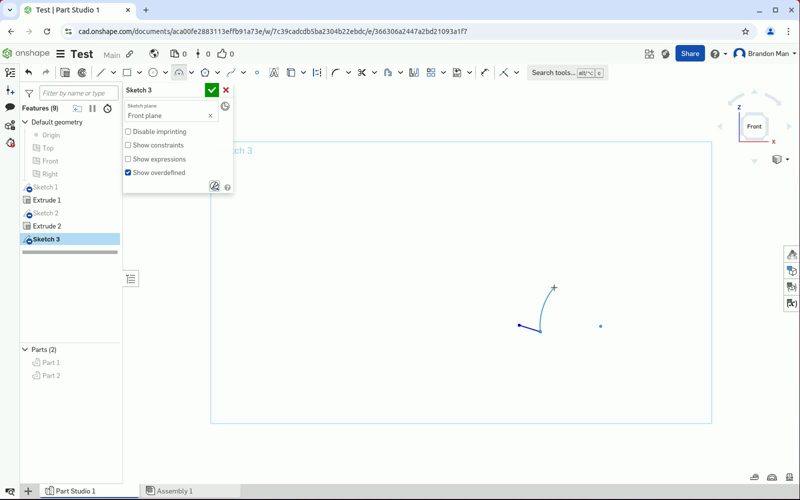
click(554, 287)
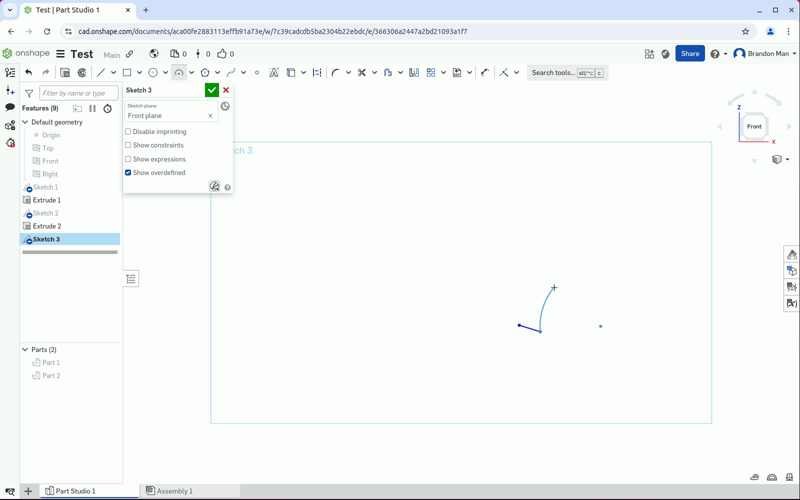
mouse_move(569, 316)
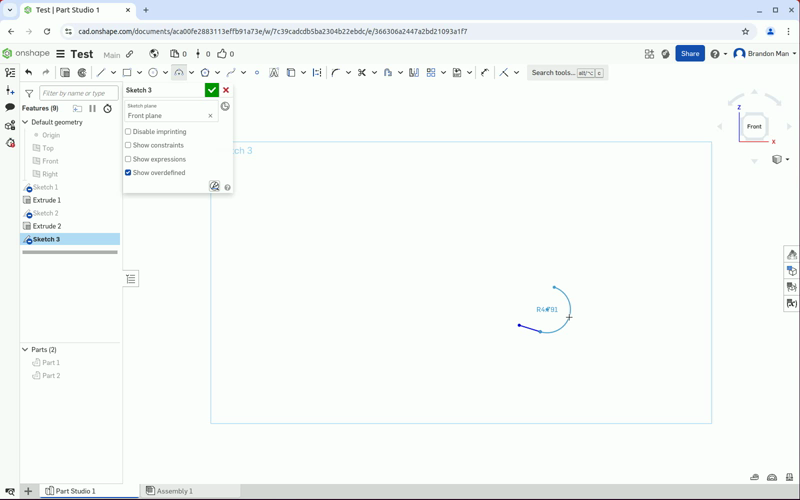
click(569, 316)
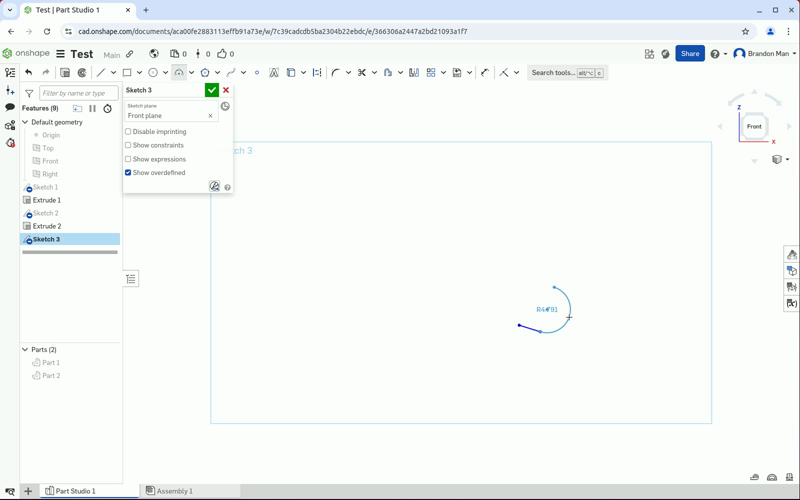
key_up(shift)
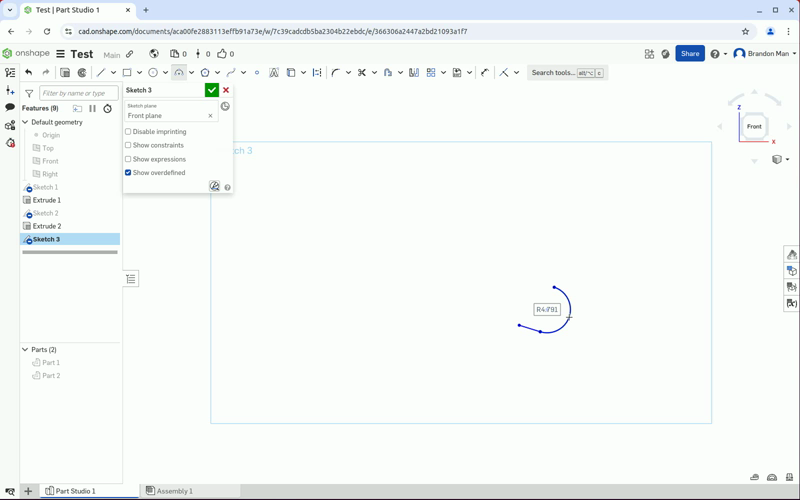
key(esc)
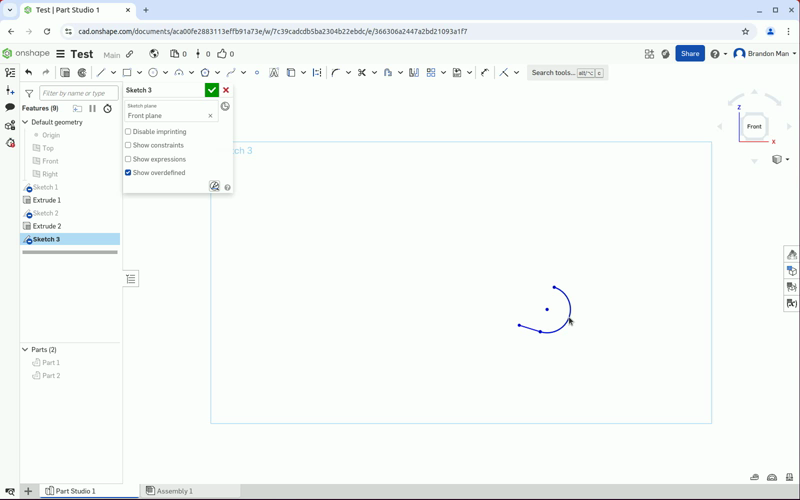
key(l)
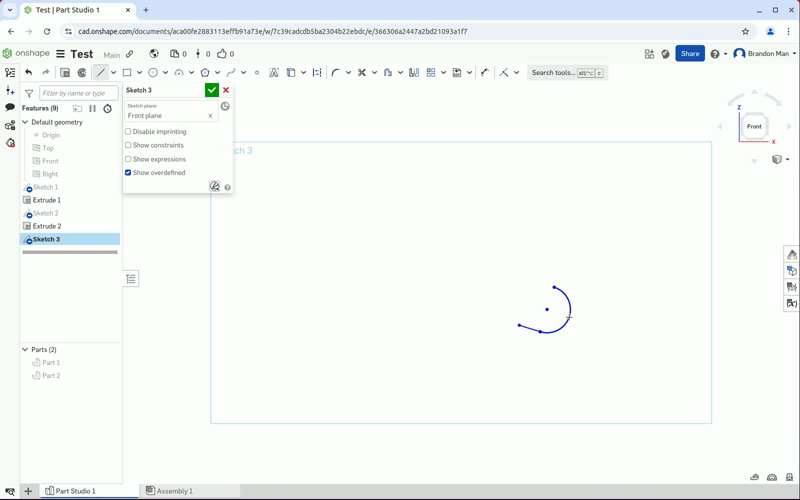
mouse_move(554, 287)
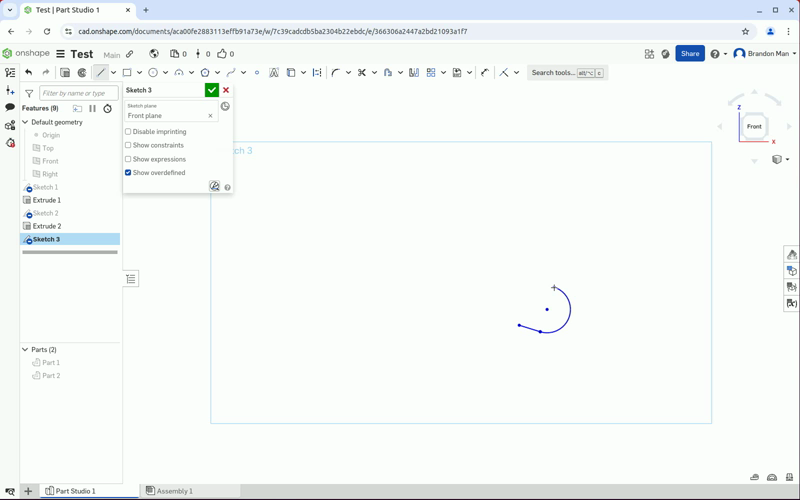
click(554, 287)
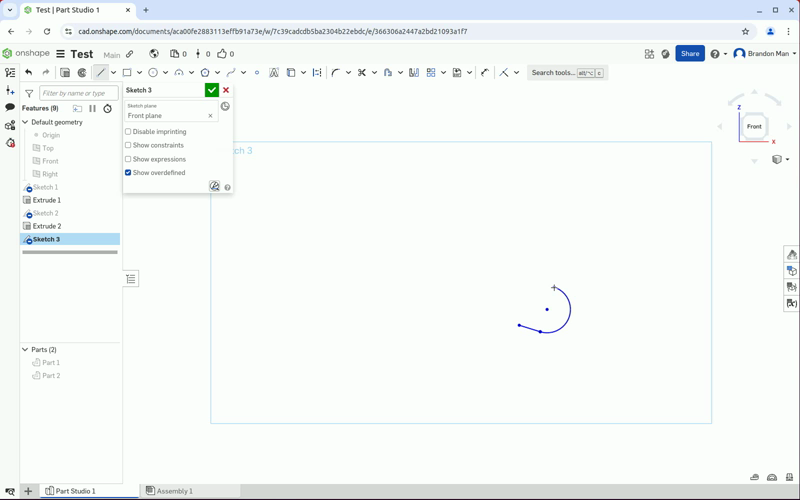
key_down(shift)
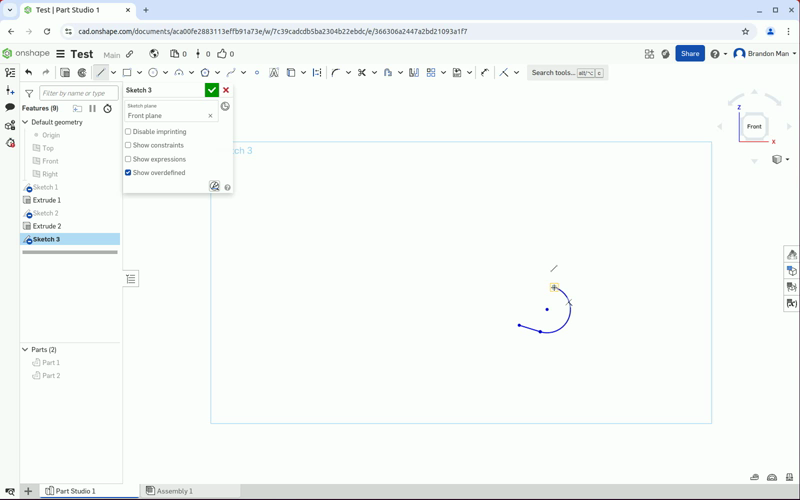
mouse_move(584, 287)
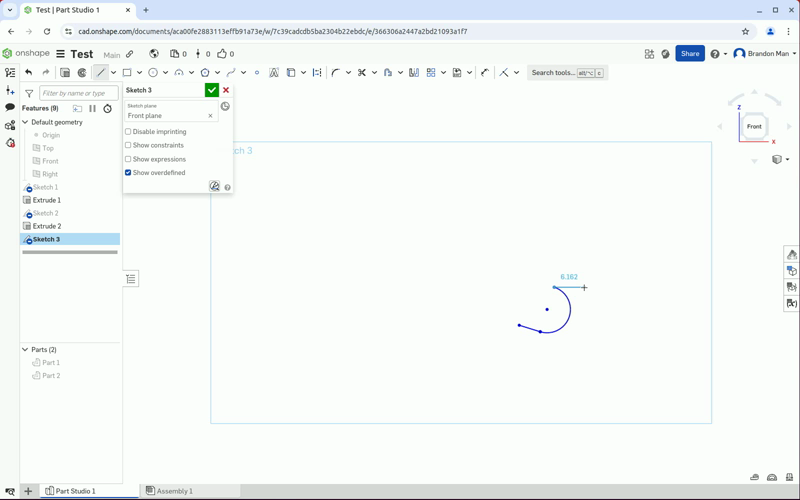
mouse_move(533, 280)
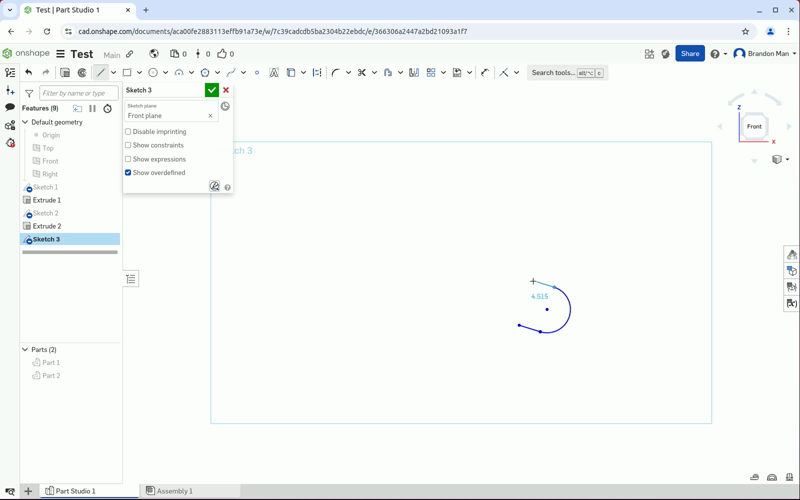
click(533, 280)
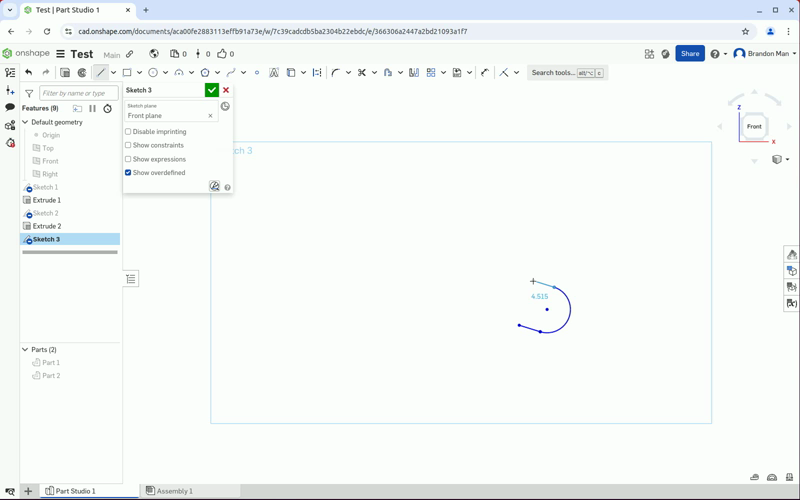
key_up(shift)
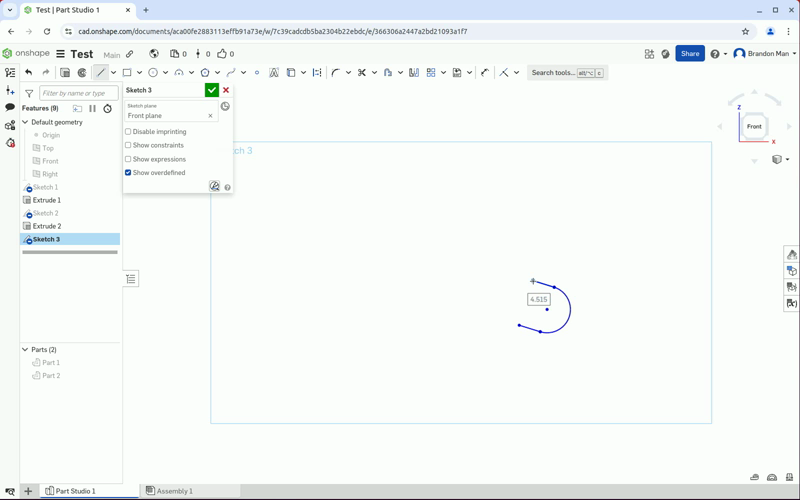
key(esc)
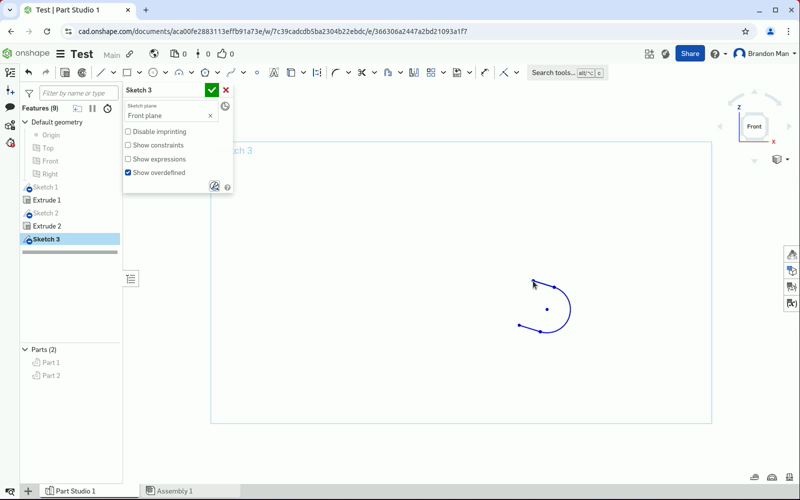
key(a)
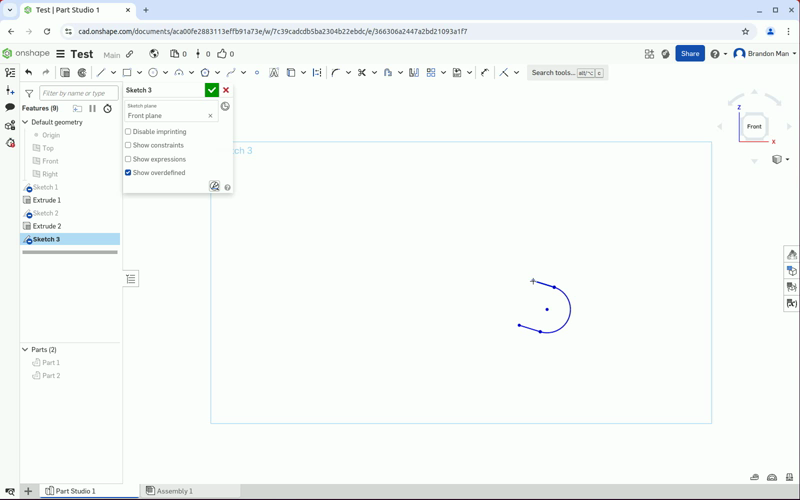
mouse_move(533, 280)
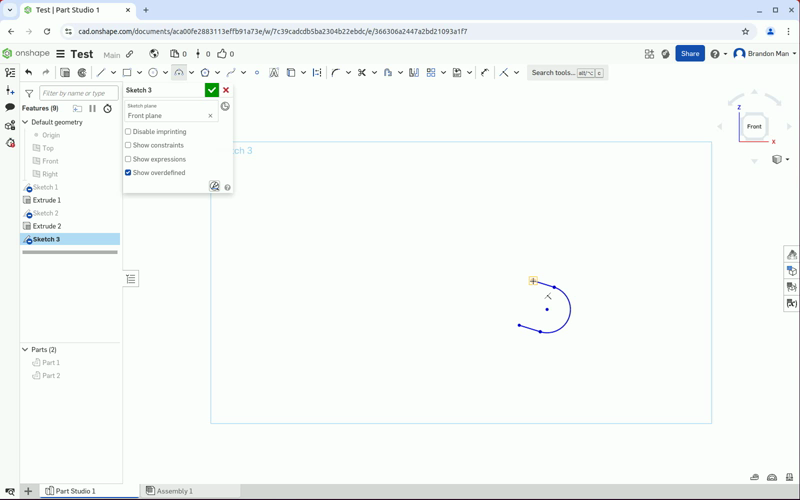
click(533, 280)
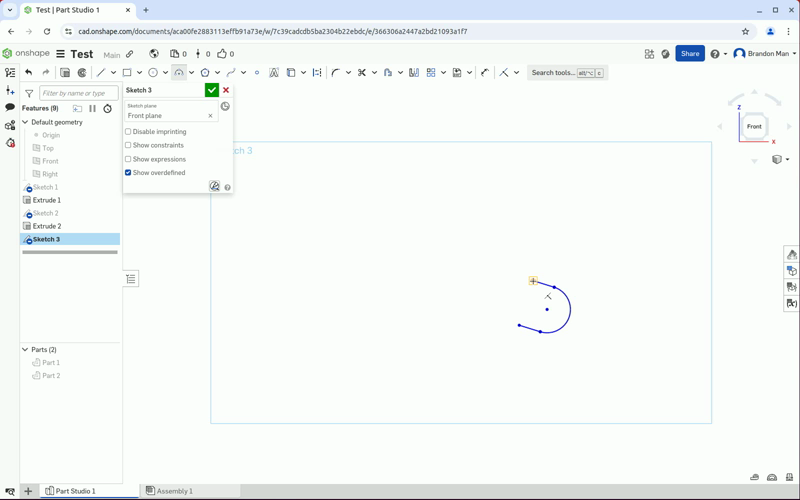
mouse_move(519, 325)
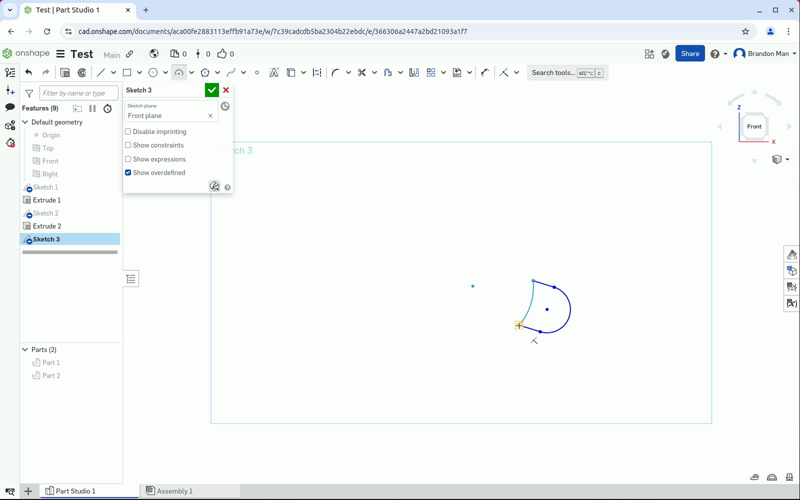
click(519, 325)
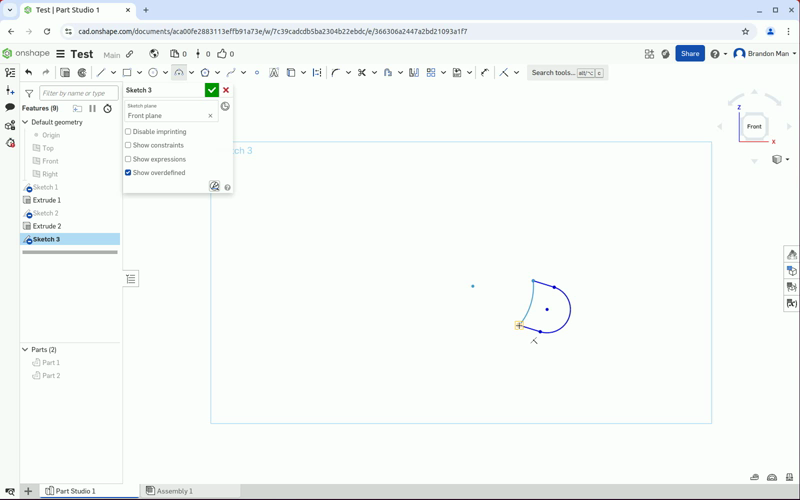
key_down(shift)
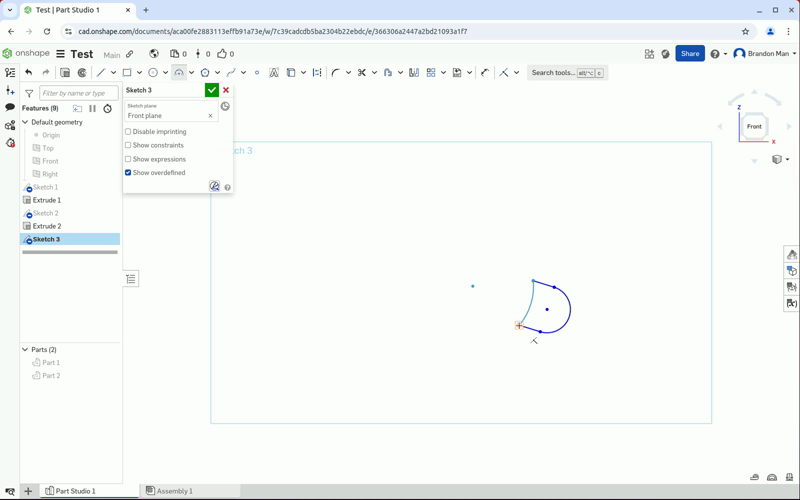
mouse_move(530, 303)
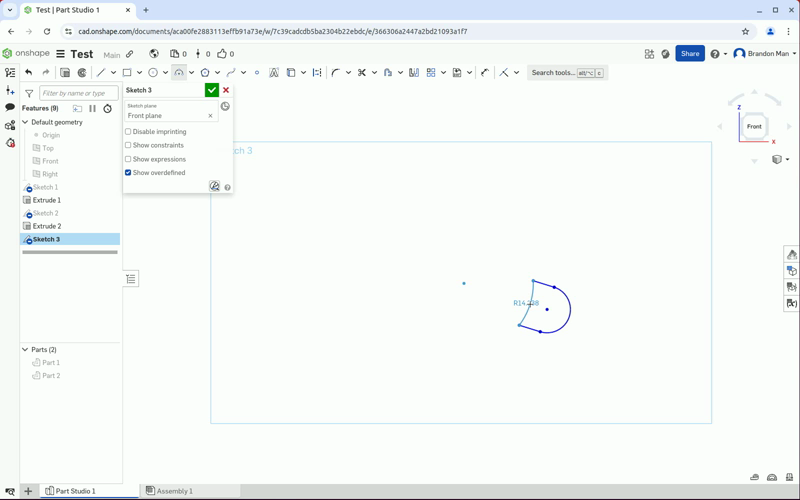
click(530, 303)
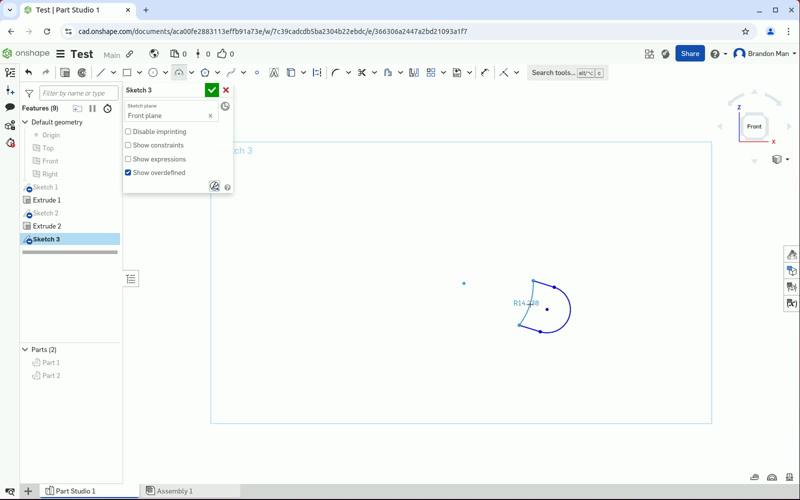
key_up(shift)
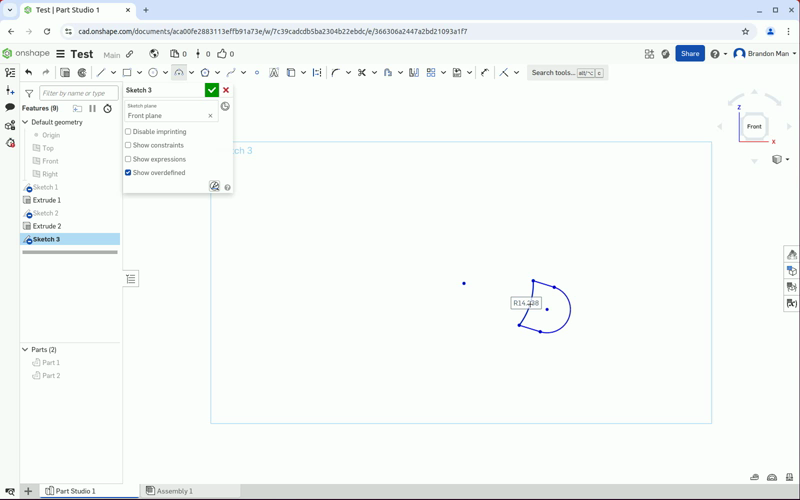
key(esc)
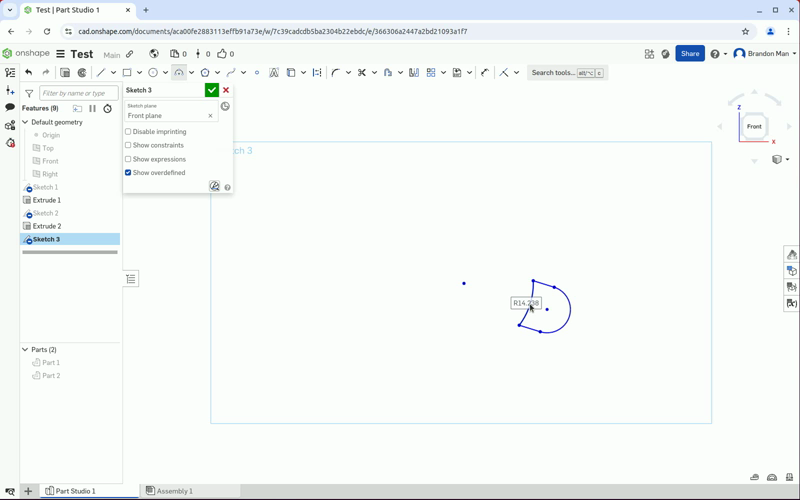
key(c)
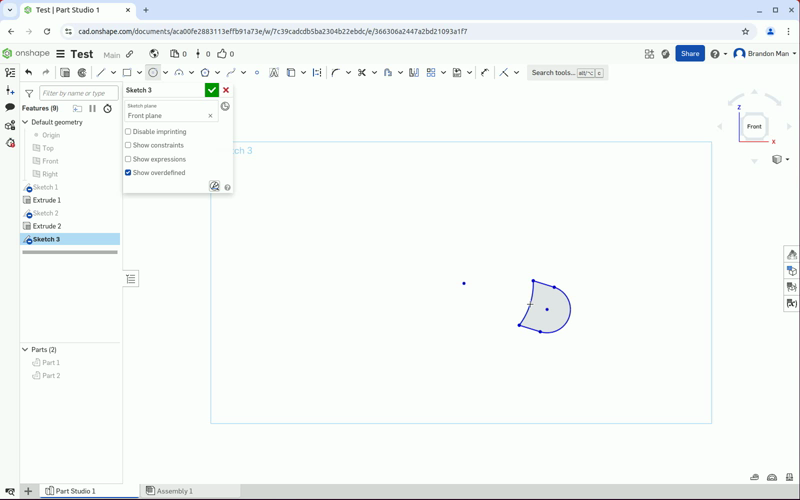
key_down(shift)
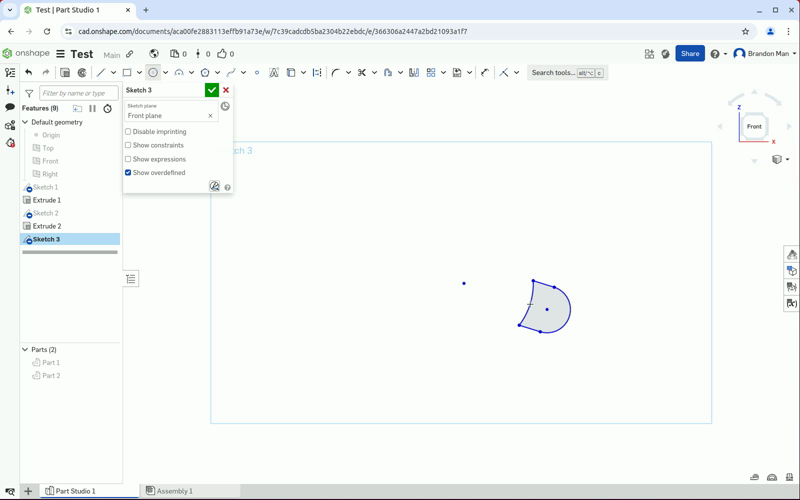
mouse_move(547, 309)
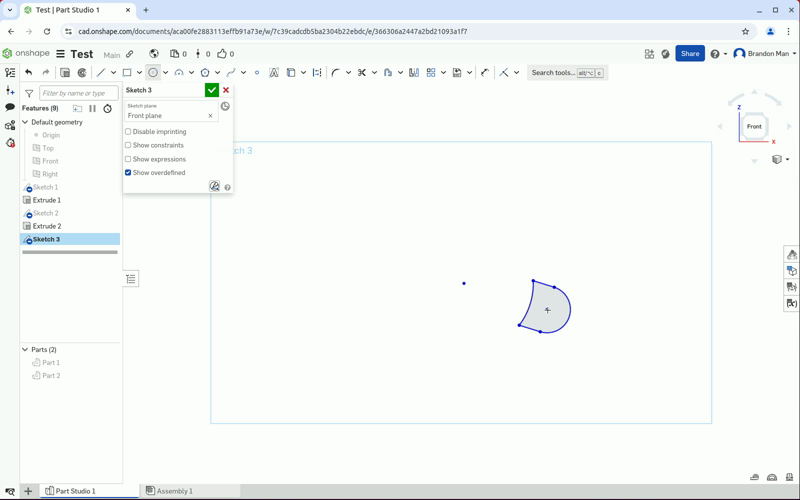
click(547, 309)
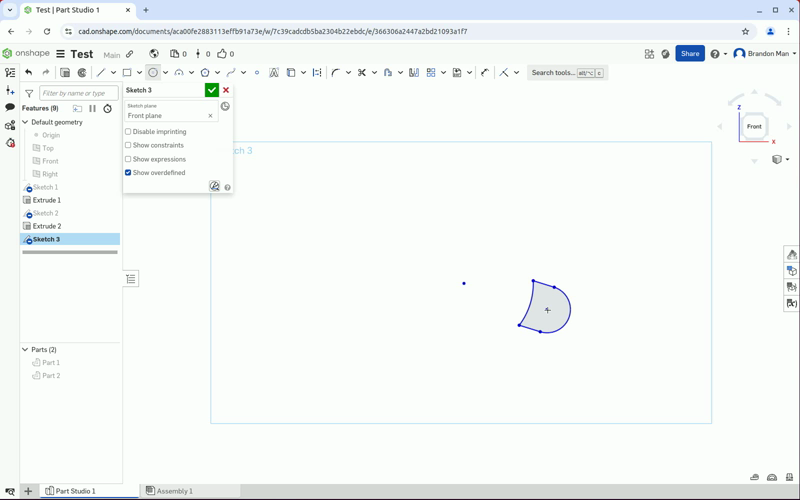
key_up(shift)
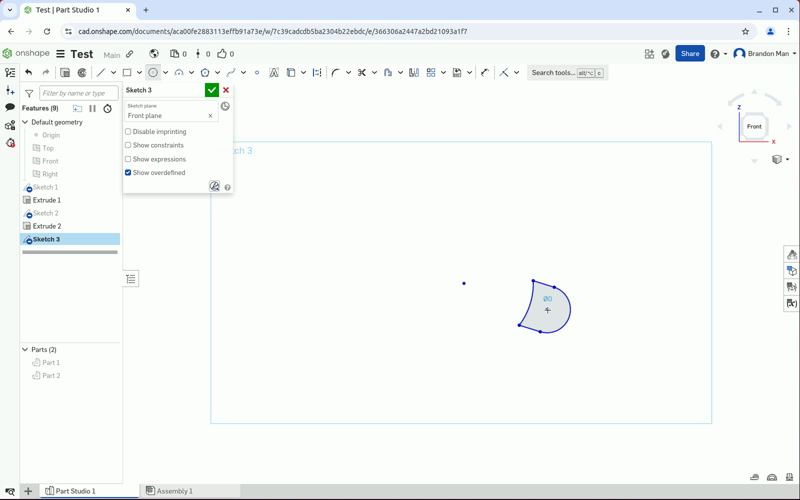
mouse_move(557, 309)
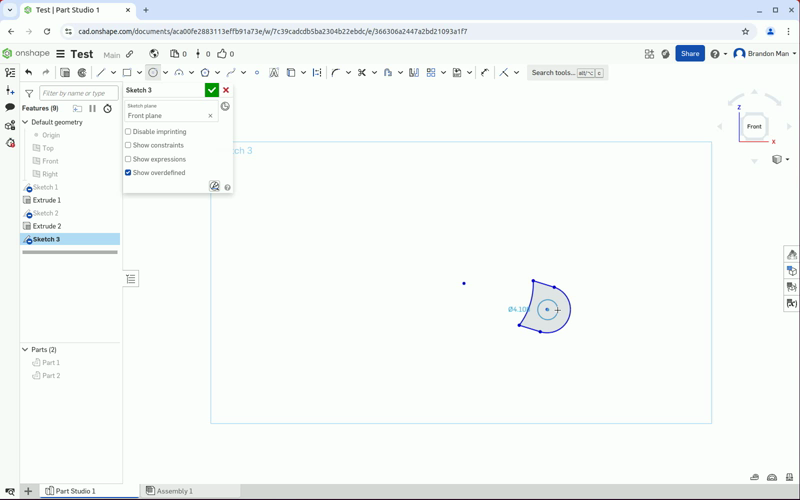
click(557, 309)
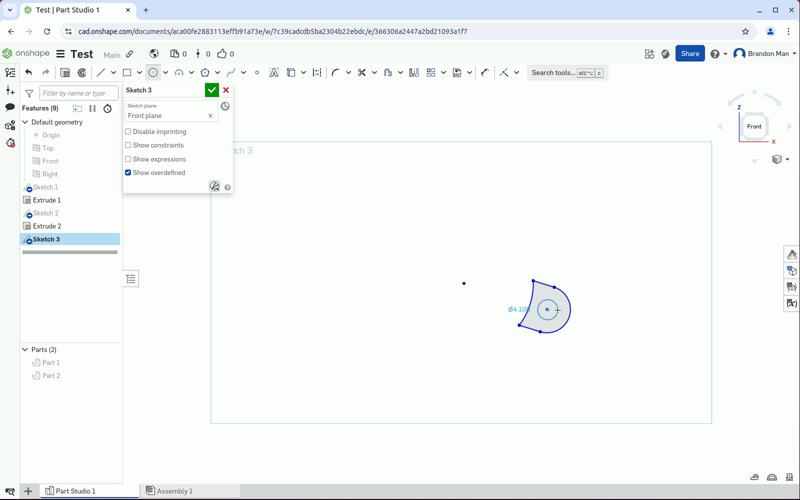
key(esc)
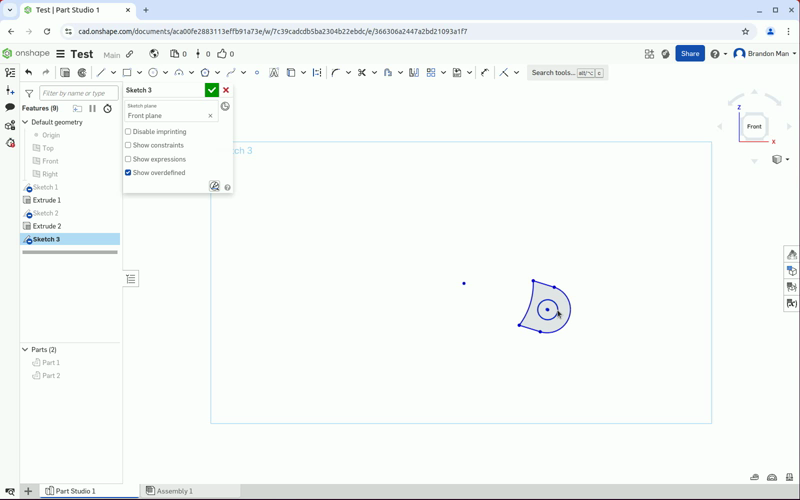
mouse_move(541, 325)
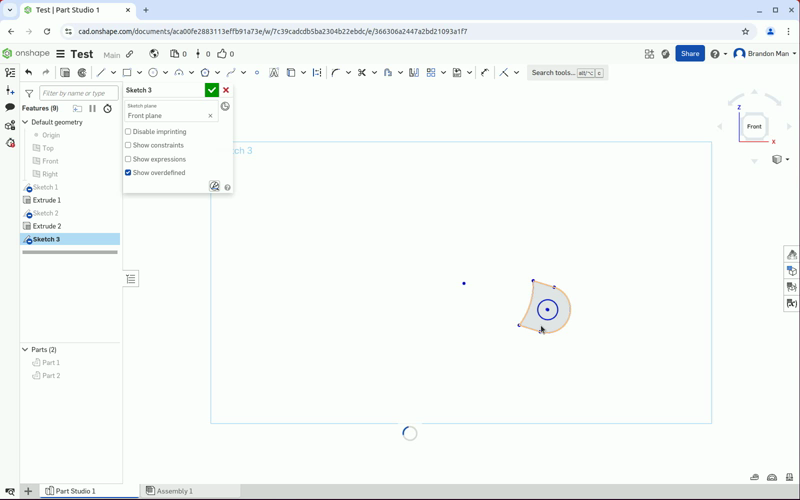
scroll(6)
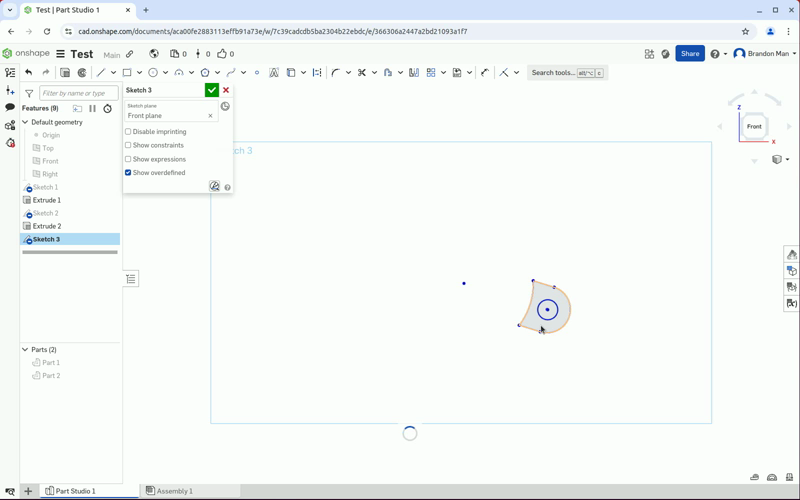
scroll(6)
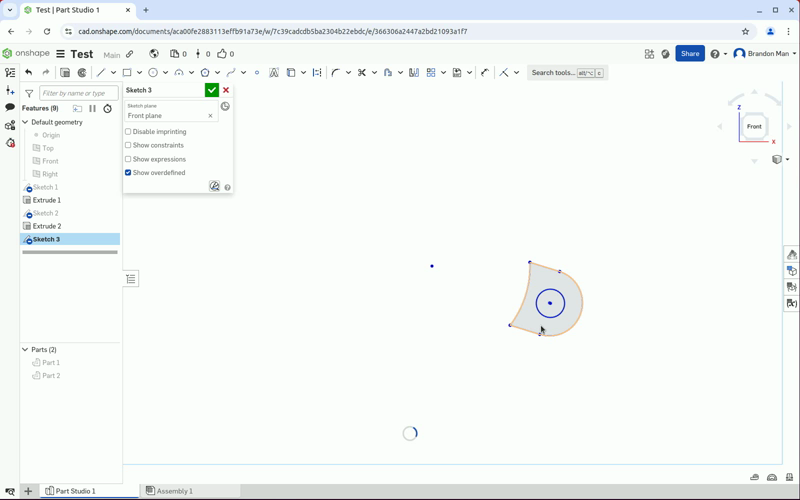
scroll(6)
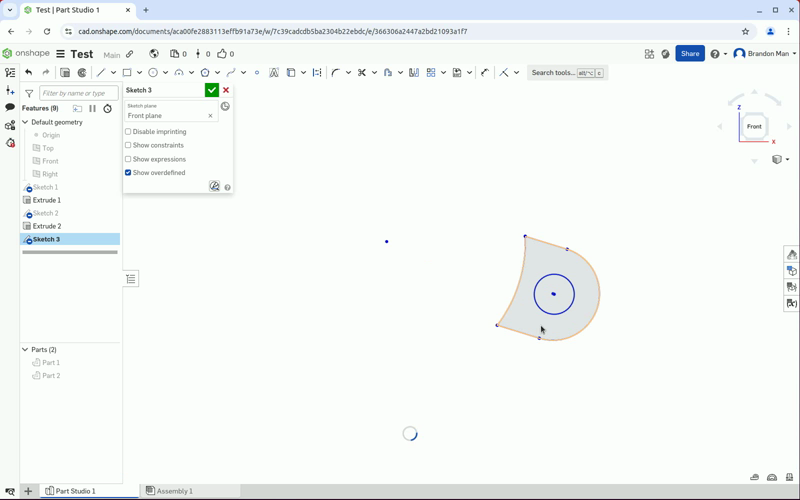
scroll(6)
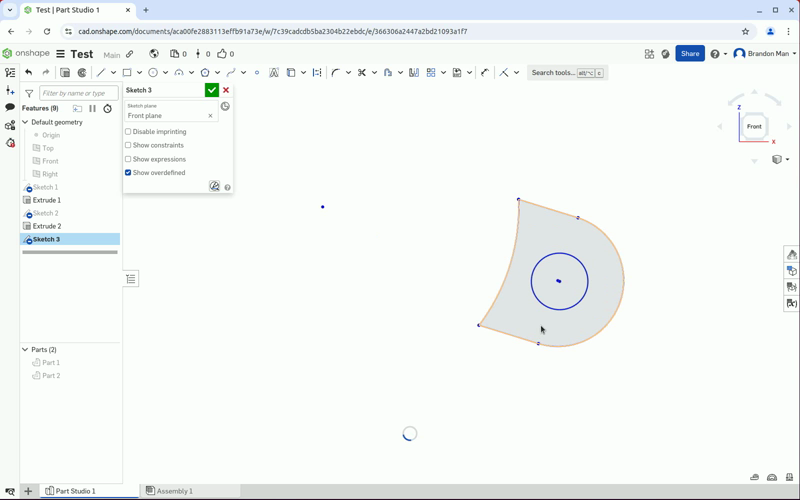
scroll(6)
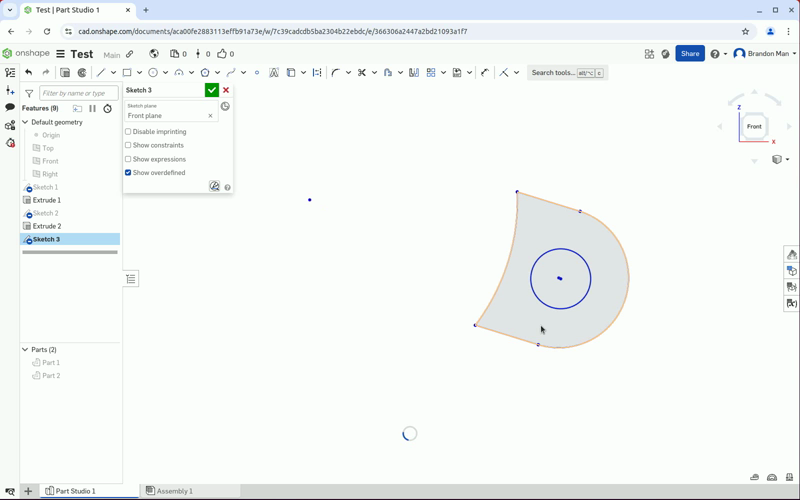
scroll(6)
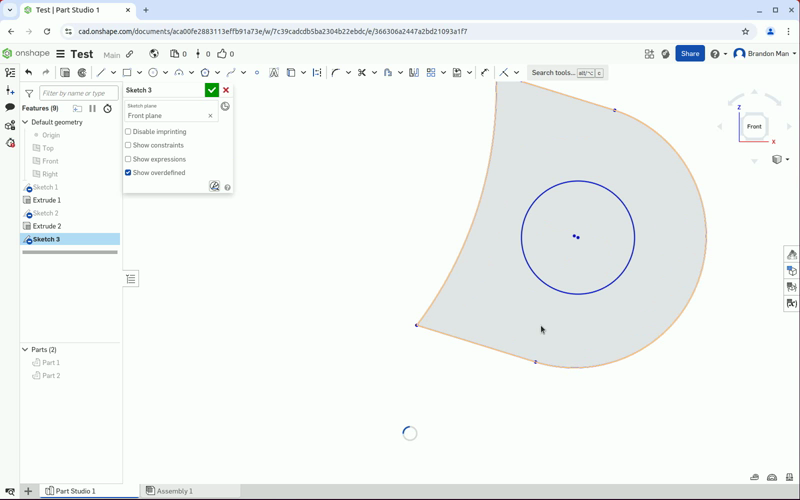
scroll(6)
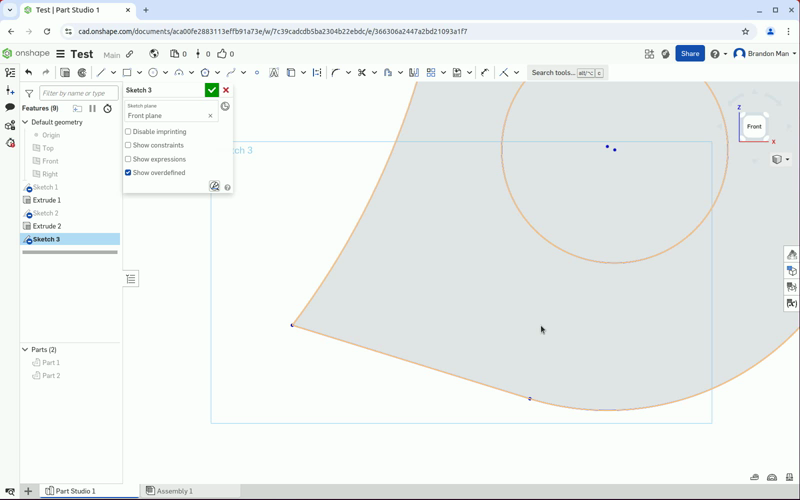
click(541, 325)
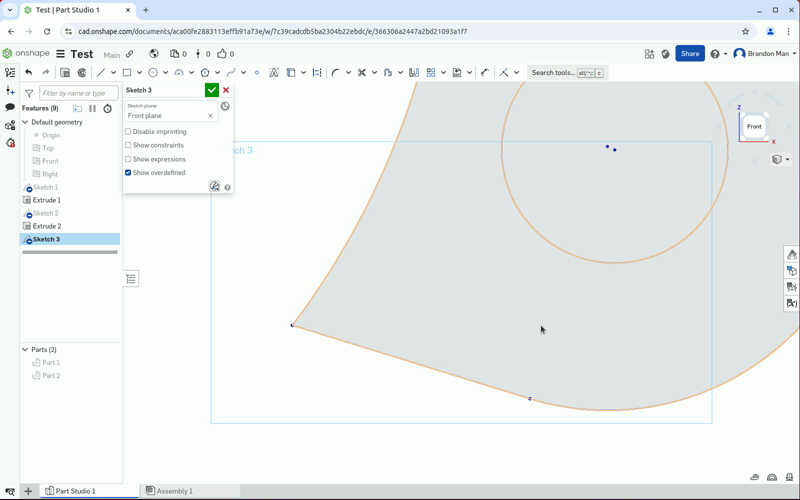
scroll(-6)
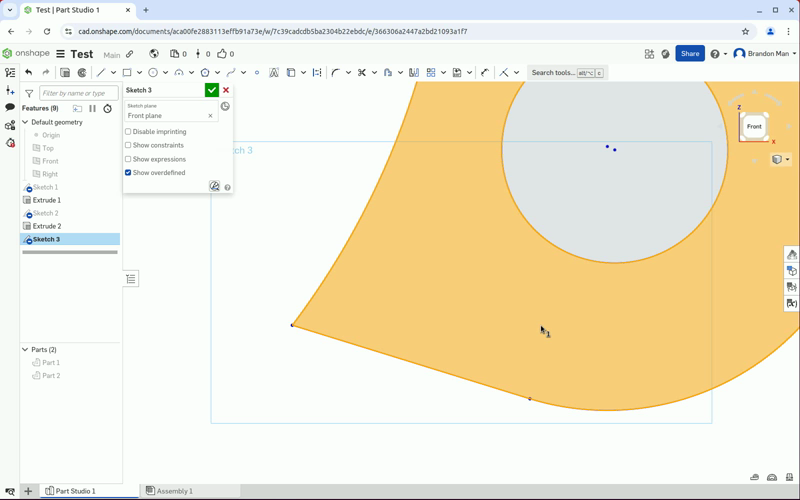
scroll(-6)
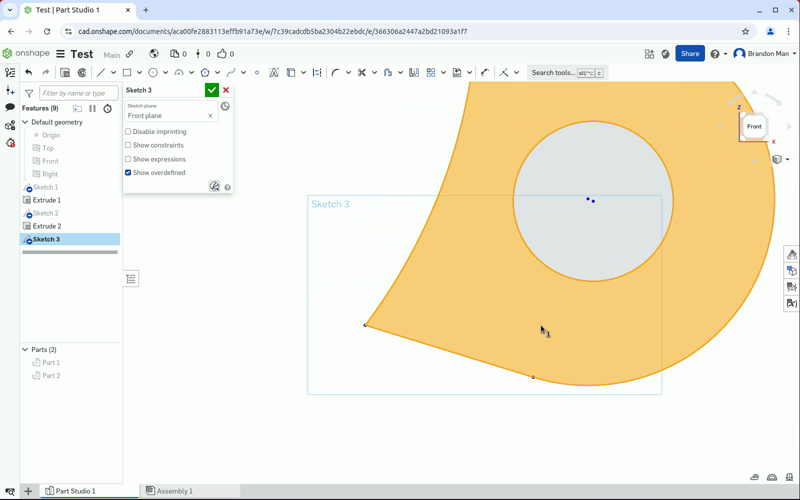
scroll(-6)
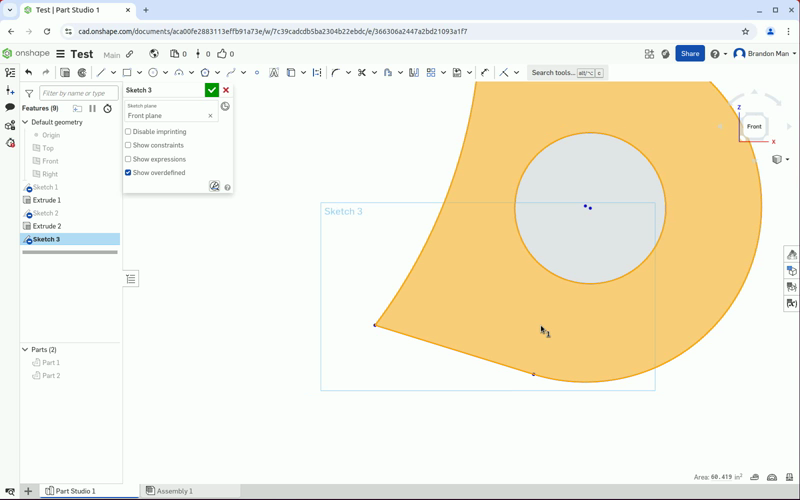
scroll(-6)
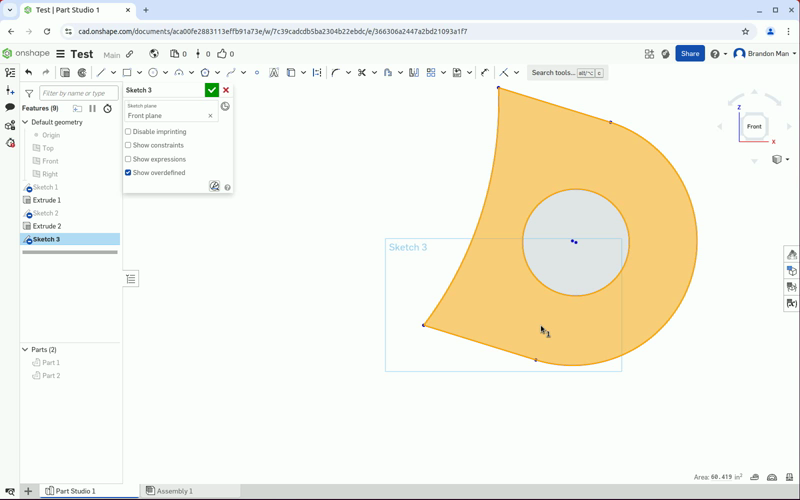
scroll(-6)
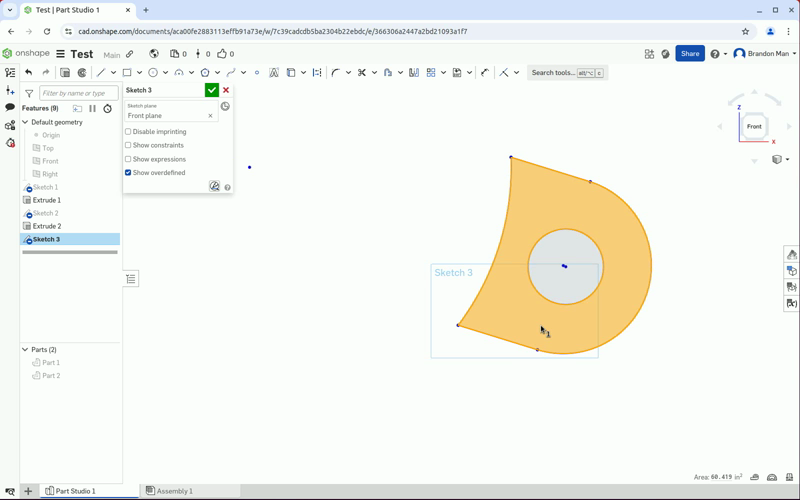
scroll(-6)
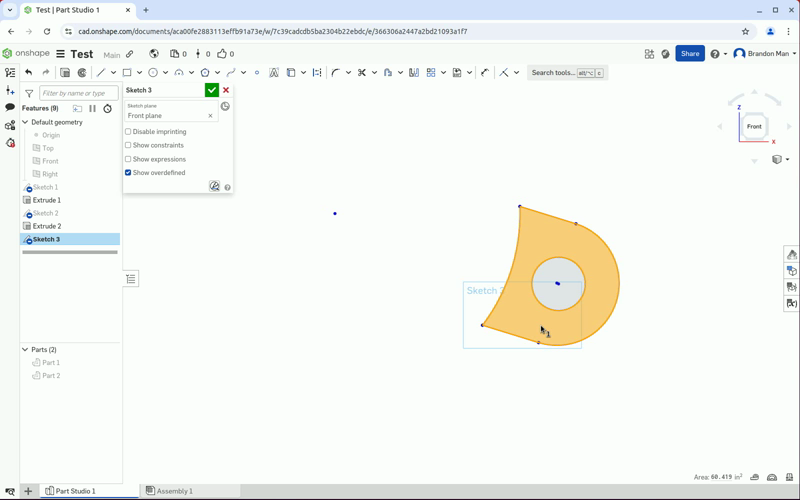
scroll(-6)
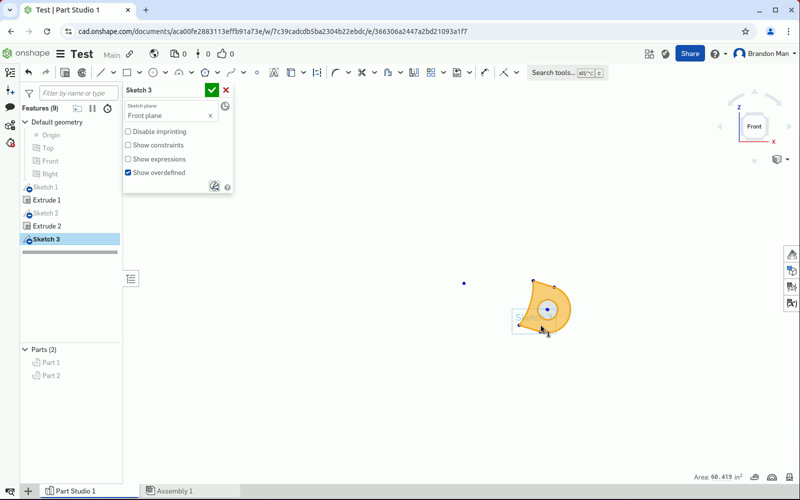
mouse_move(73, 352)
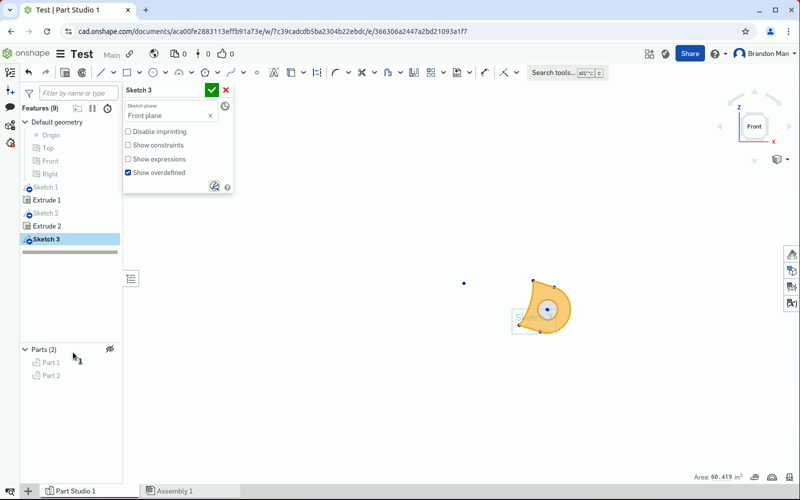
key(shift+y)
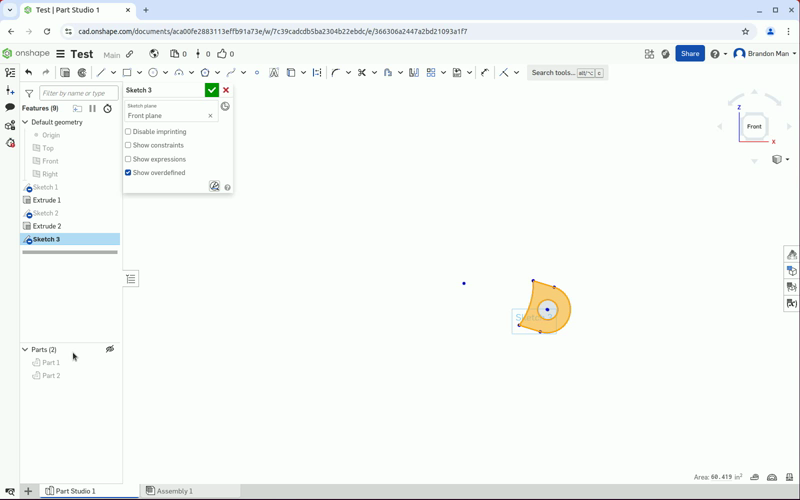
key(shift+e)
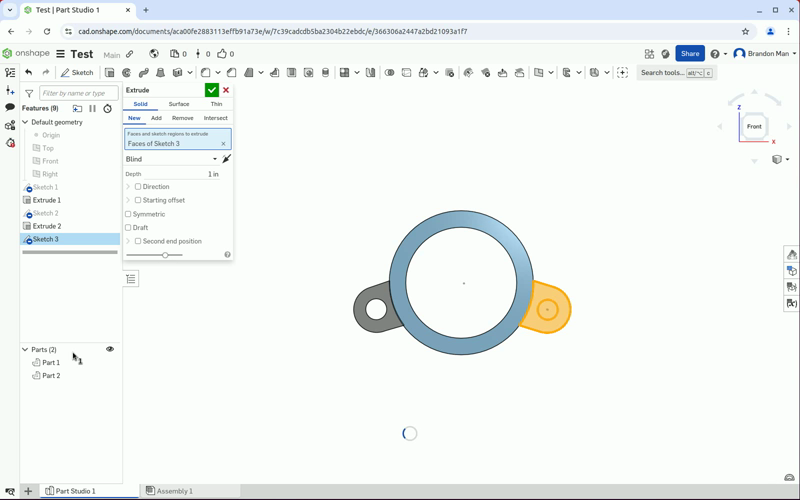
mouse_move(143, 106)
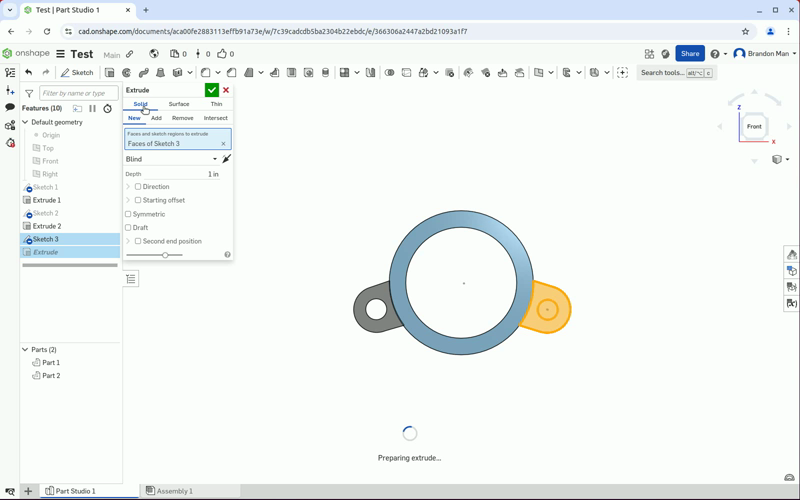
click(143, 106)
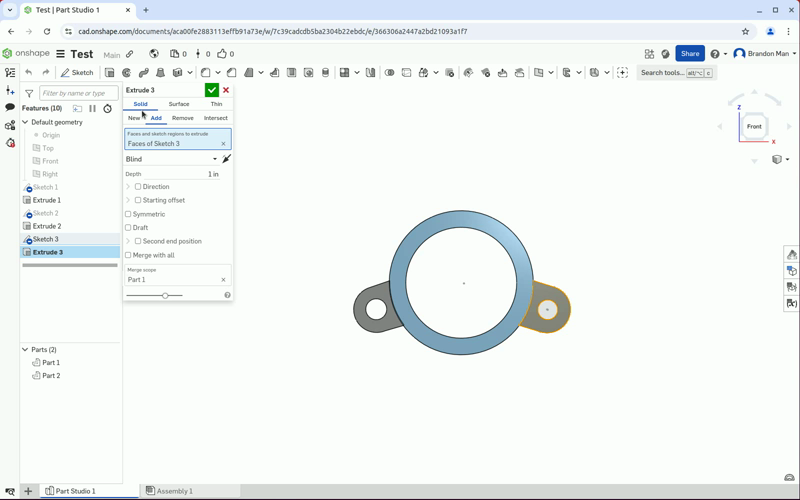
mouse_move(137, 120)
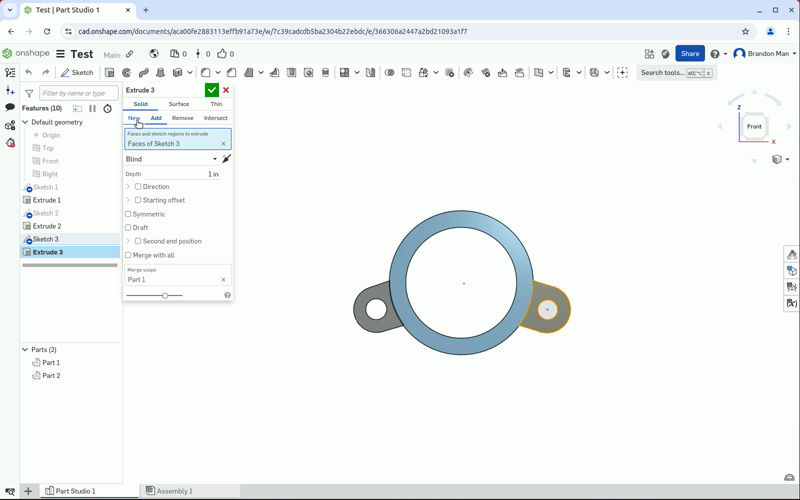
click(137, 120)
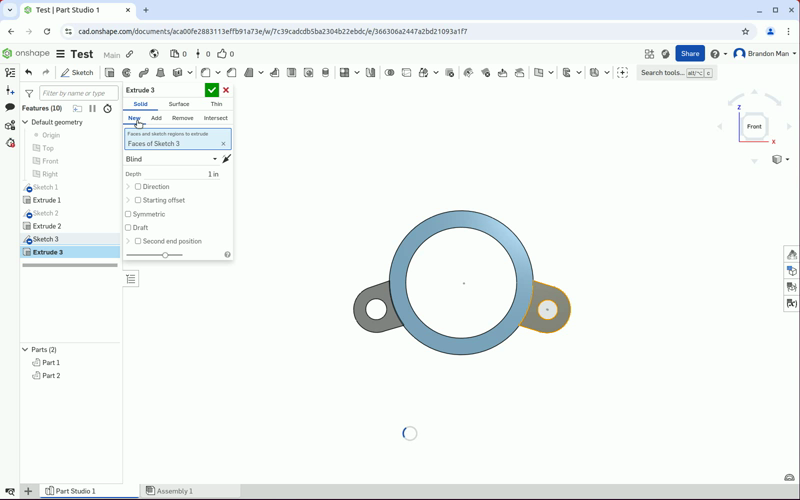
key(tab, 4)
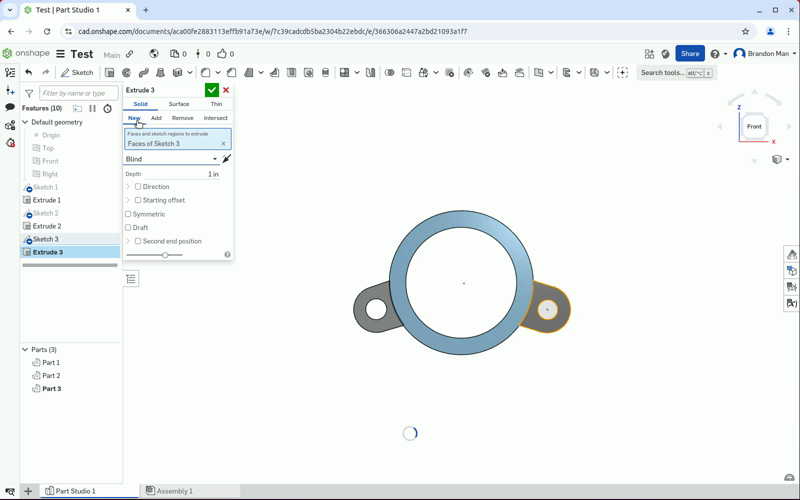
text(0.241)
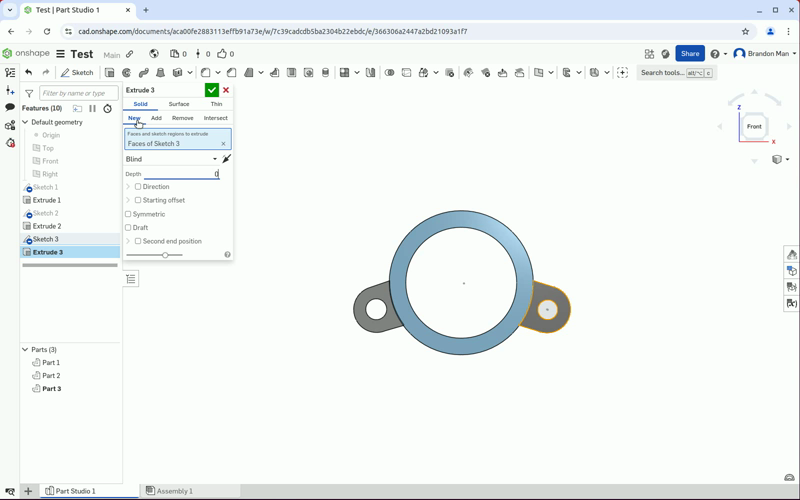
key(enter)
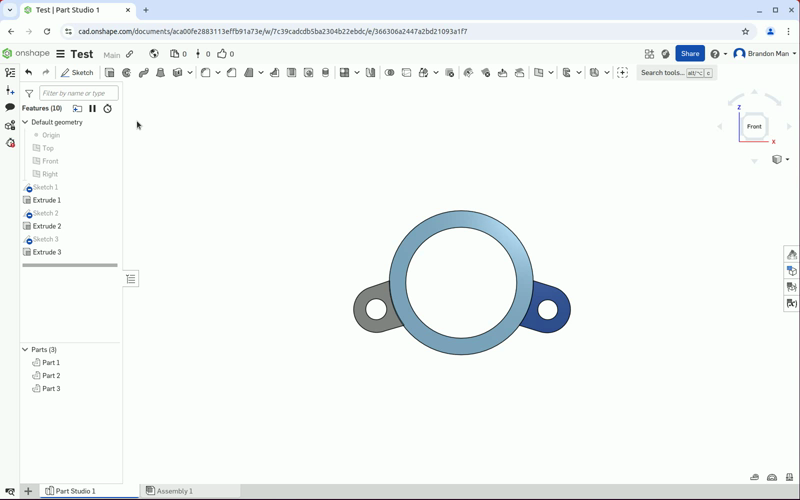
key(shift+h)
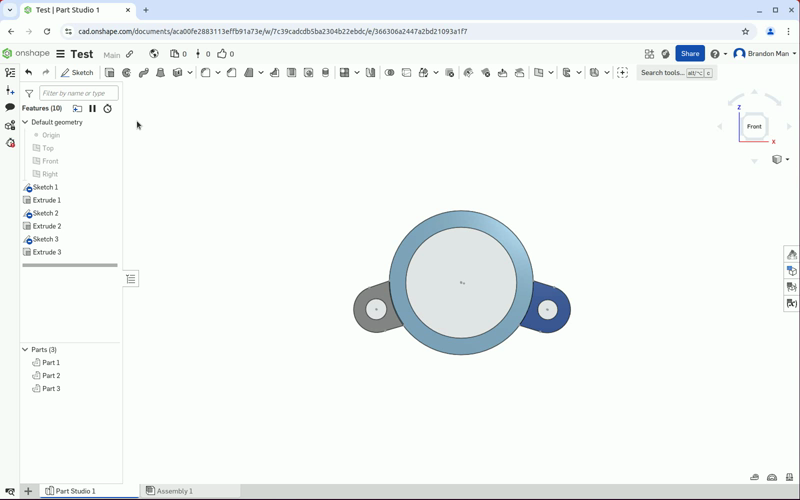
key(shift+h)
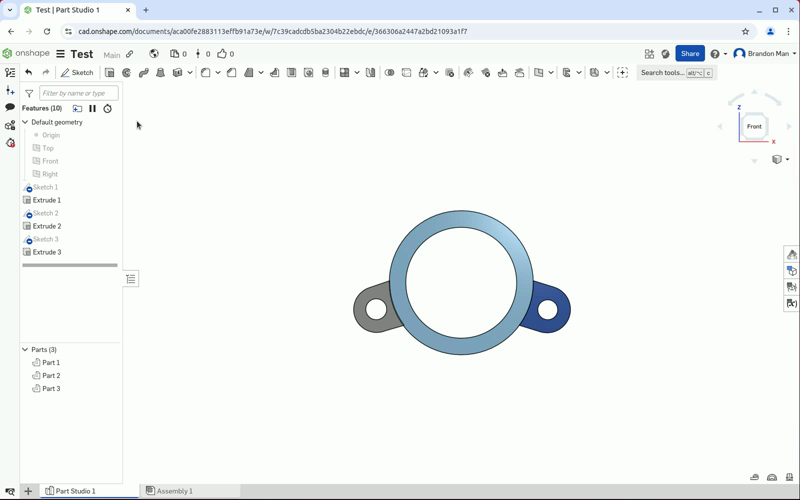
mouse_move(73, 189)
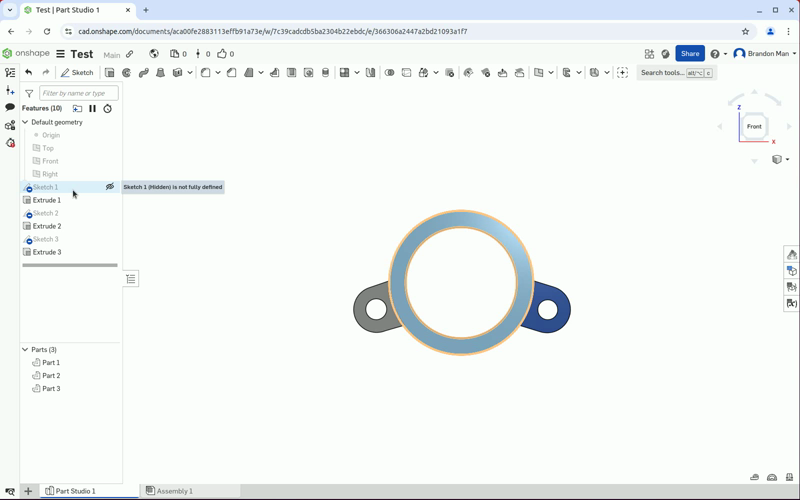
click(73, 189)
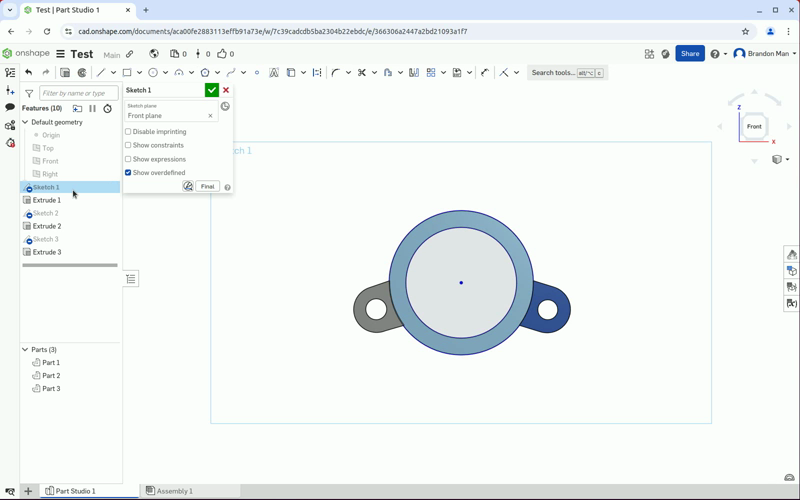
mouse_move(229, 92)
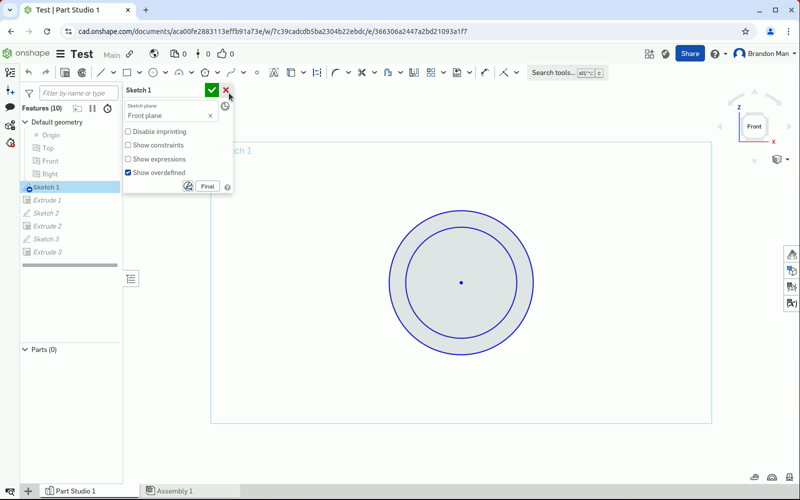
click(229, 92)
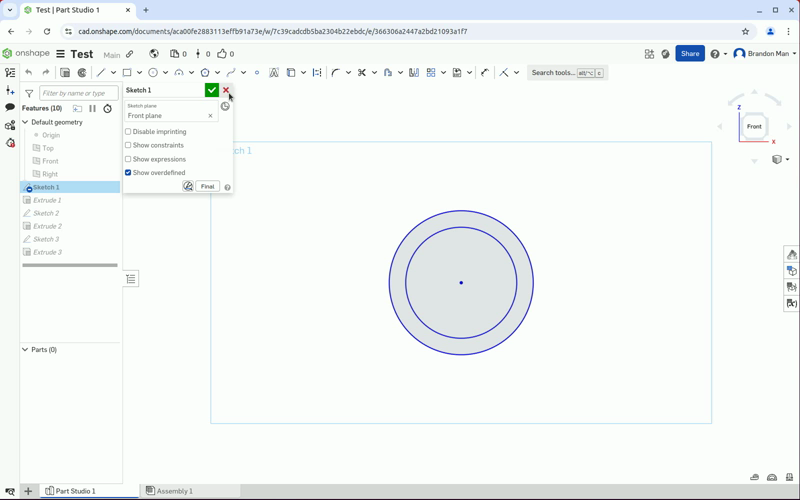
key(shift+s)
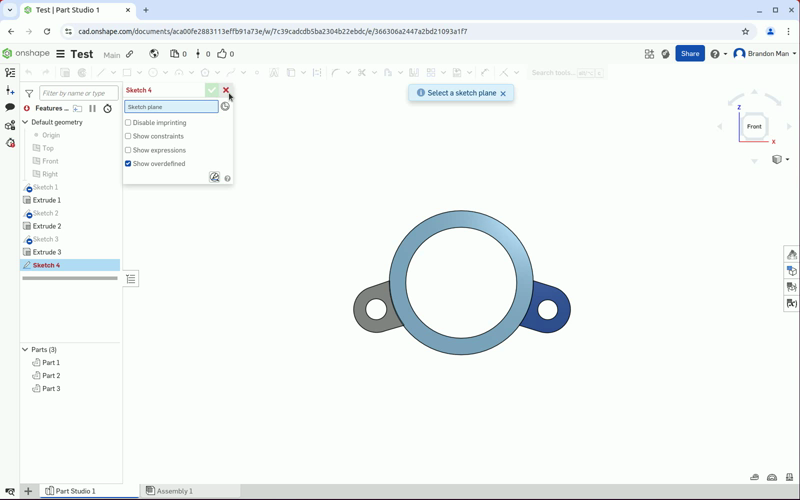
mouse_move(73, 163)
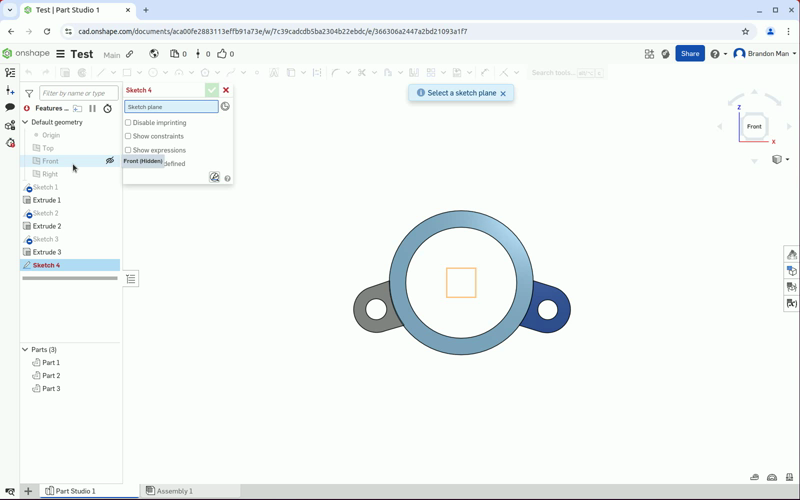
click(73, 163)
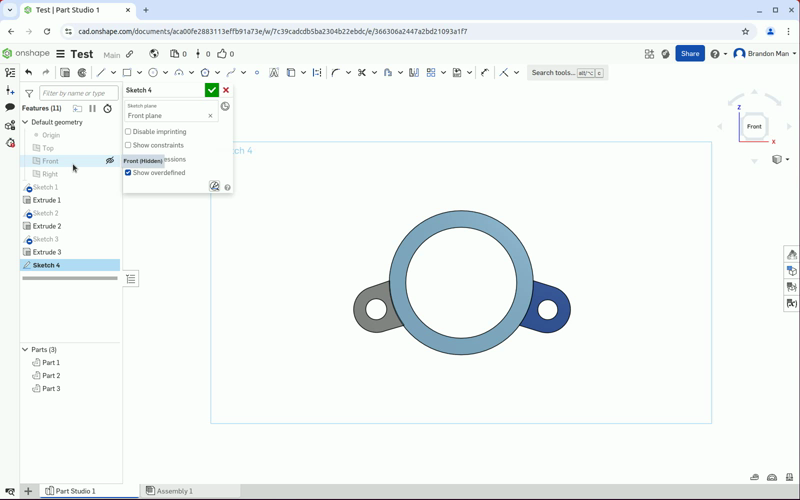
mouse_move(73, 352)
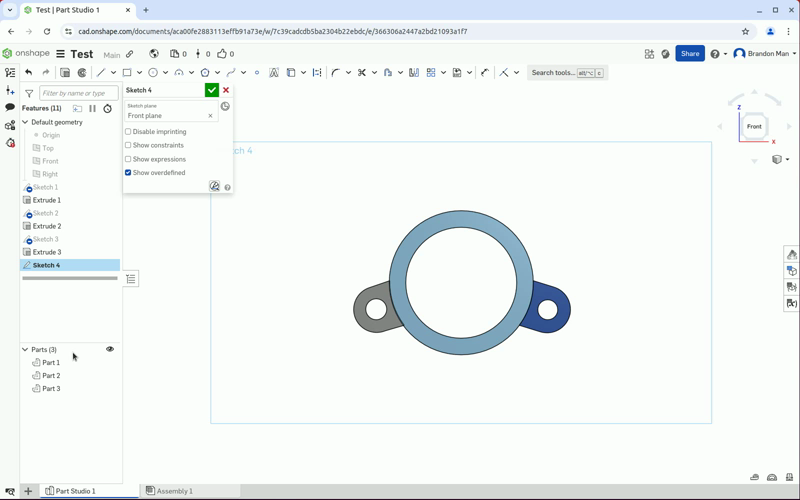
key(y)
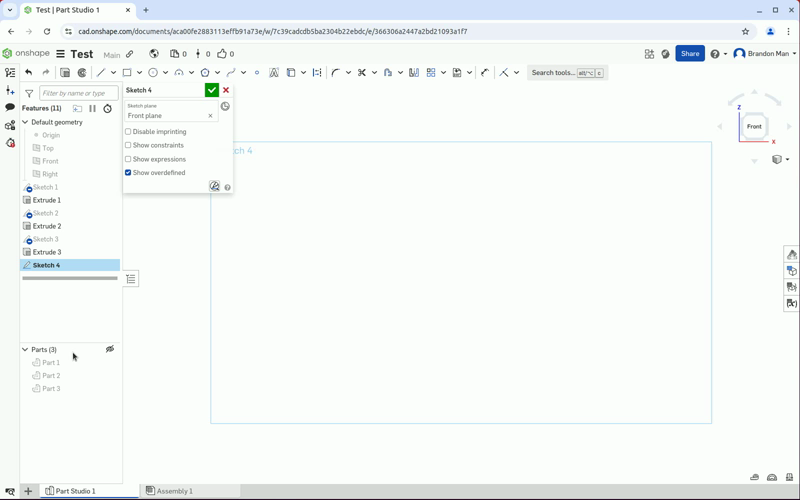
key(a)
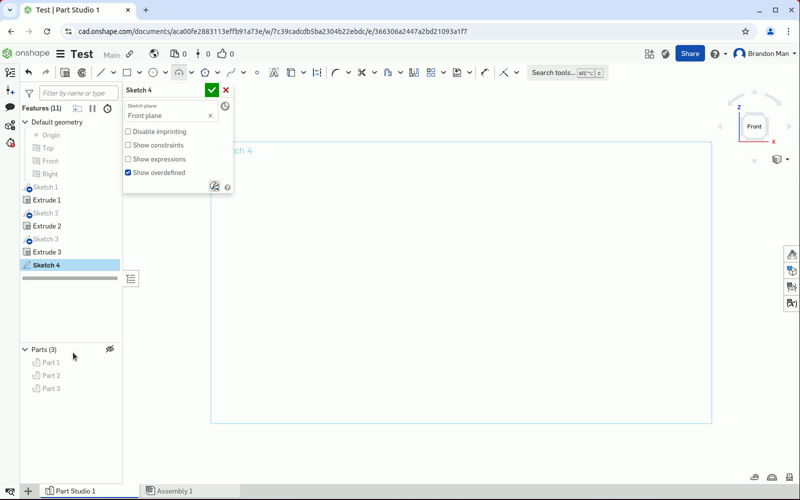
key_down(shift)
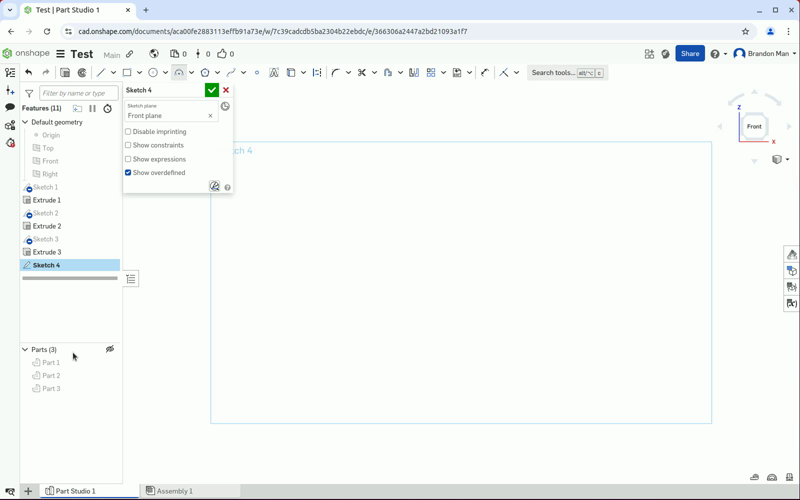
mouse_move(438, 215)
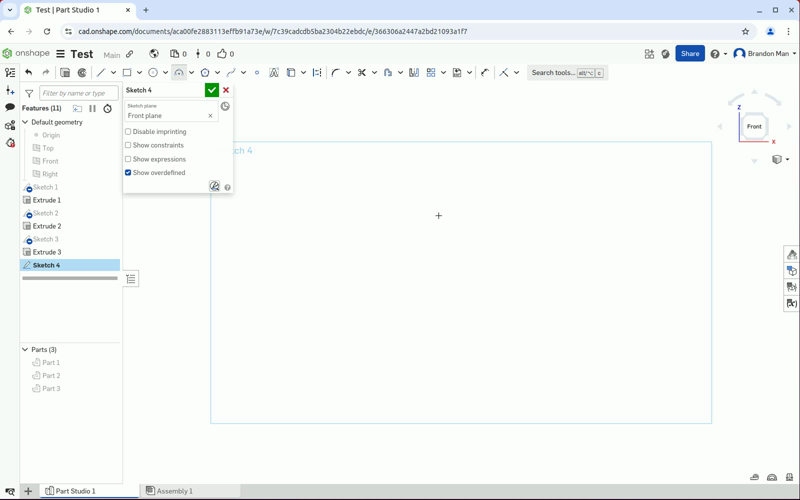
click(438, 215)
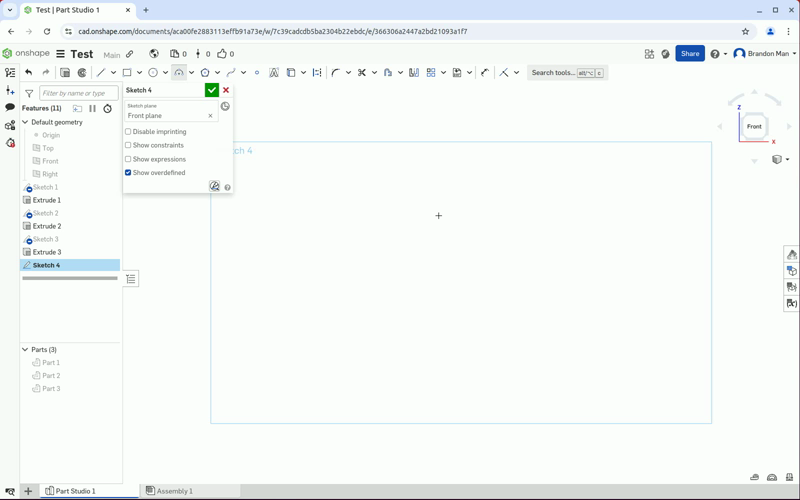
key_up(shift)
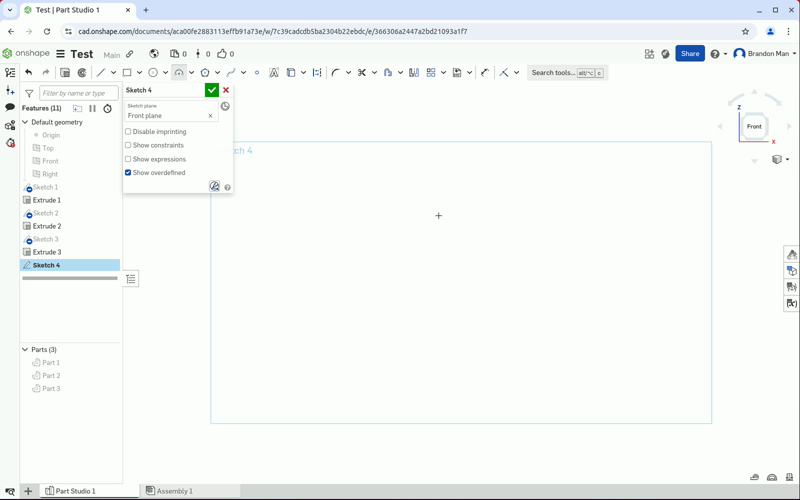
key_down(shift)
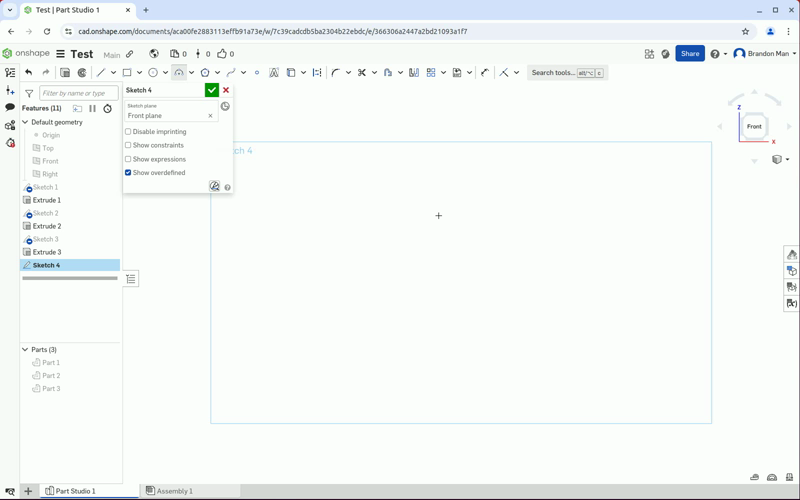
mouse_move(485, 215)
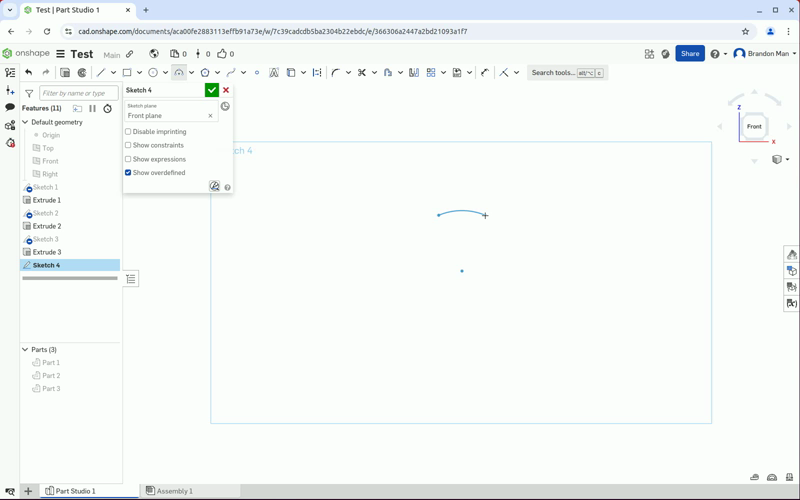
click(485, 215)
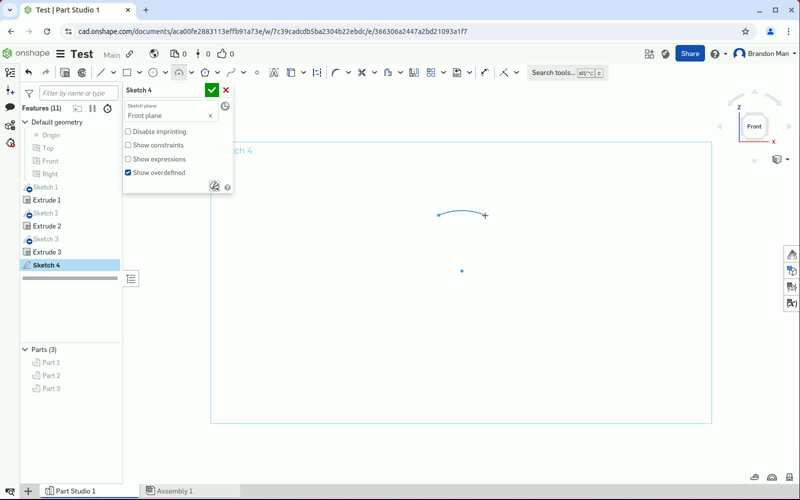
mouse_move(461, 211)
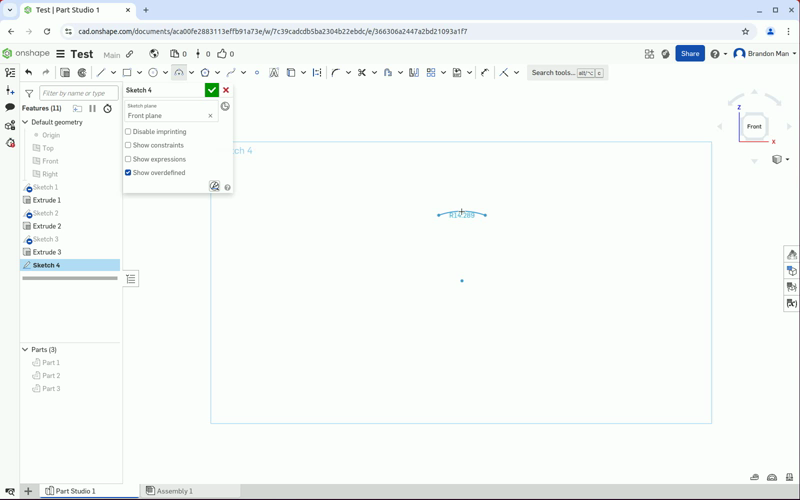
click(461, 211)
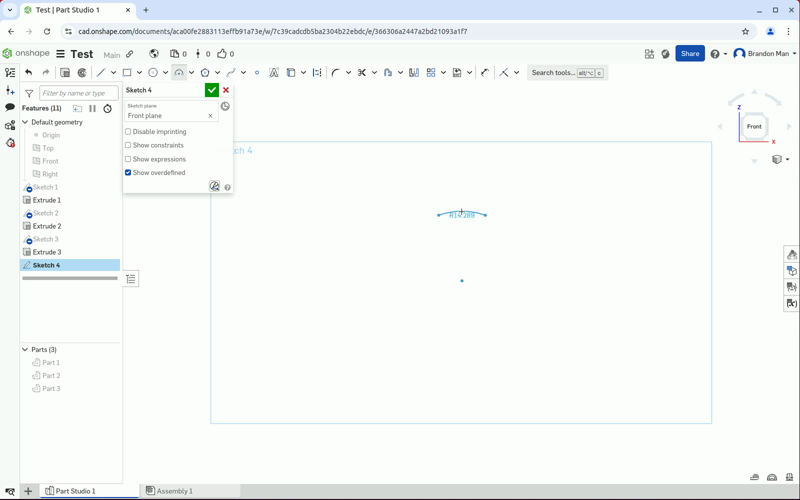
key_up(shift)
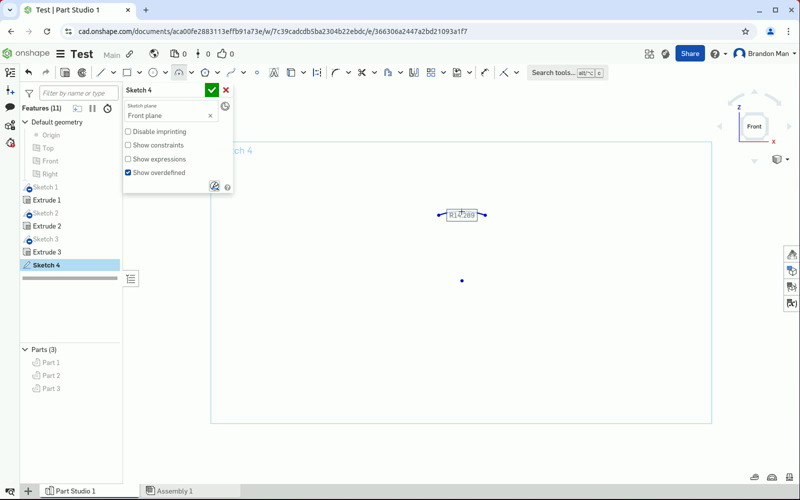
key(esc)
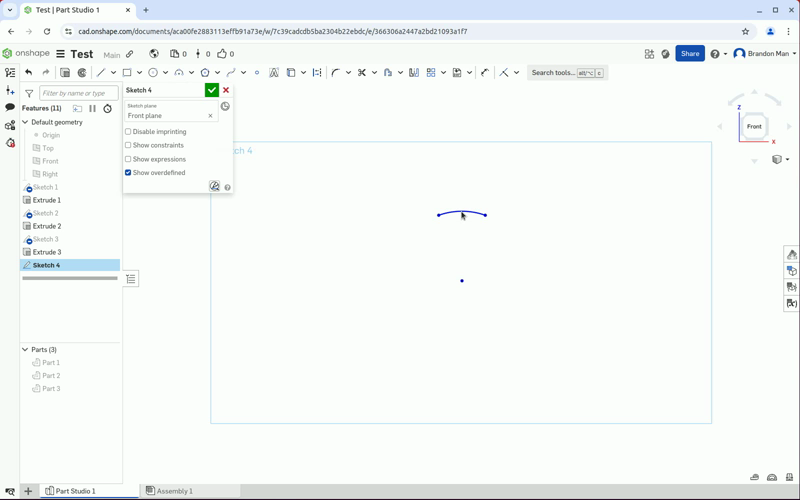
key(l)
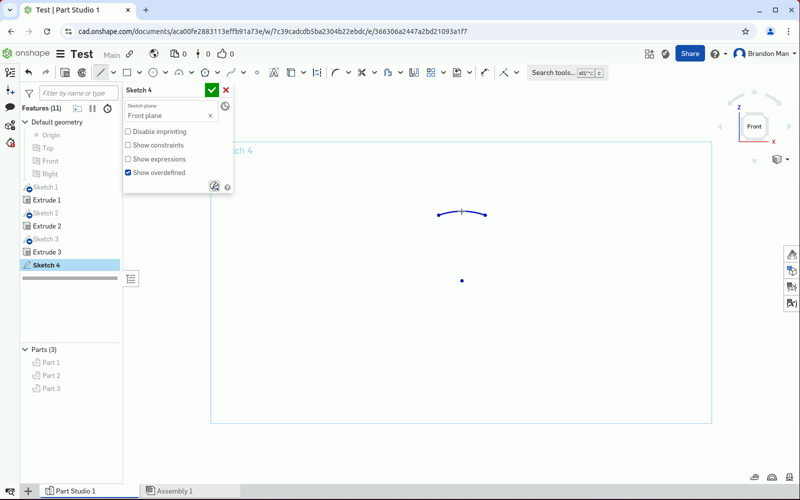
mouse_move(485, 215)
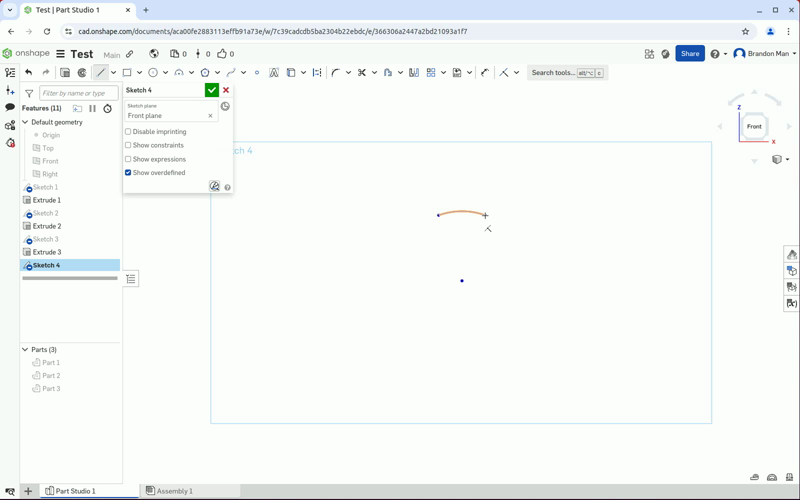
click(485, 215)
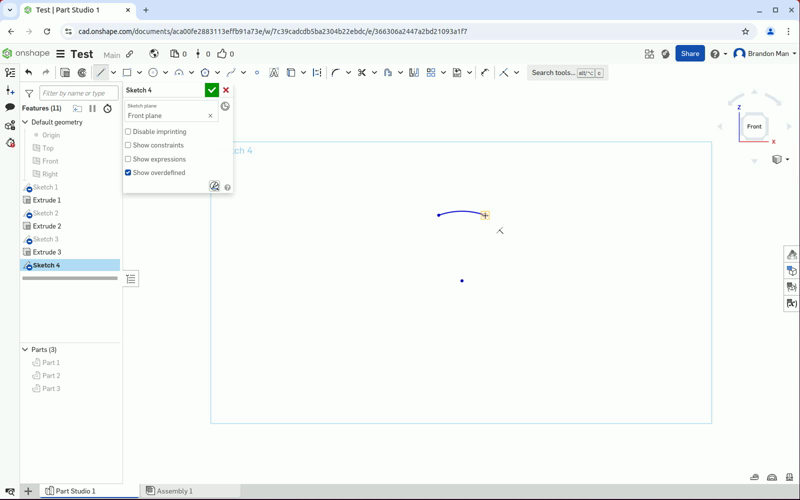
key_down(shift)
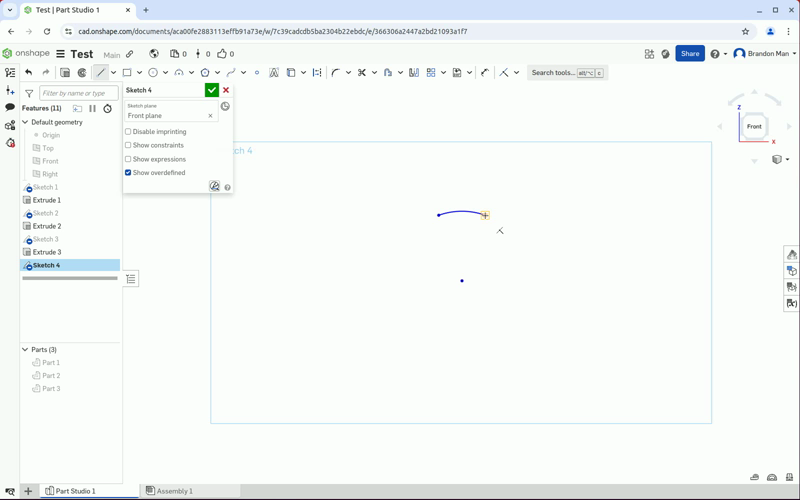
mouse_move(515, 215)
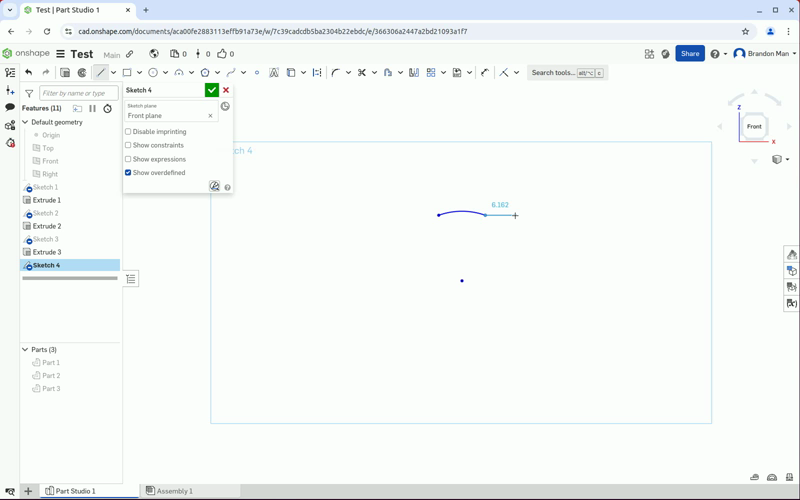
mouse_move(485, 193)
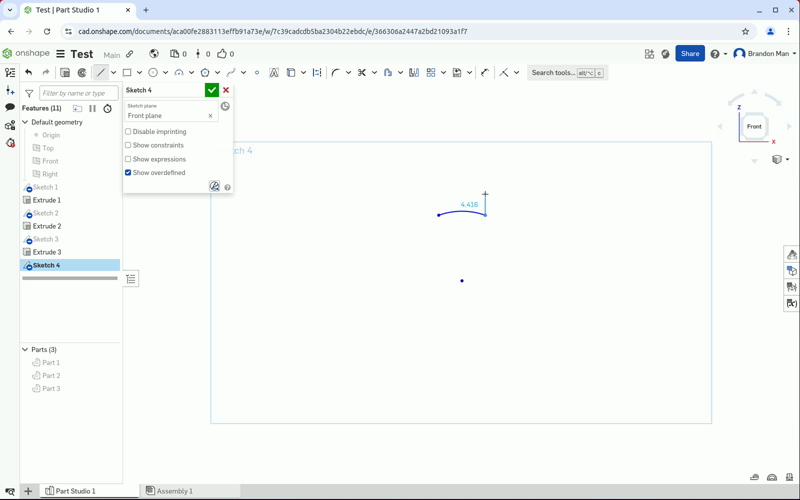
click(485, 193)
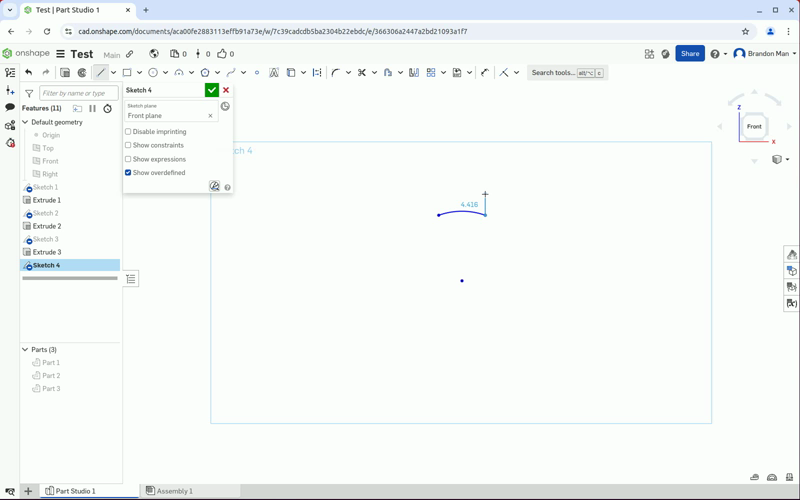
key_up(shift)
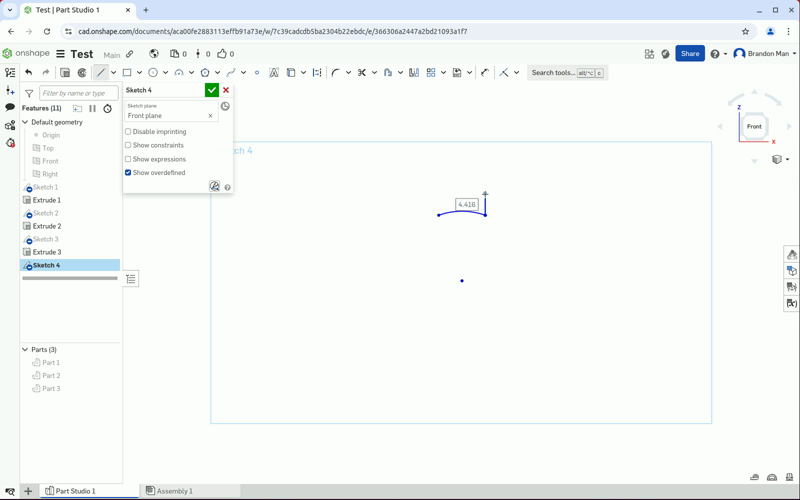
key(esc)
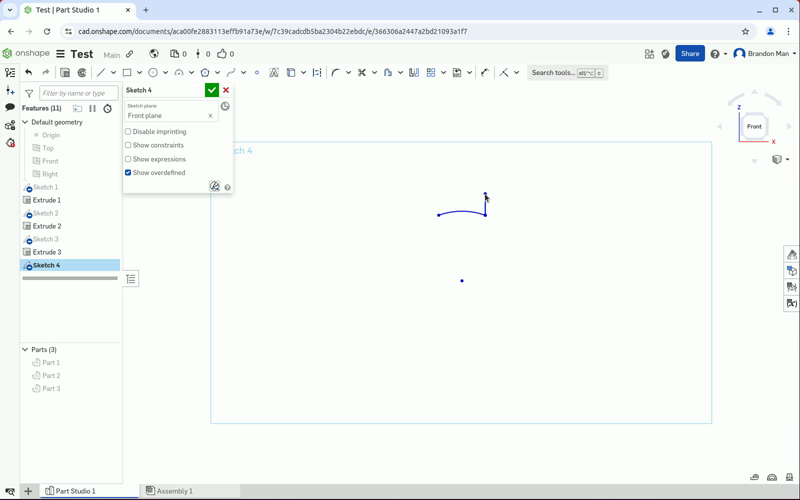
key(a)
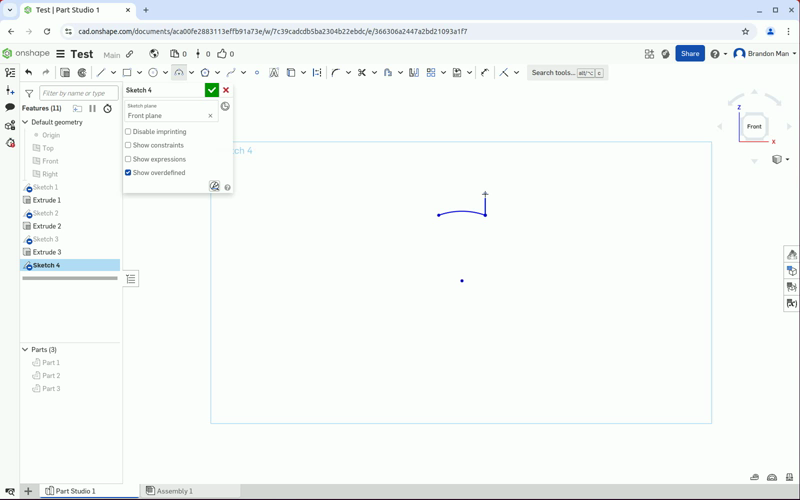
mouse_move(485, 193)
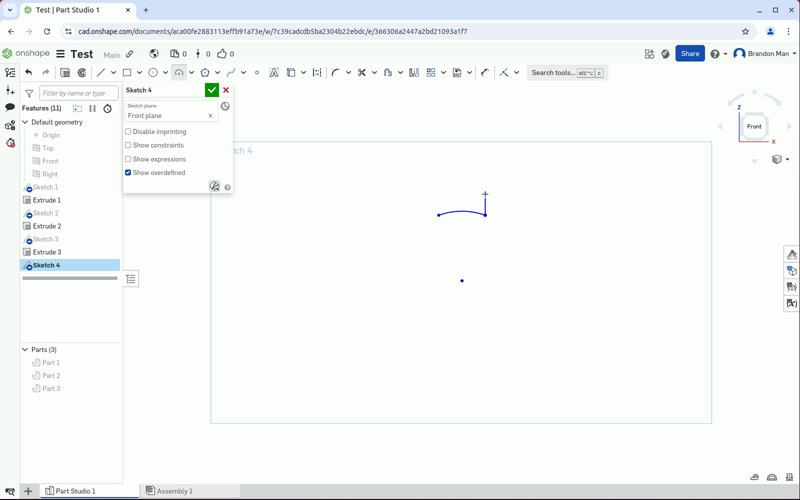
click(485, 193)
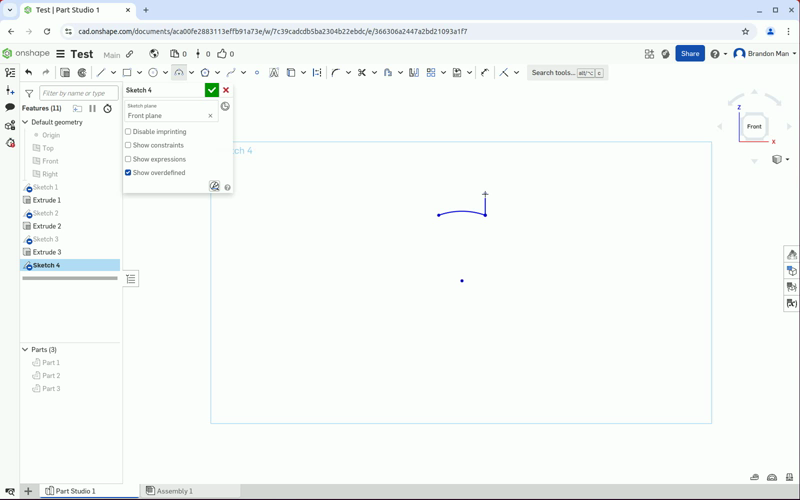
key_down(shift)
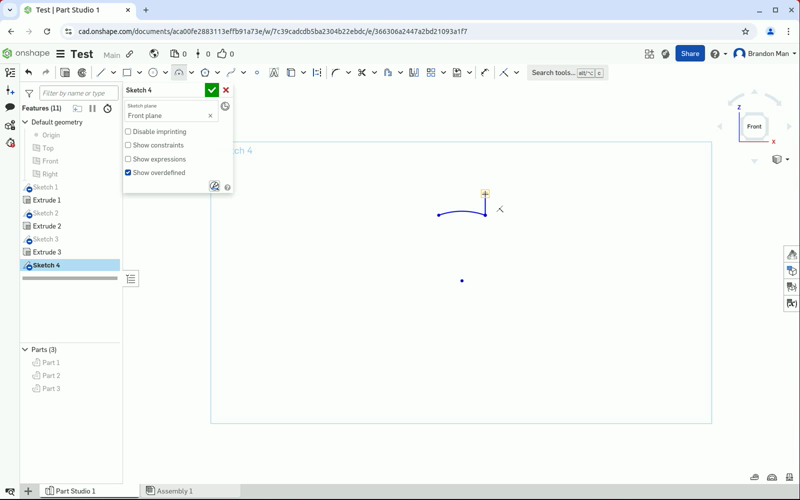
mouse_move(438, 193)
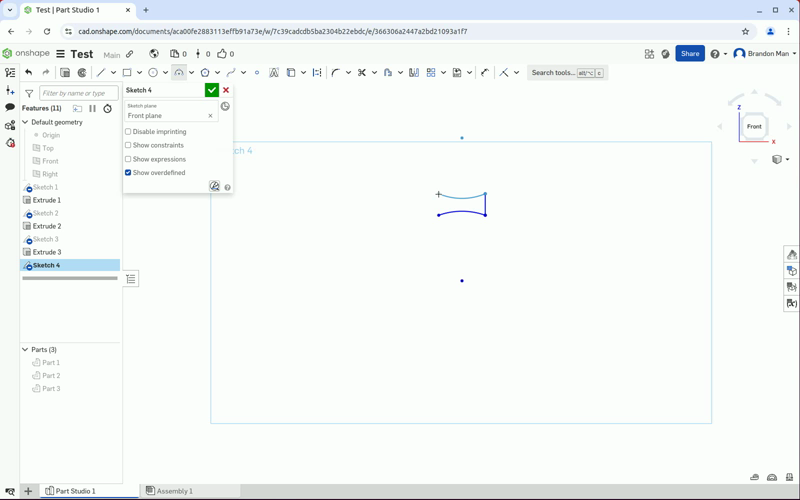
click(438, 193)
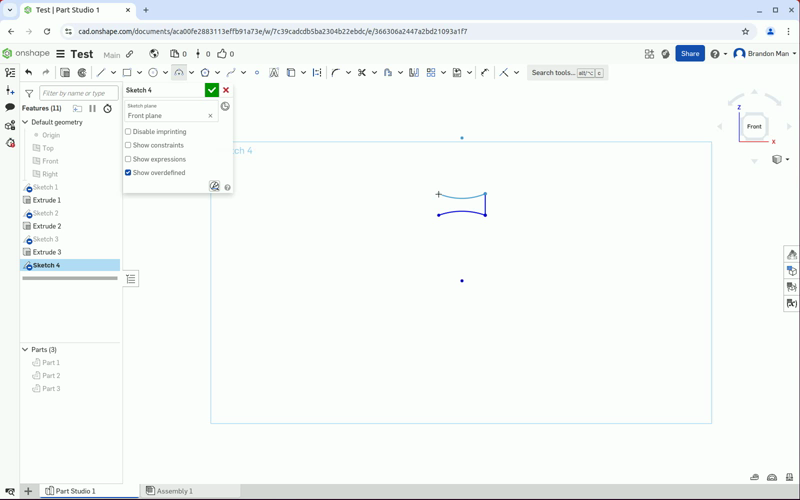
mouse_move(461, 170)
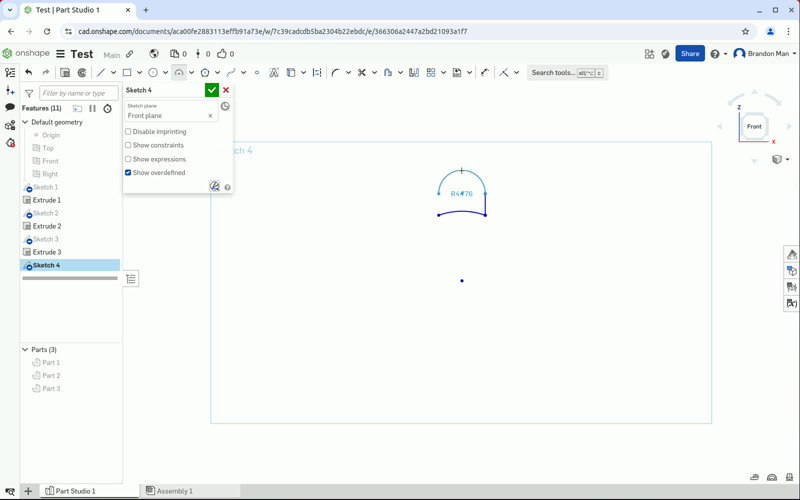
click(461, 170)
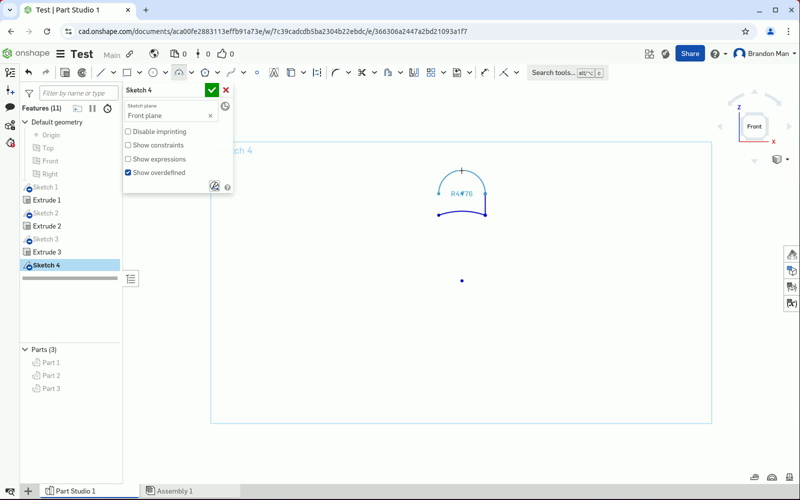
key_up(shift)
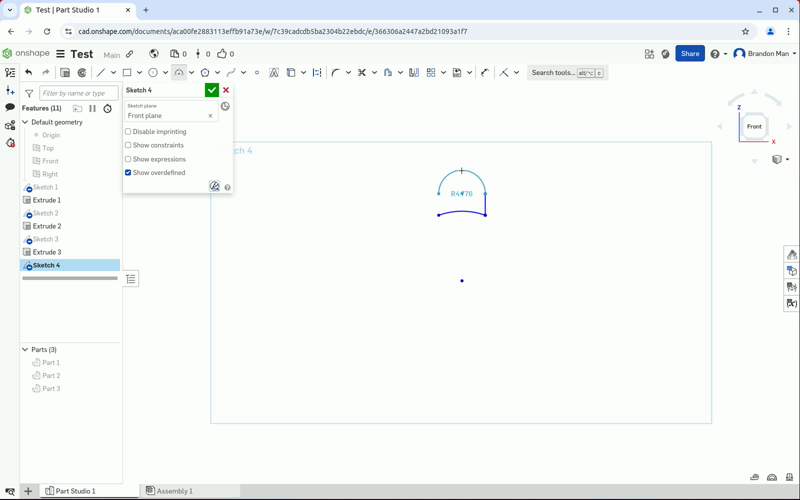
key(esc)
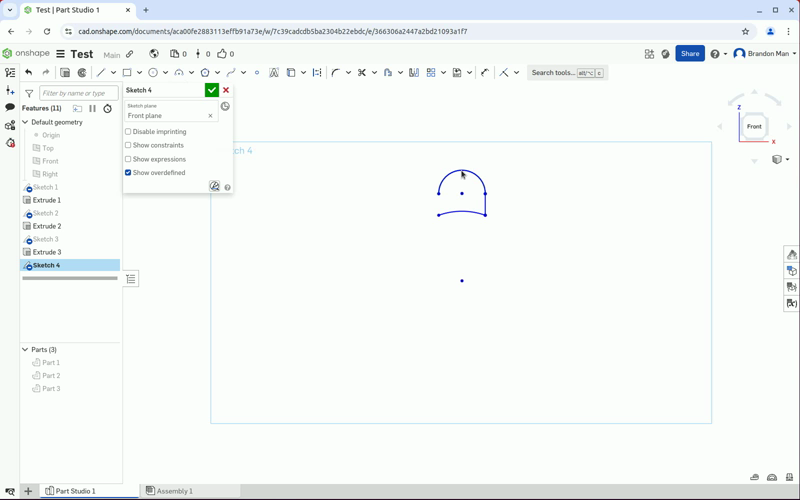
key(l)
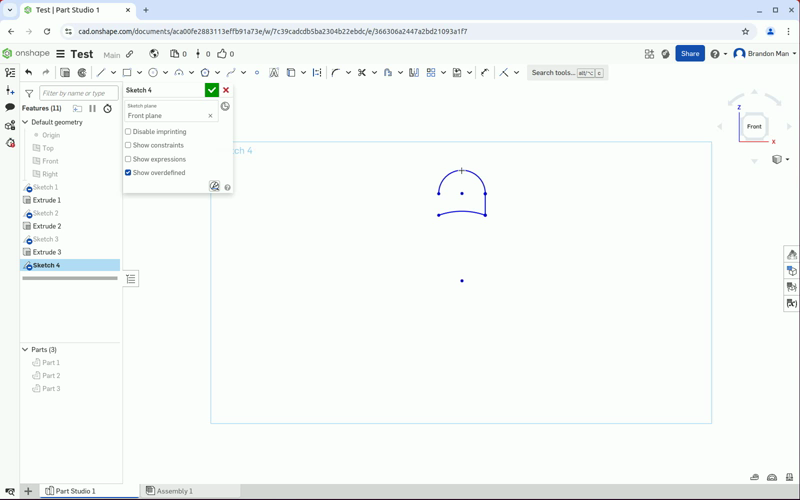
mouse_move(438, 193)
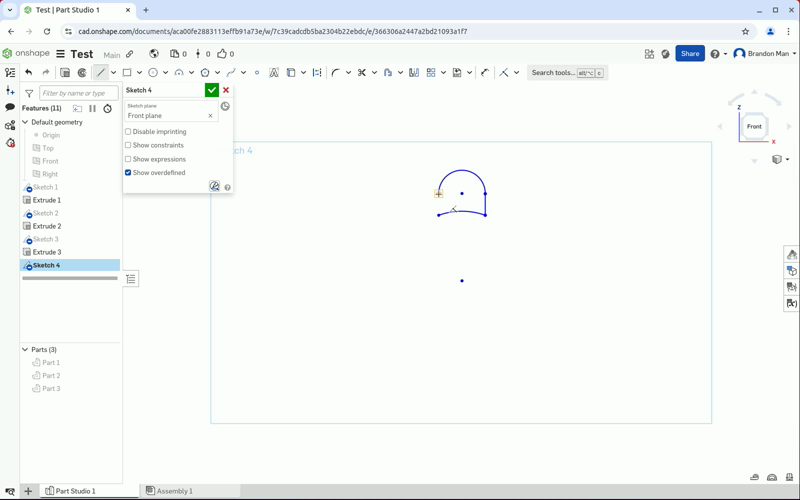
click(438, 193)
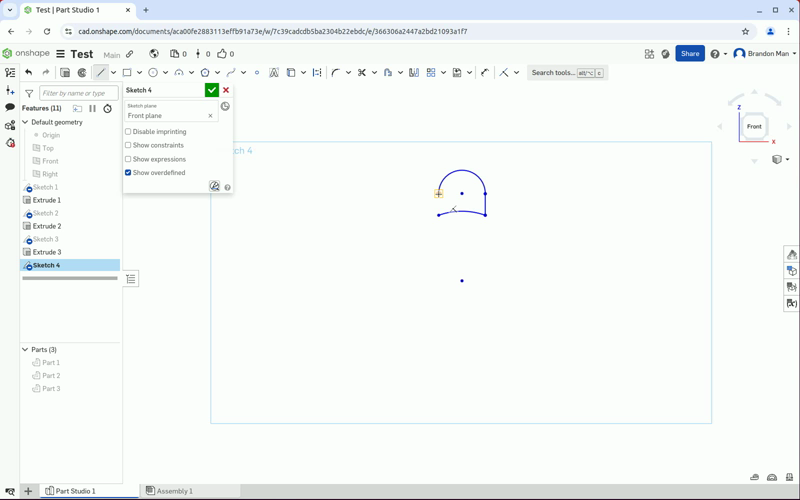
mouse_move(468, 193)
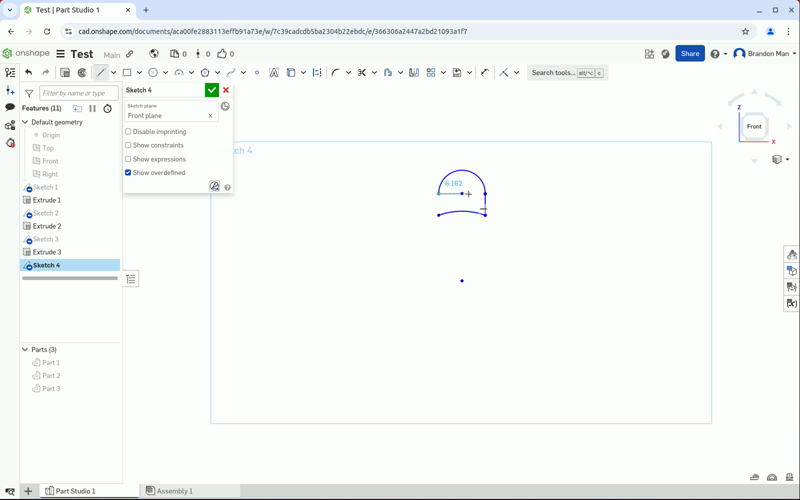
key_down(shift)
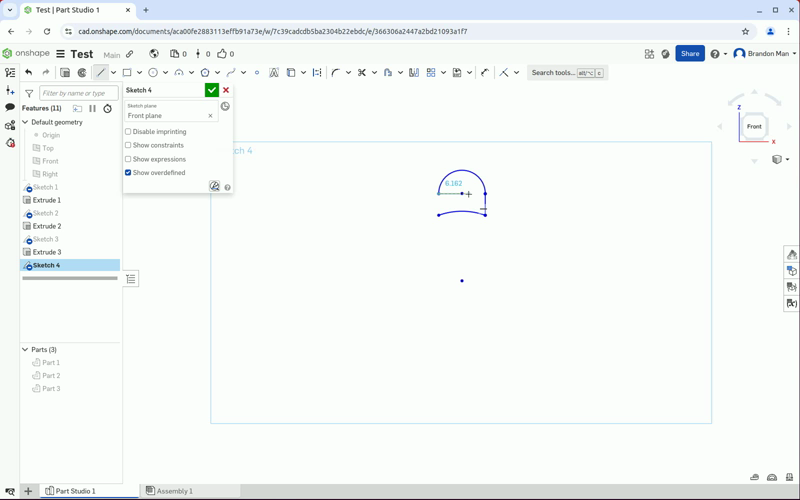
mouse_move(438, 215)
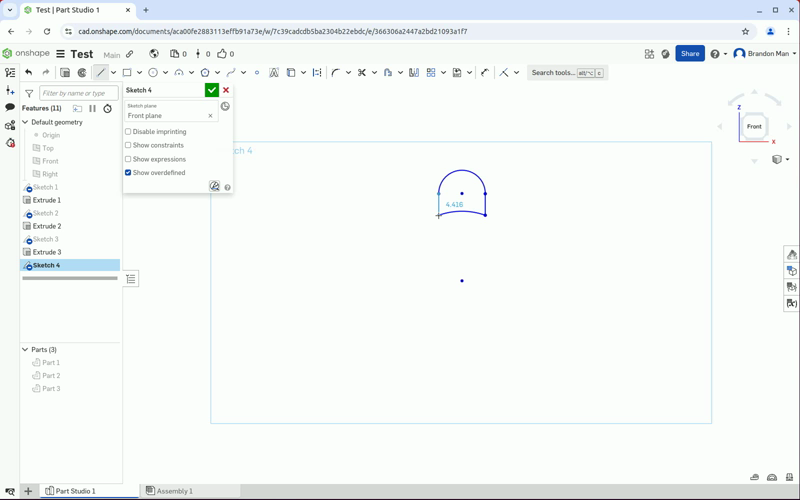
key_up(shift)
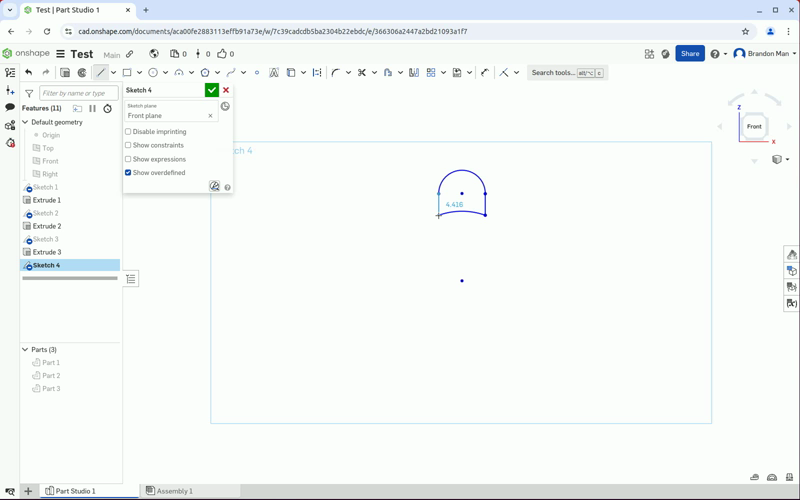
click(438, 215)
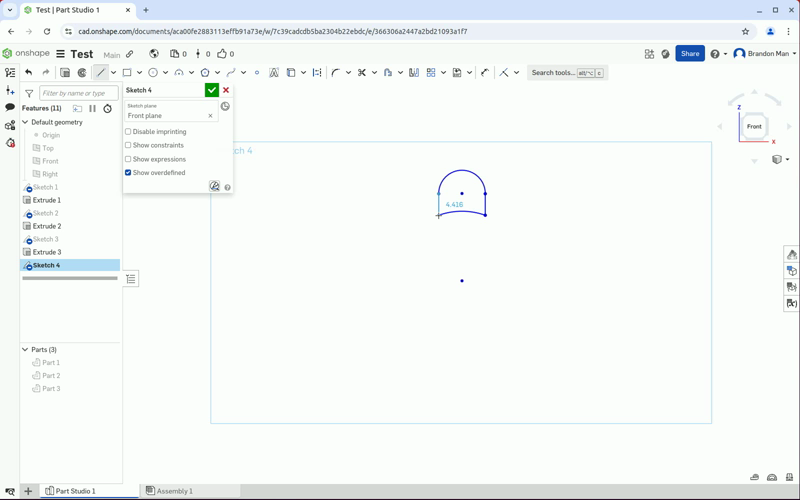
key(esc)
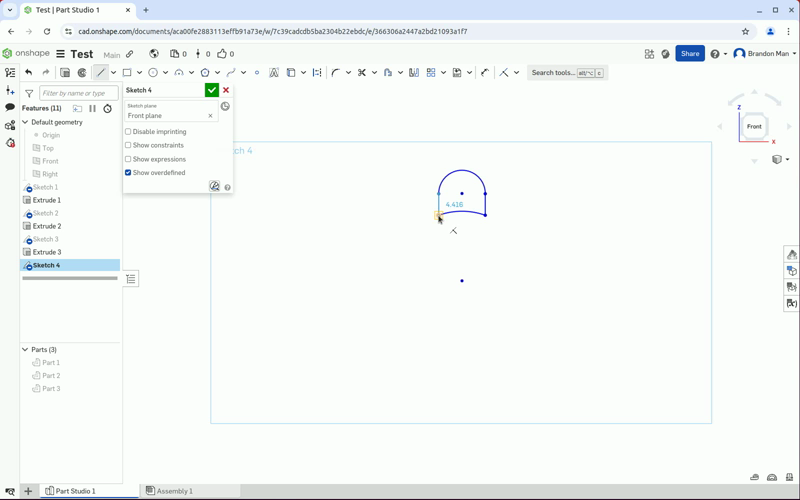
key(c)
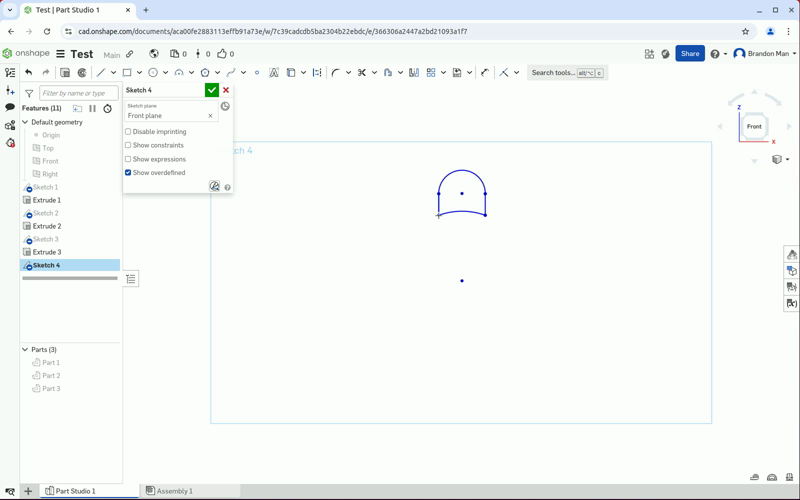
key_down(shift)
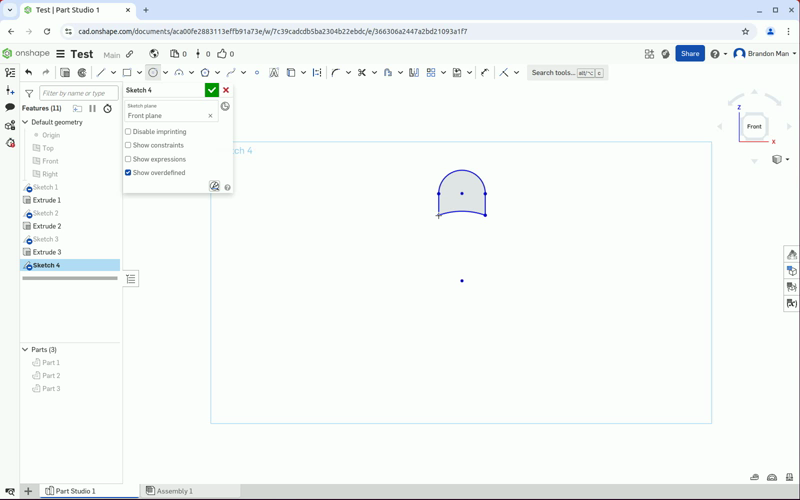
mouse_move(461, 193)
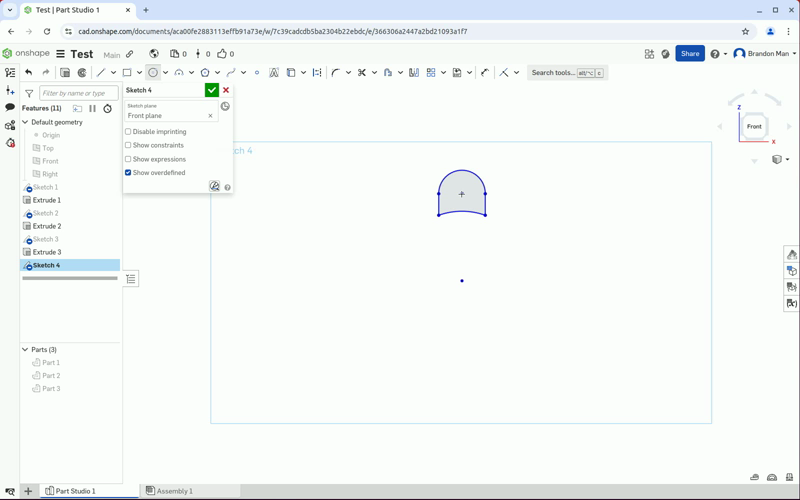
click(461, 193)
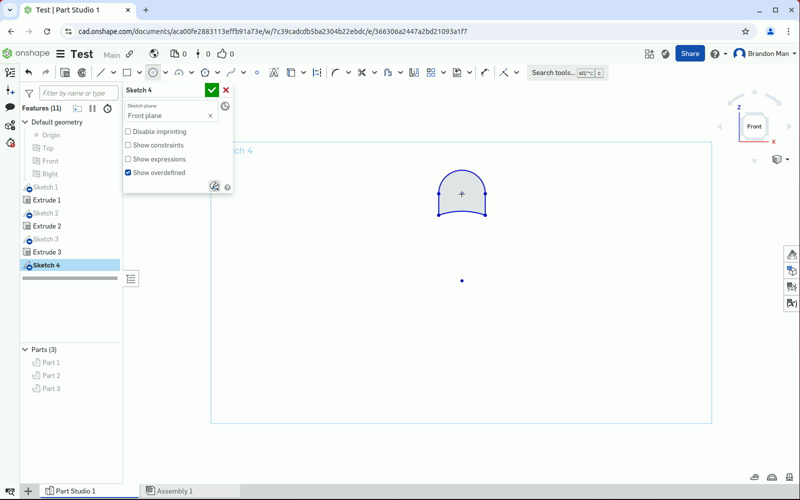
key_up(shift)
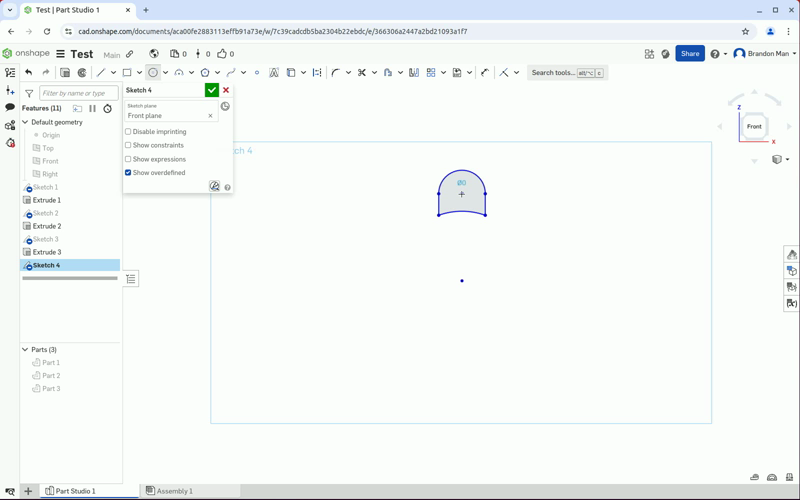
mouse_move(472, 193)
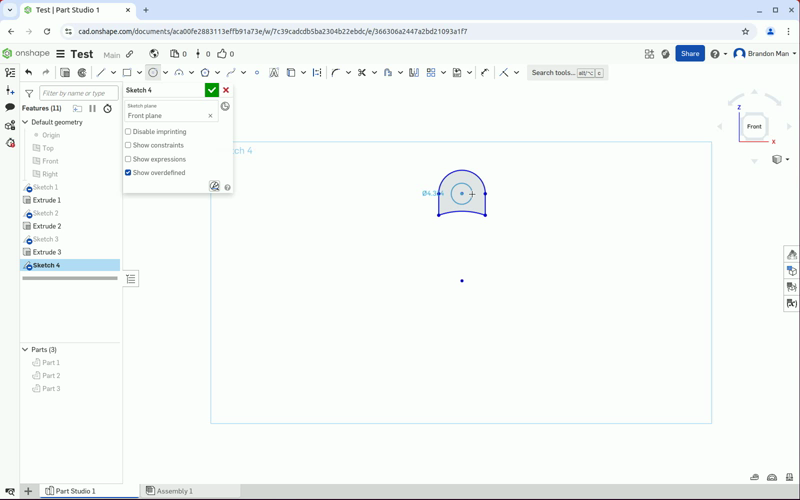
click(472, 193)
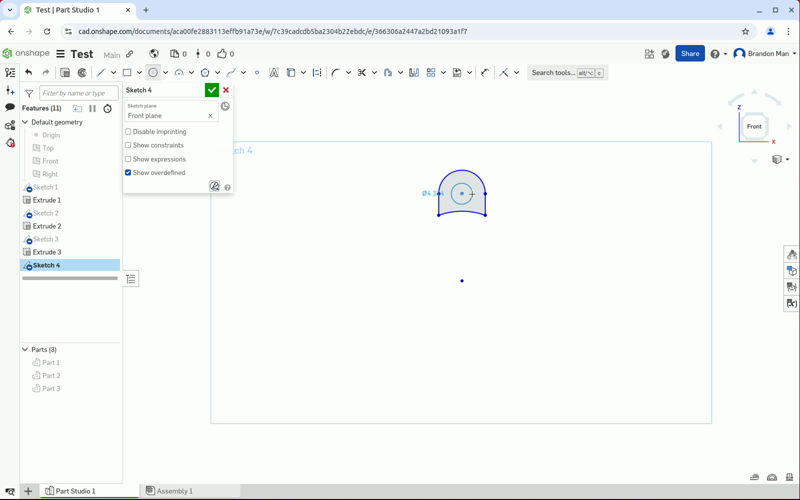
key(esc)
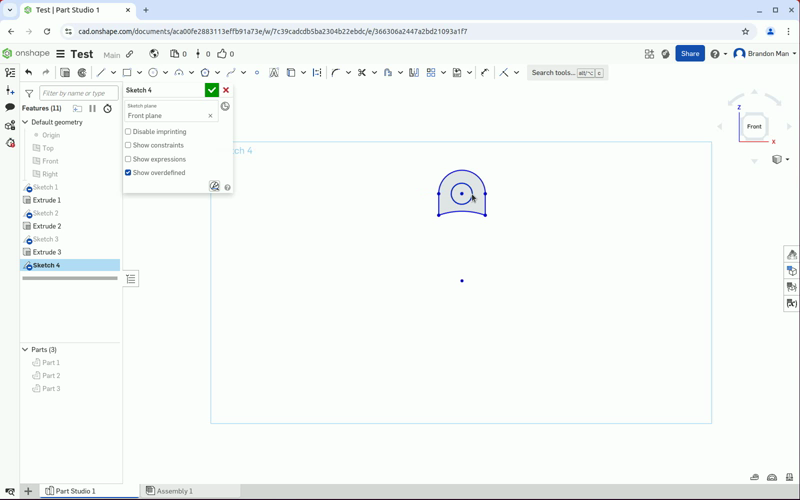
mouse_move(483, 209)
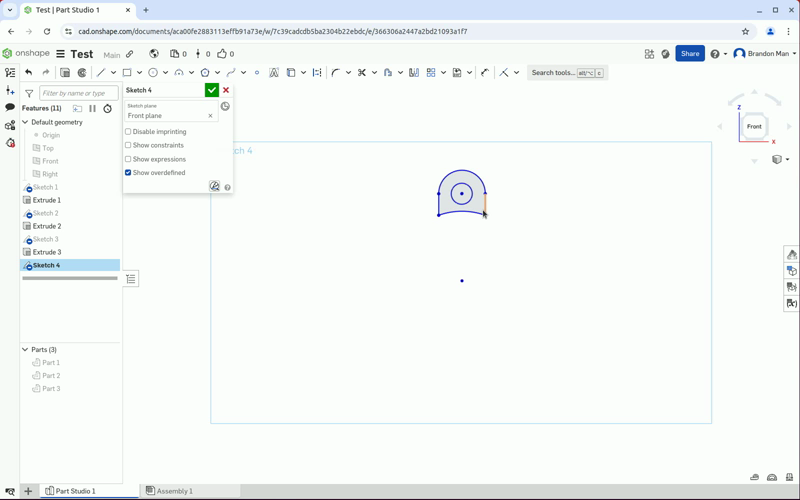
scroll(6)
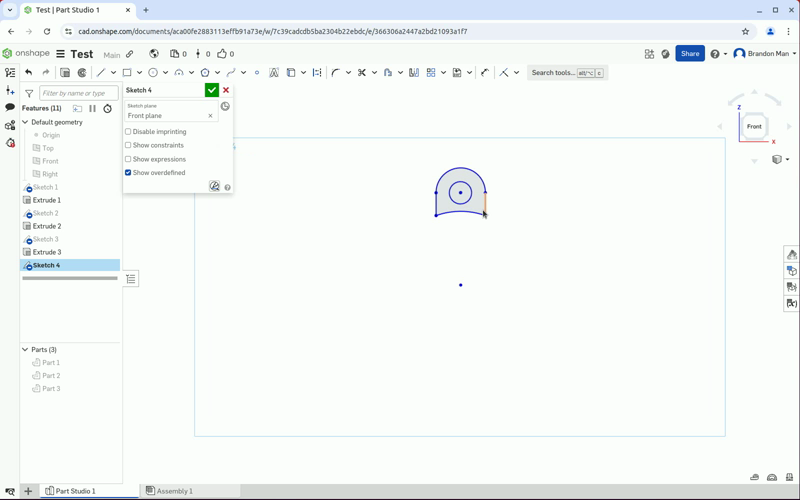
scroll(6)
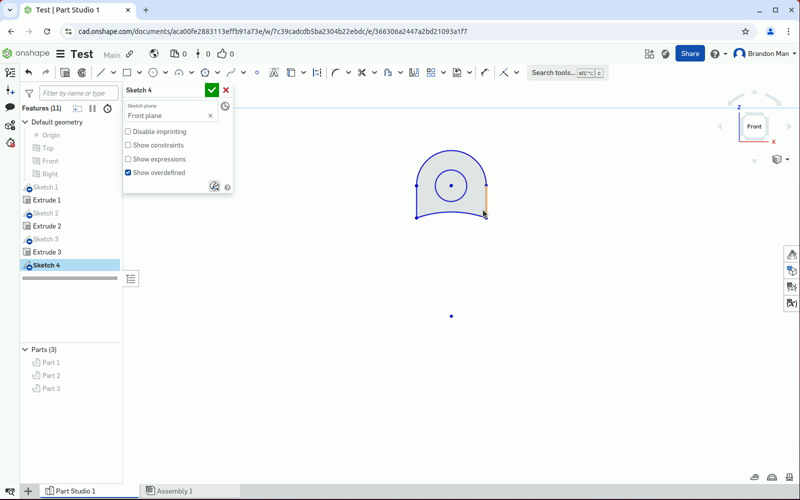
scroll(6)
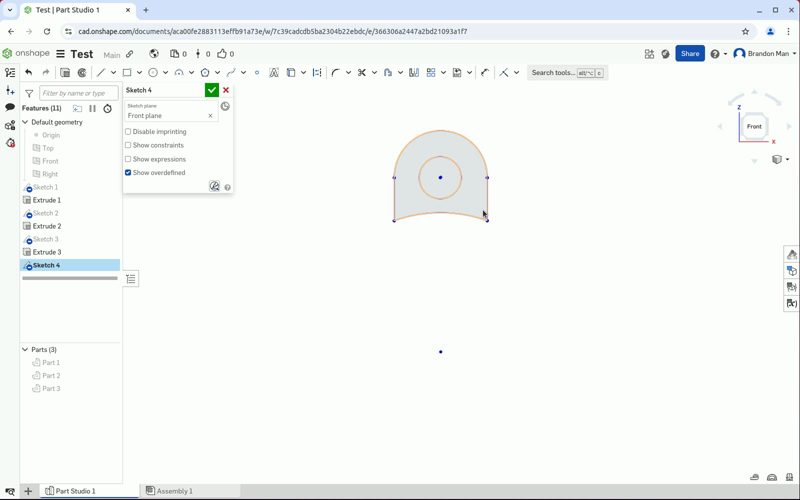
scroll(6)
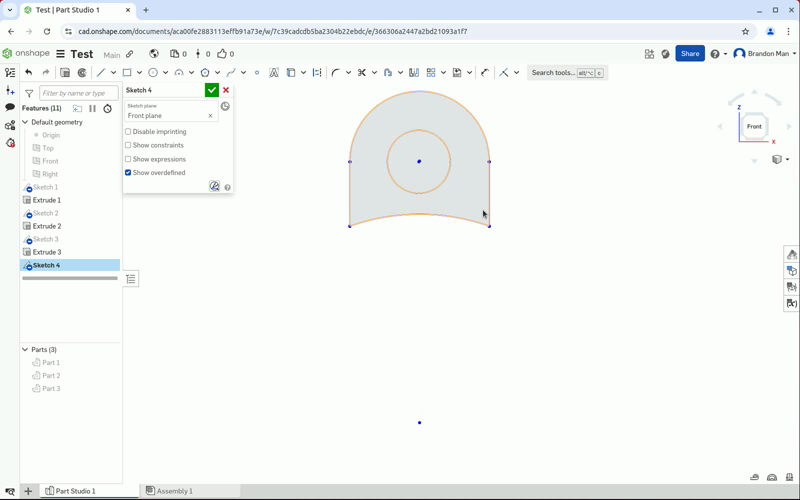
scroll(6)
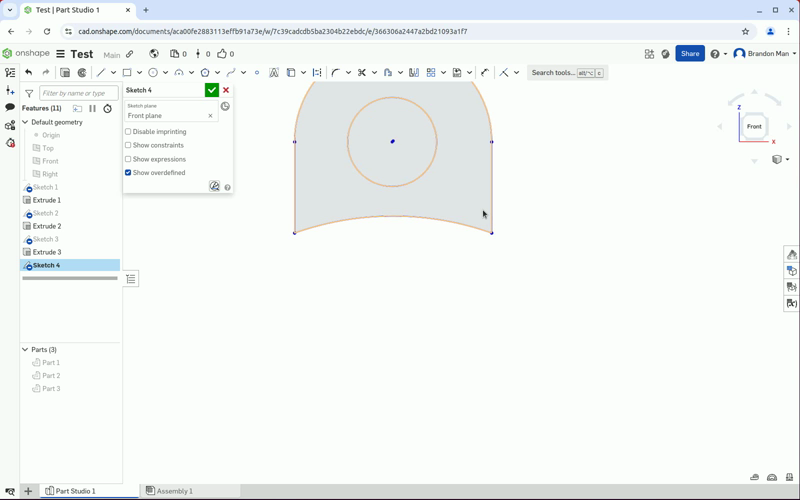
scroll(6)
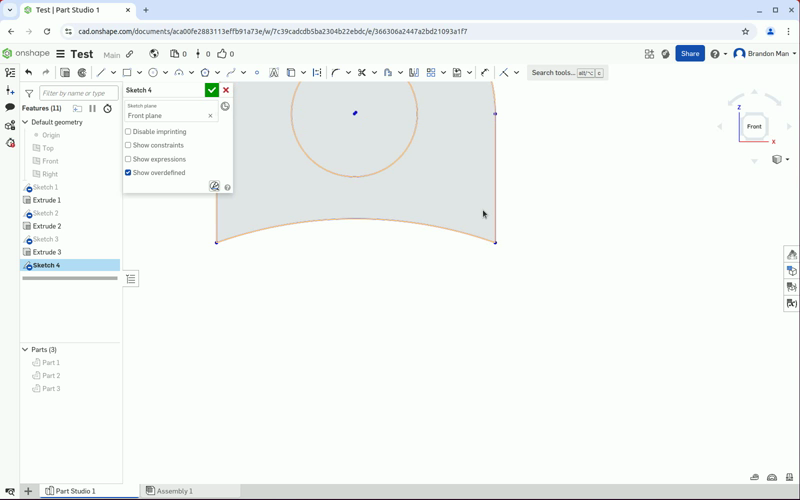
scroll(6)
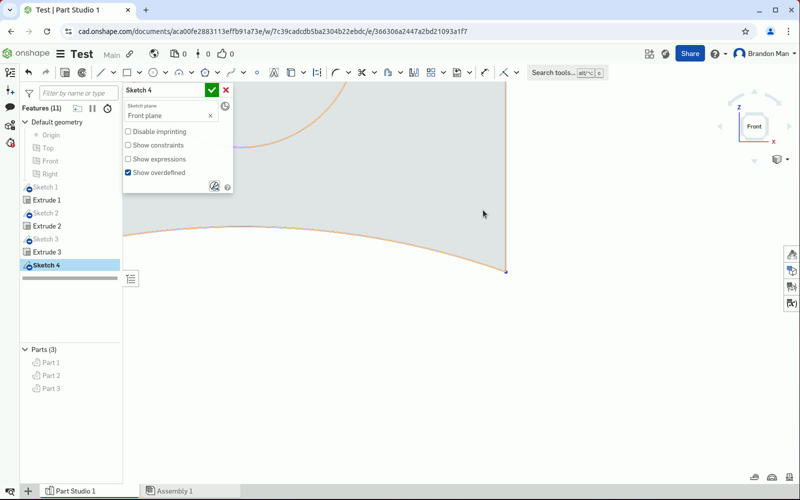
click(483, 209)
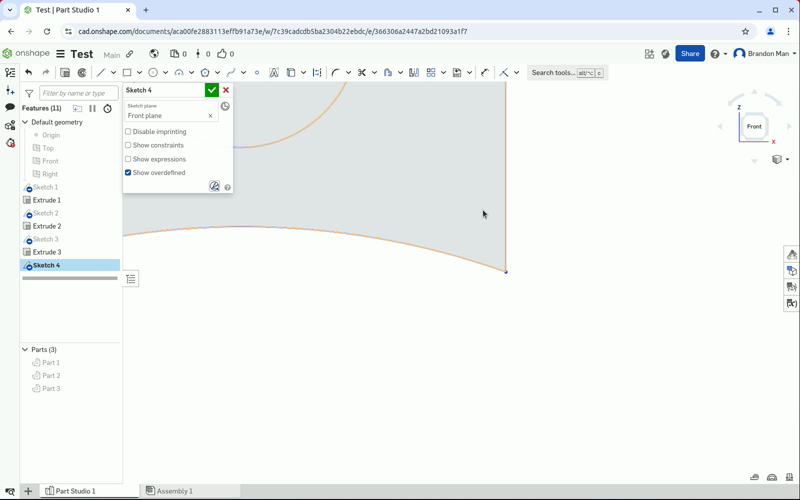
scroll(-6)
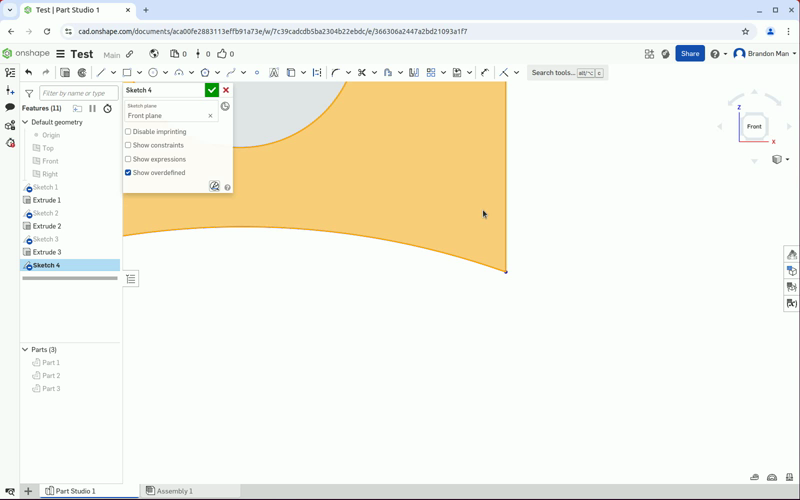
scroll(-6)
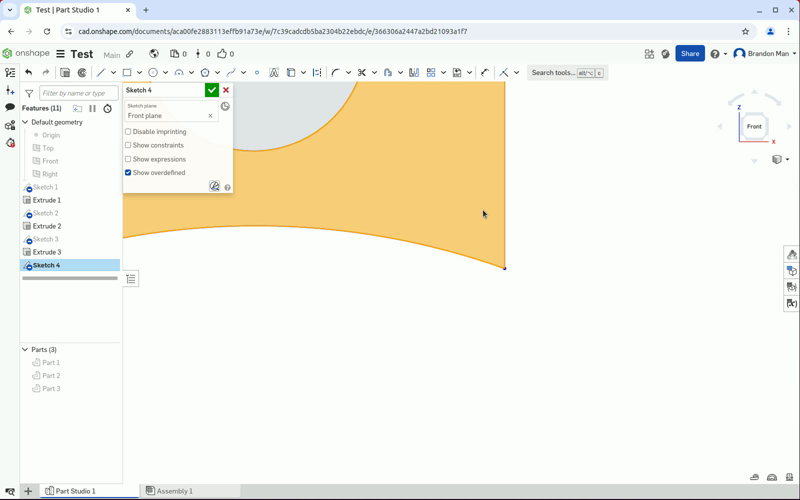
scroll(-6)
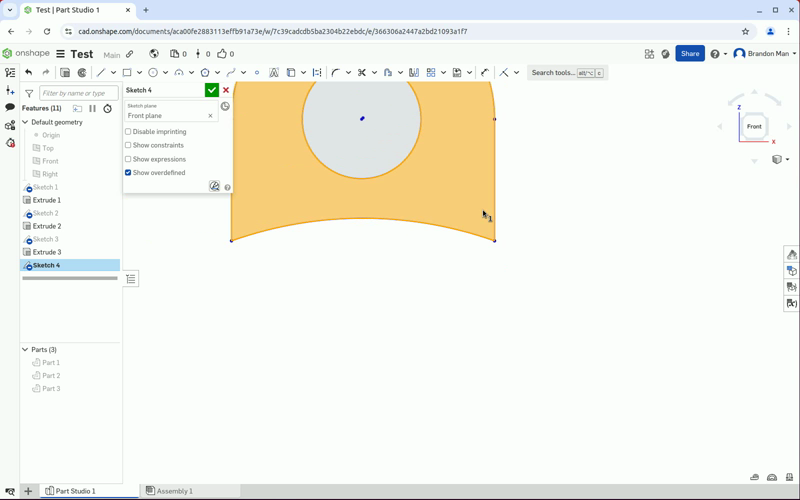
scroll(-6)
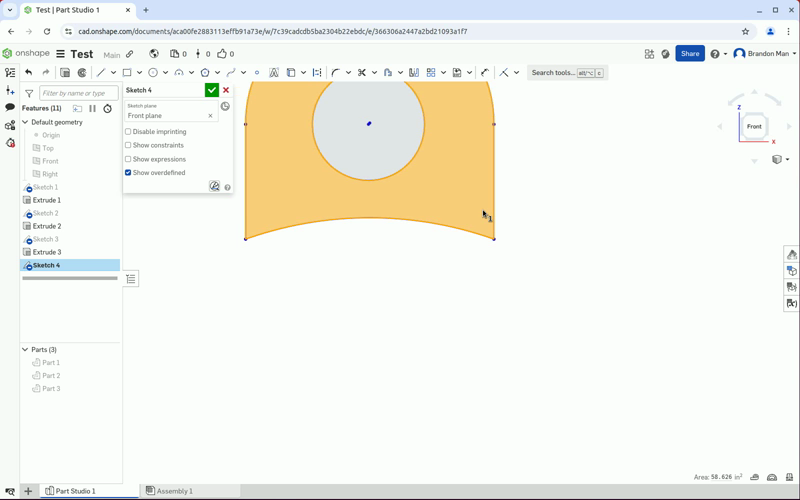
scroll(-6)
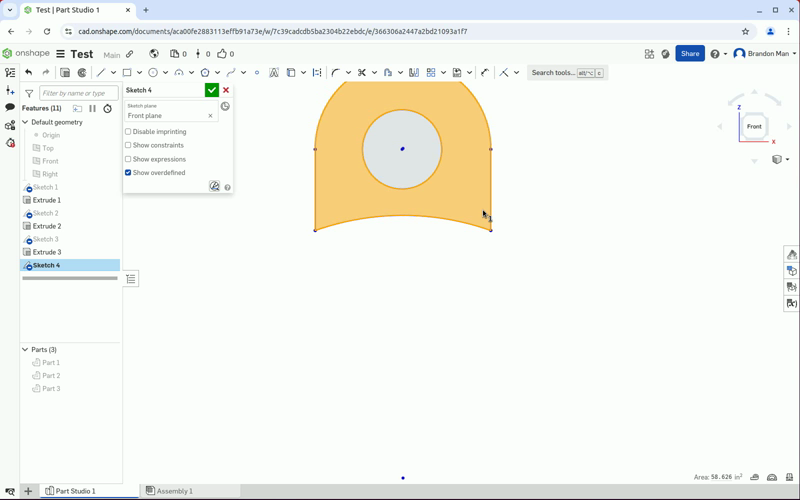
scroll(-6)
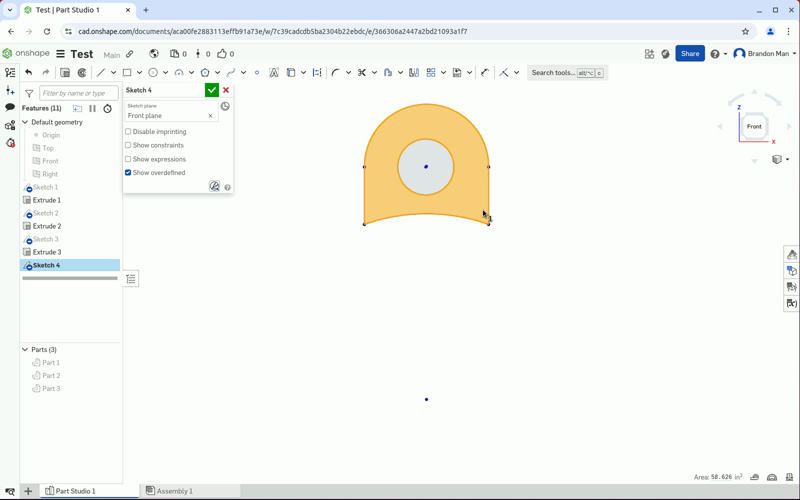
scroll(-6)
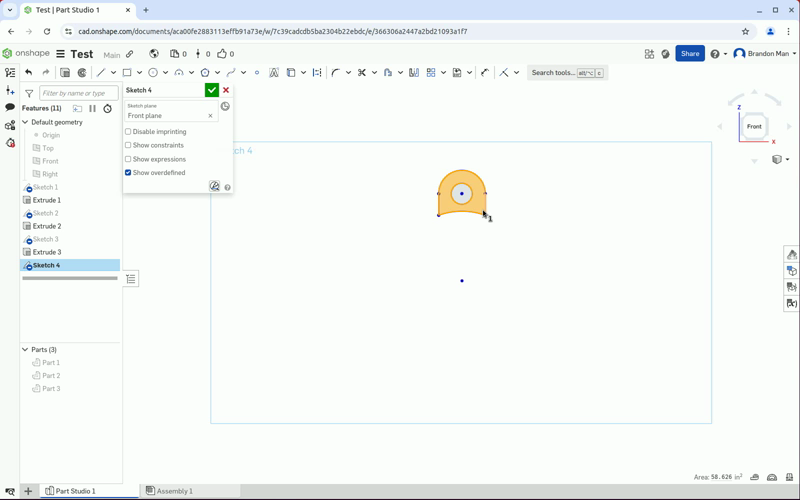
mouse_move(73, 352)
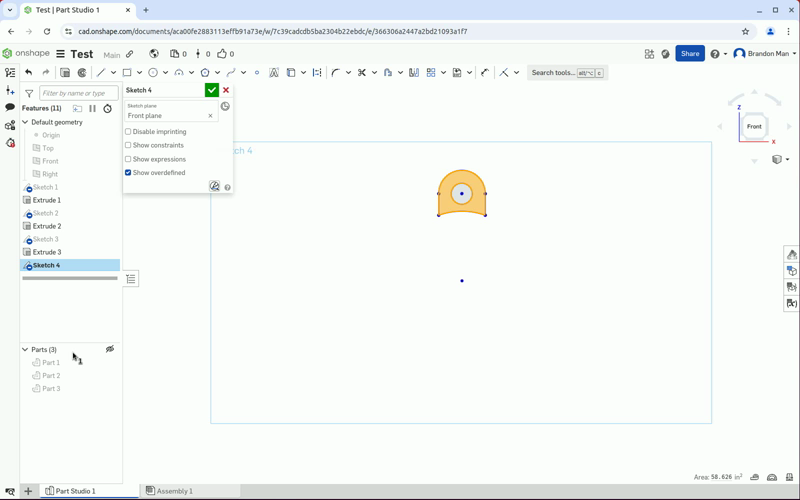
key(shift+y)
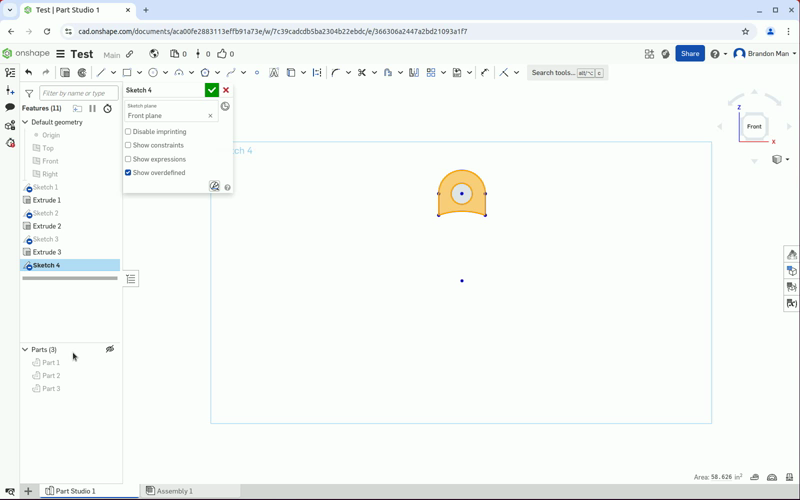
key(shift+e)
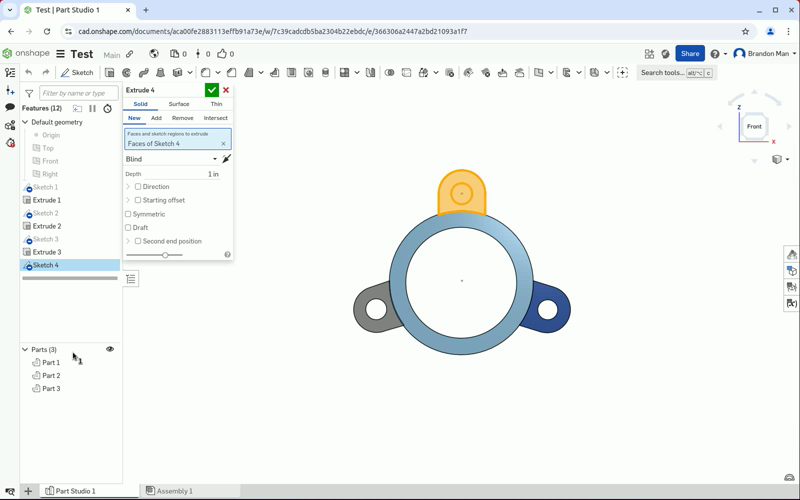
mouse_move(143, 106)
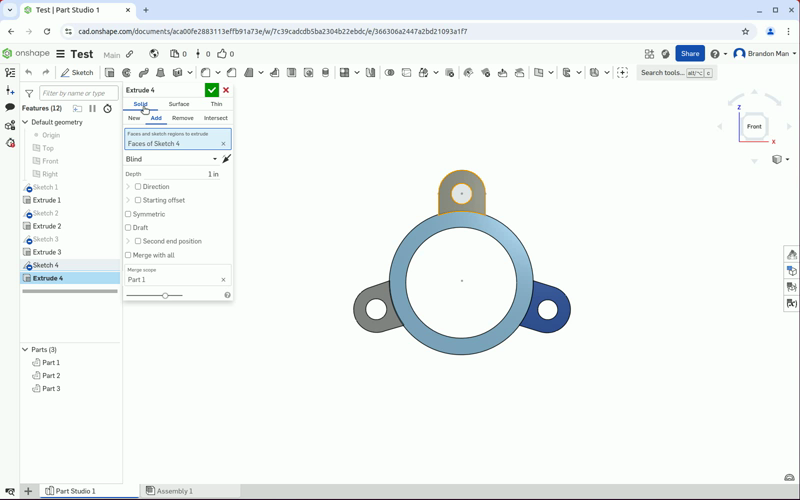
click(143, 106)
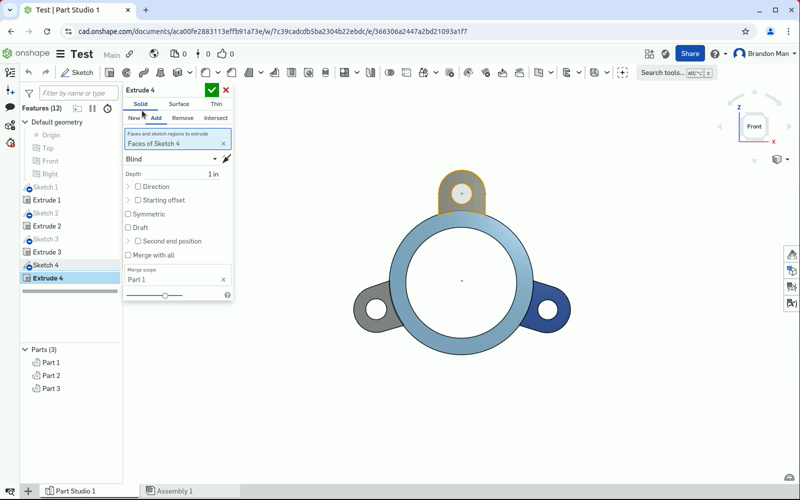
mouse_move(137, 120)
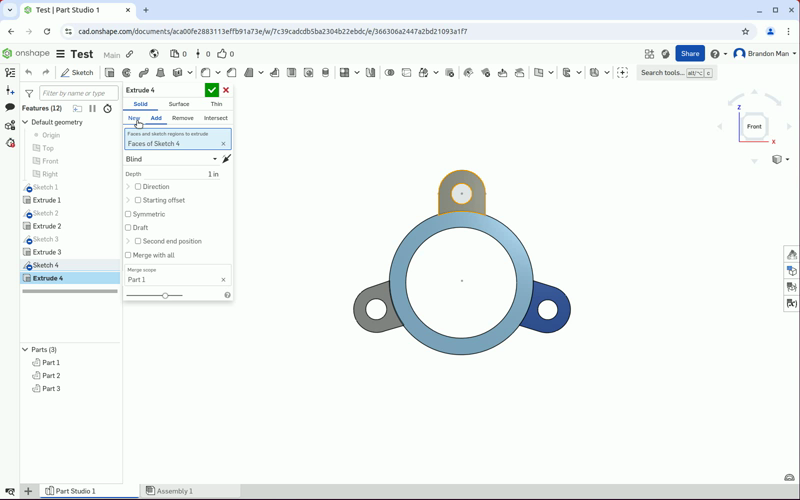
click(137, 120)
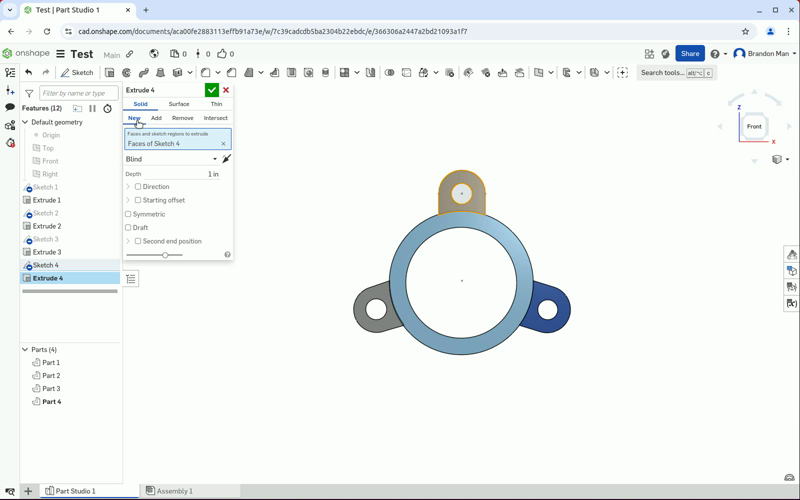
key(tab, 4)
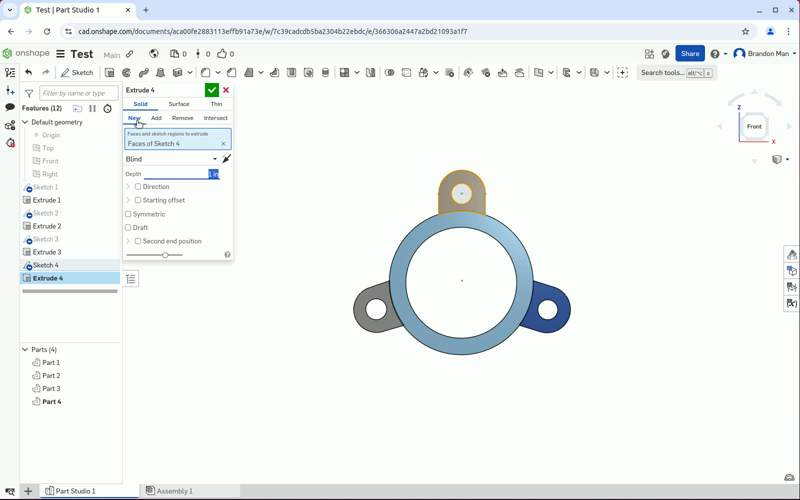
text(0.241)
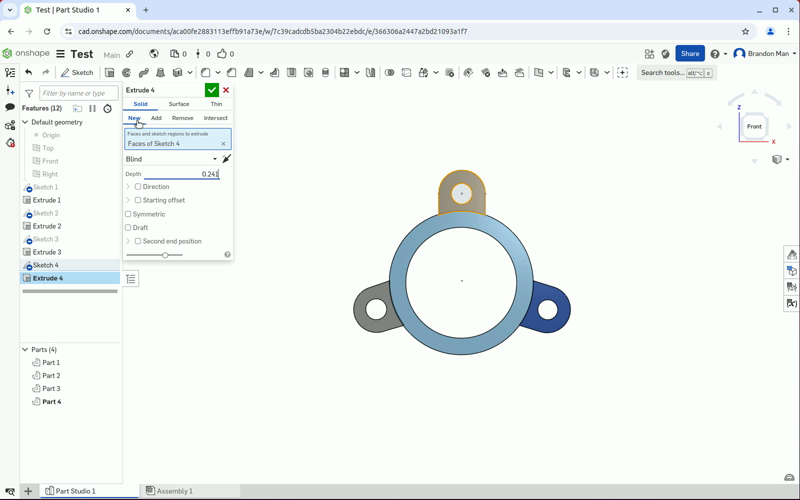
key(enter)
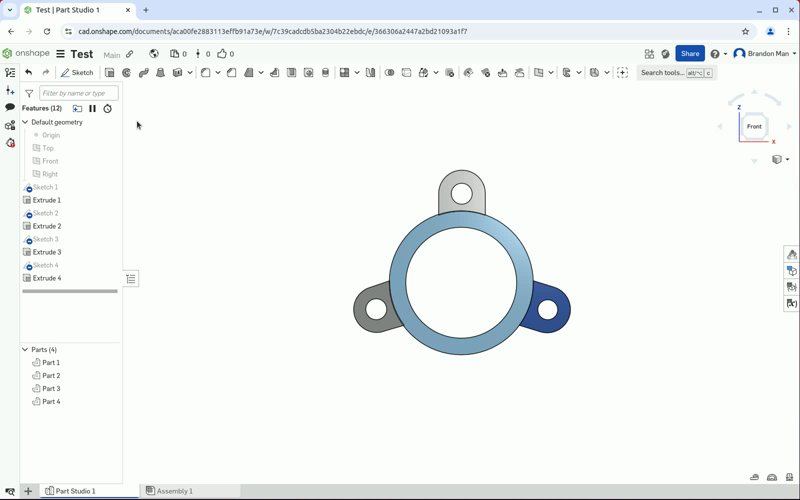
key(shift+h)
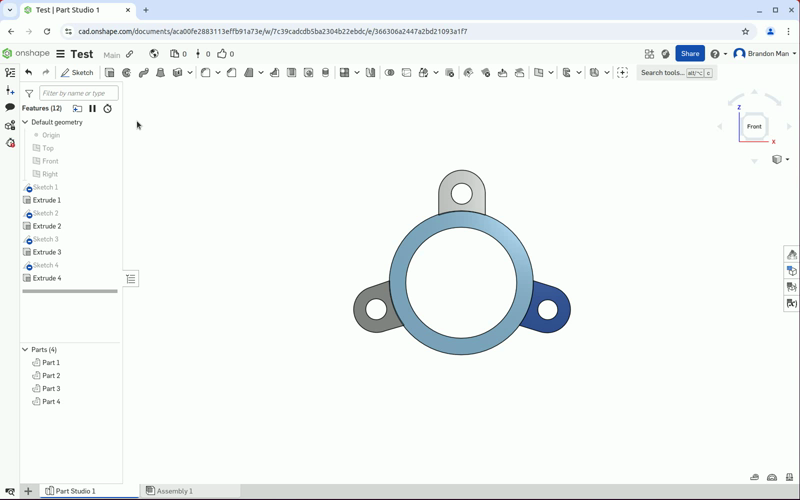
key(shift+h)
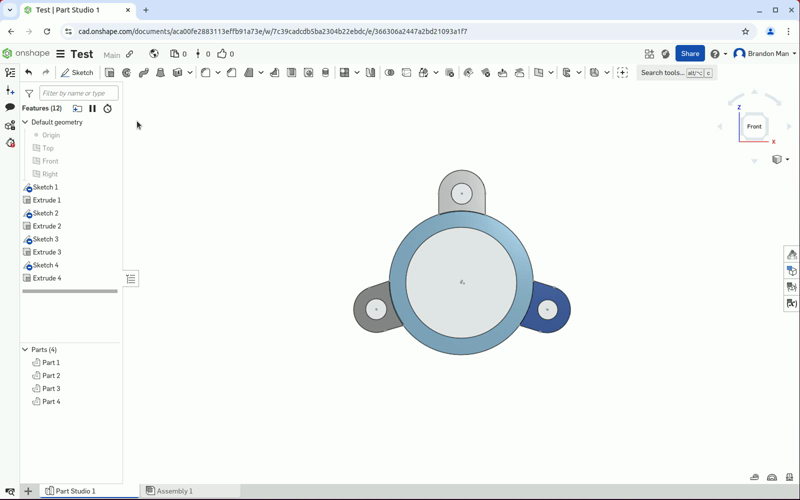
key(shift+7)
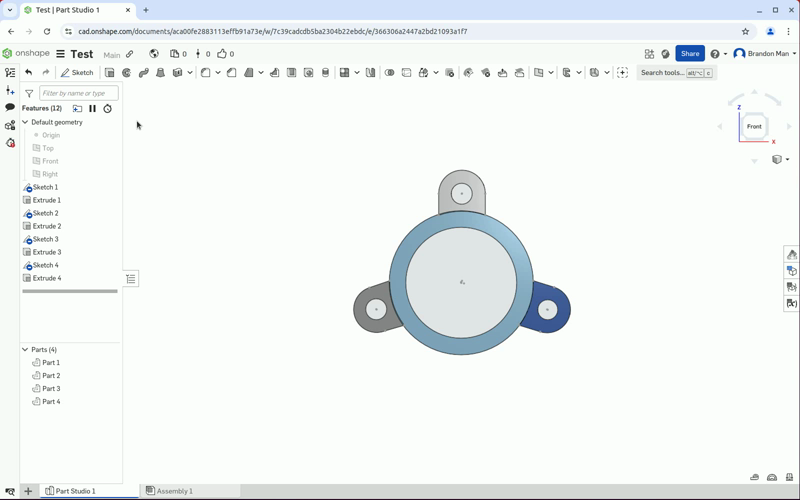
key(left, 2)
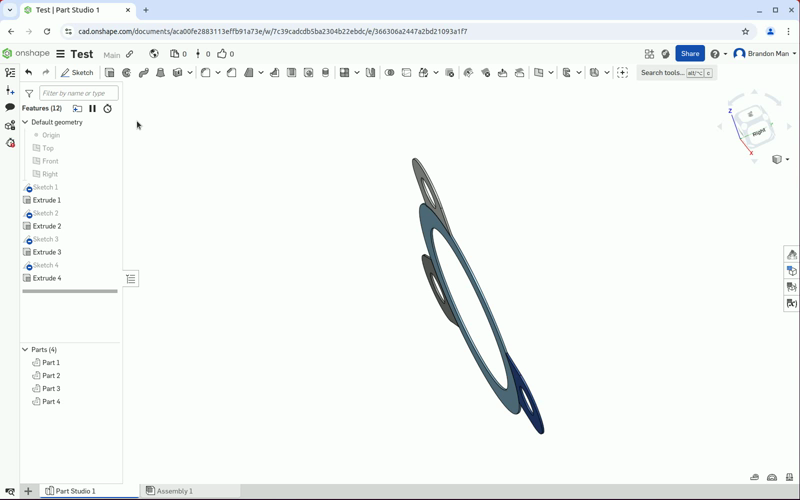
key(down, 2)
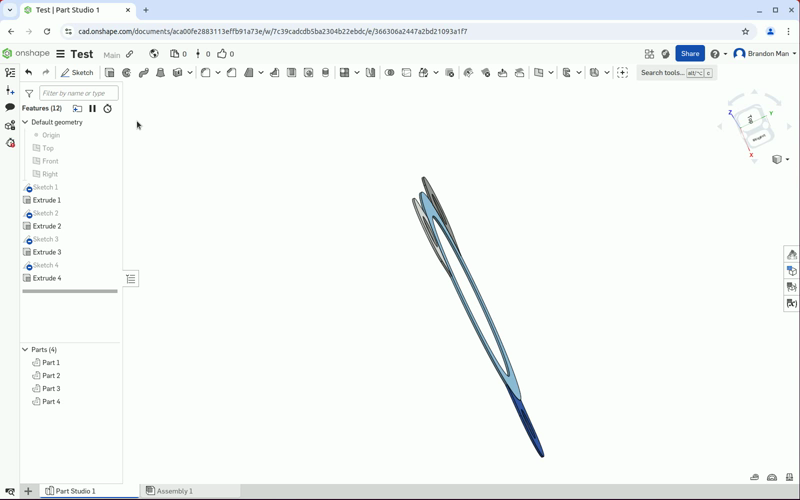
key(up, 2)
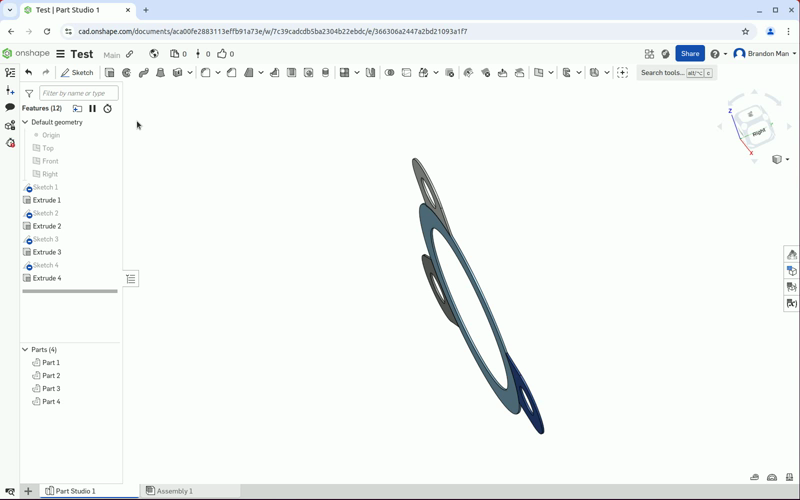
key(right, 2)
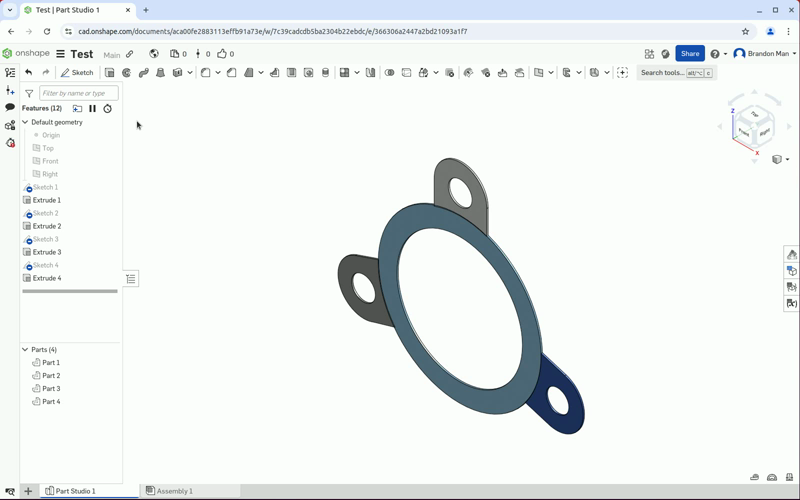
mouse_move(73, 189)
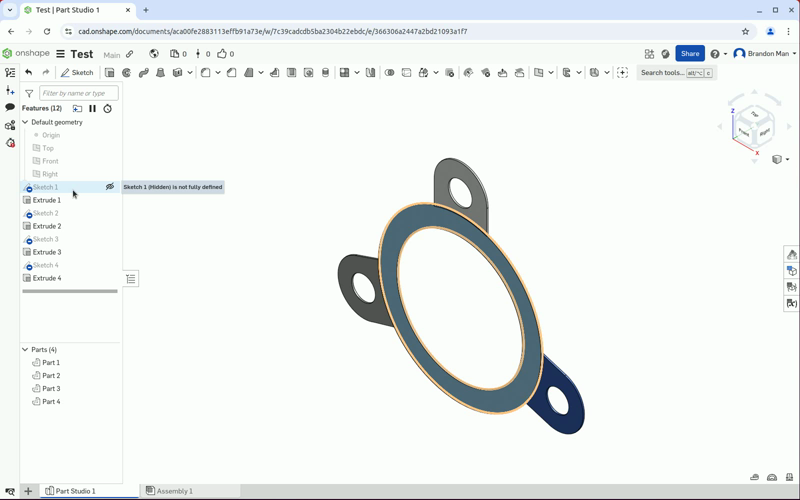
click(73, 189)